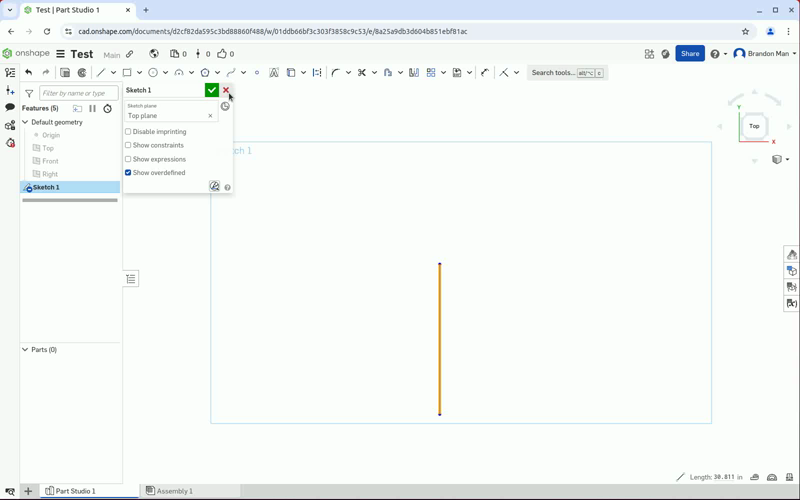
key(shift+h)
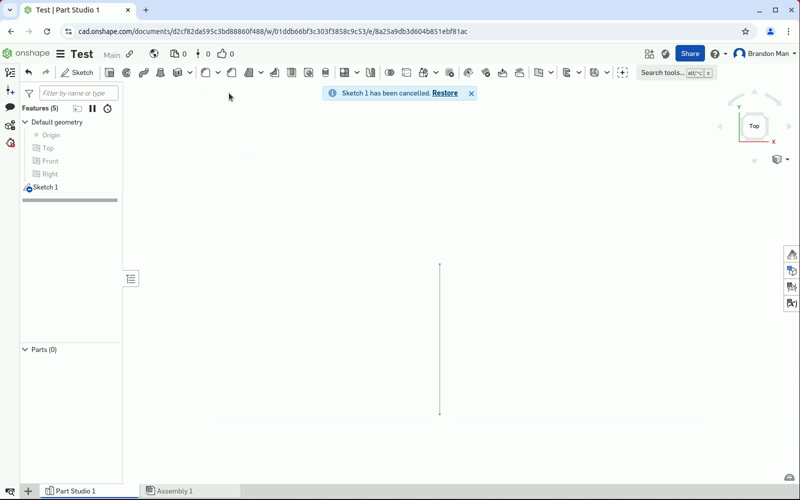
key(shift+s)
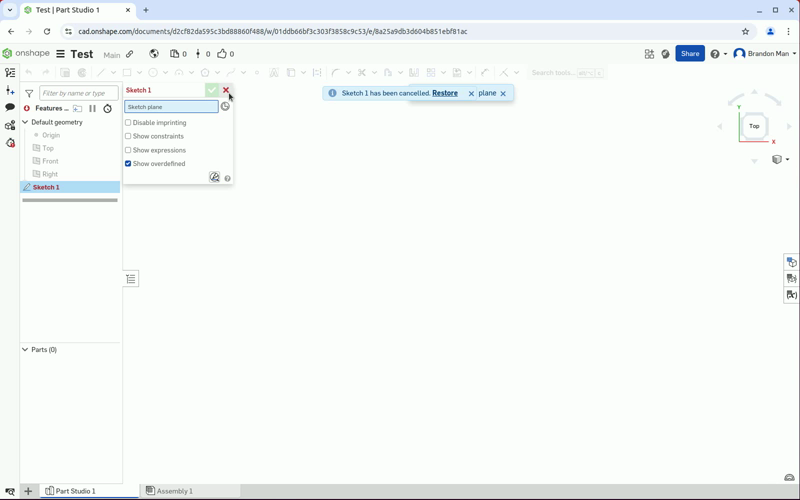
mouse_move(73, 150)
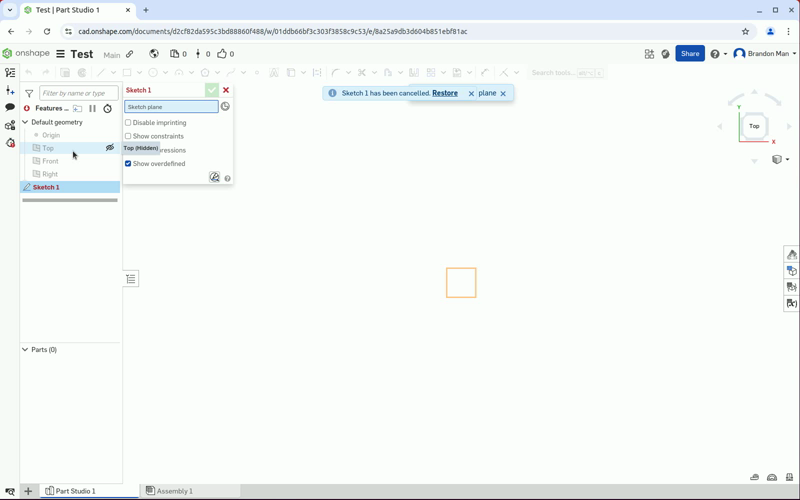
click(73, 150)
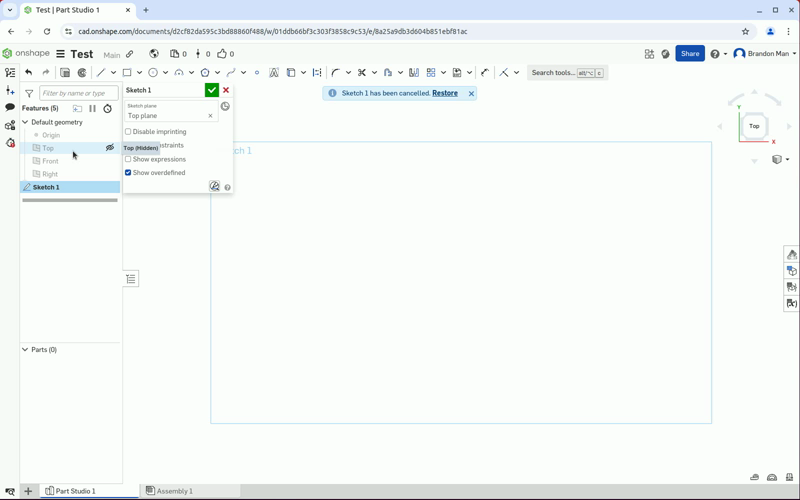
mouse_move(73, 352)
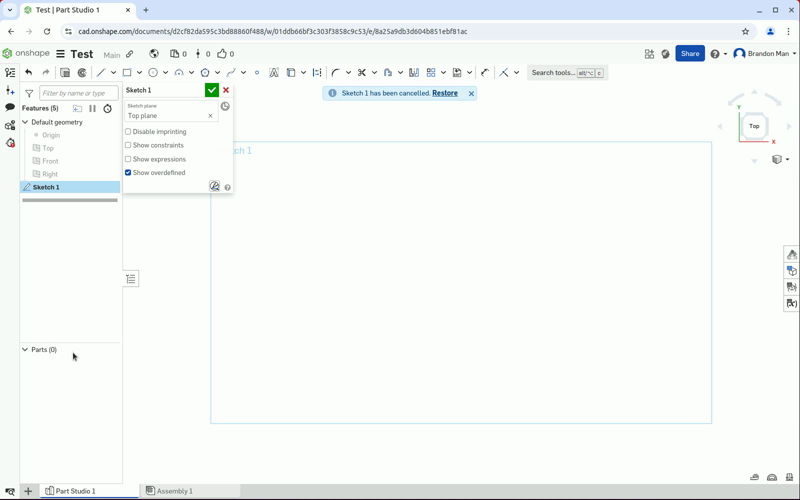
key(y)
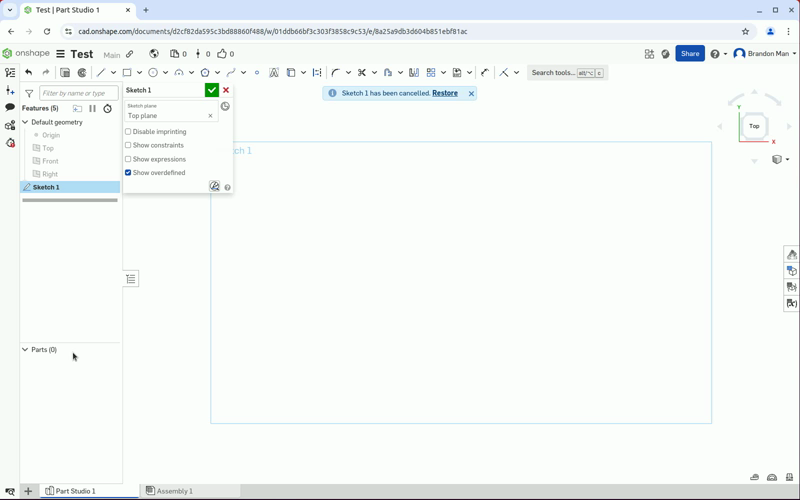
key(l)
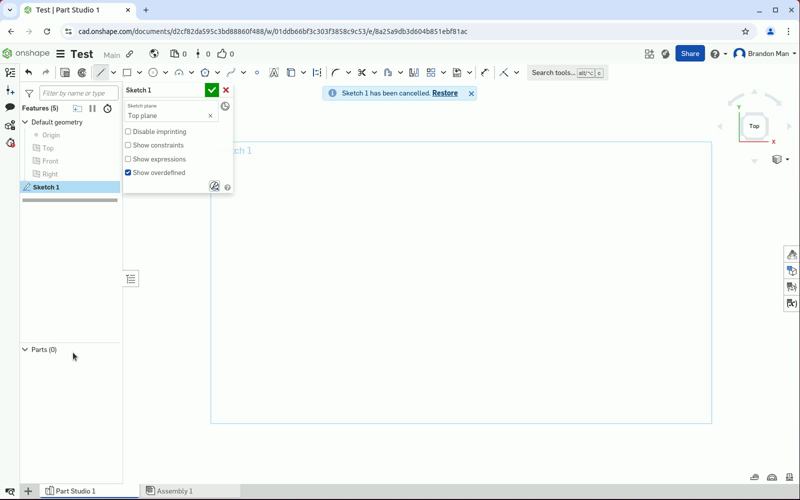
key_down(shift)
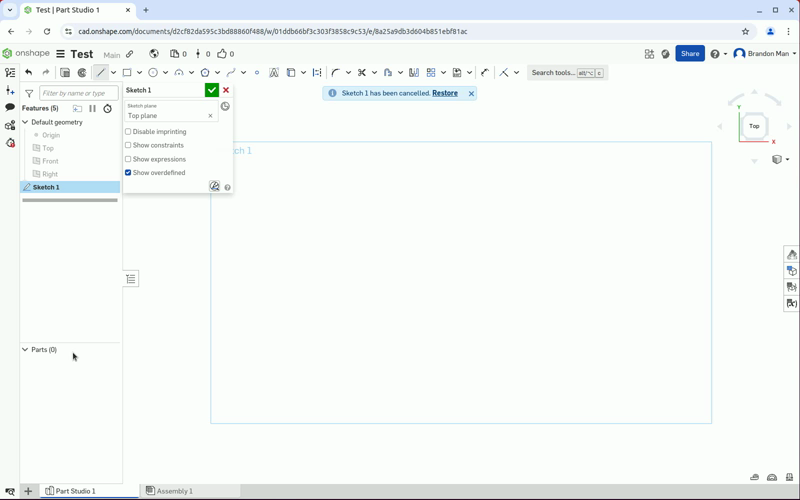
mouse_move(356, 343)
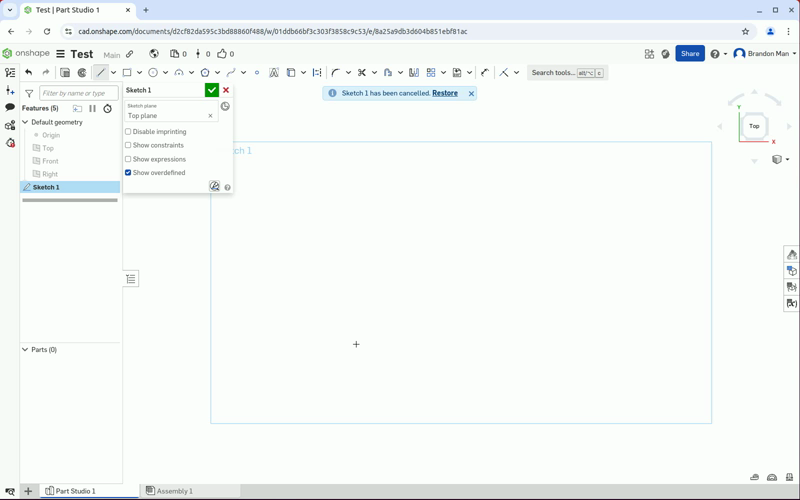
click(356, 343)
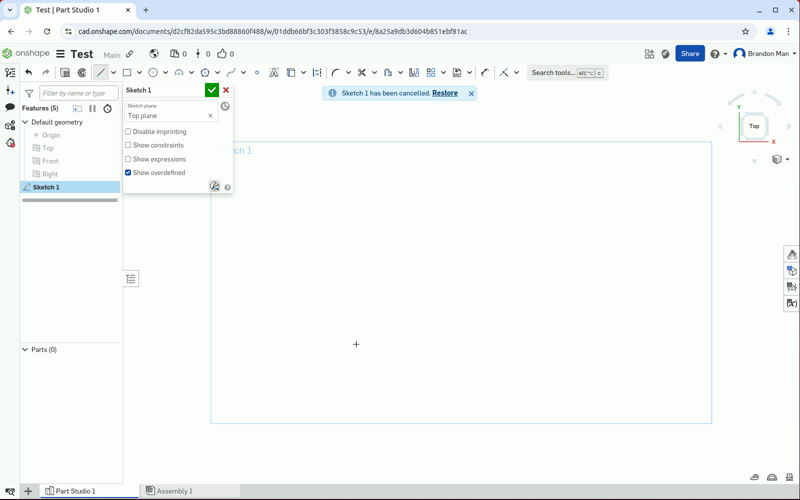
key_up(shift)
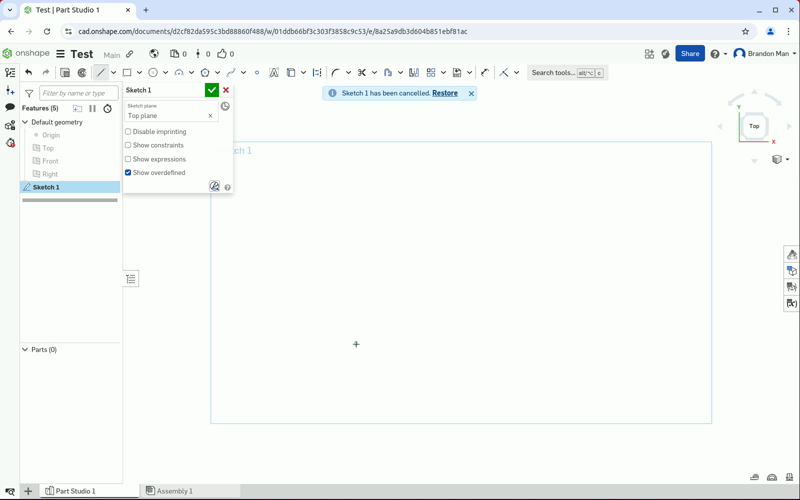
key_down(shift)
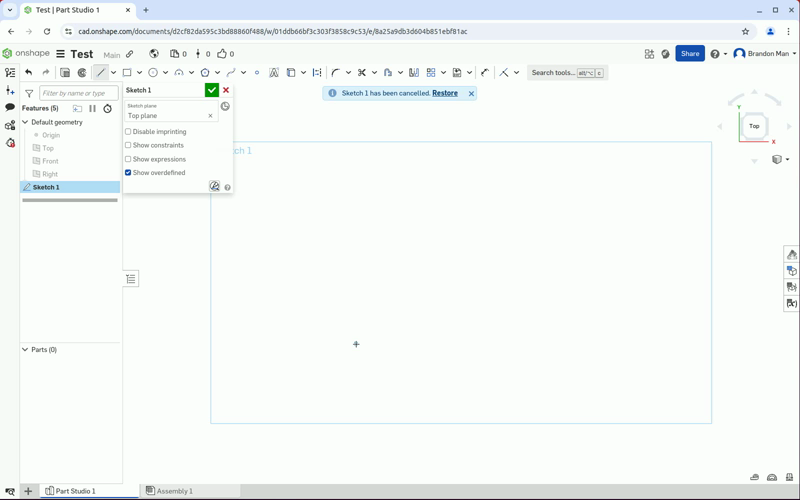
mouse_move(564, 343)
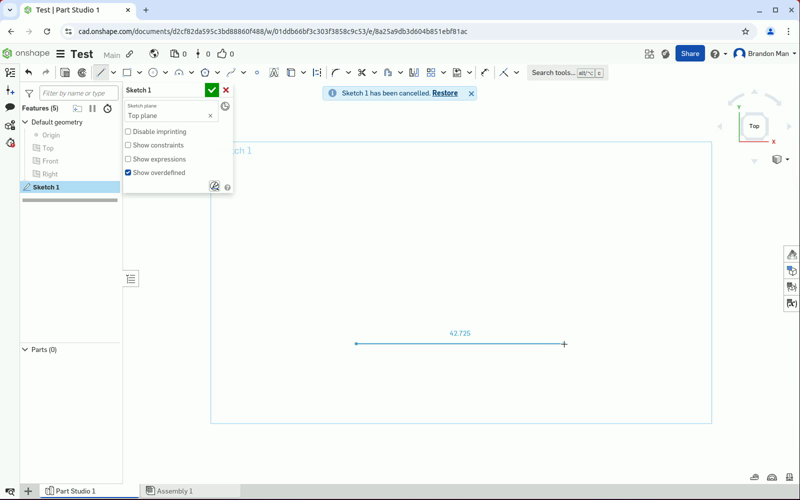
click(564, 343)
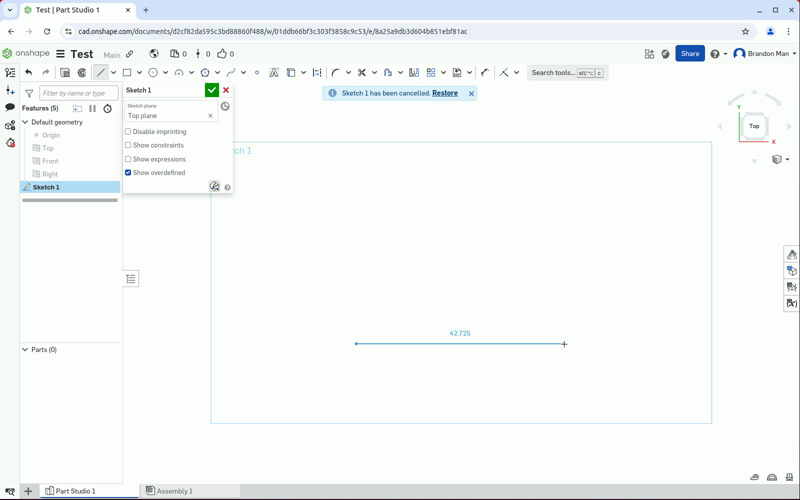
key_up(shift)
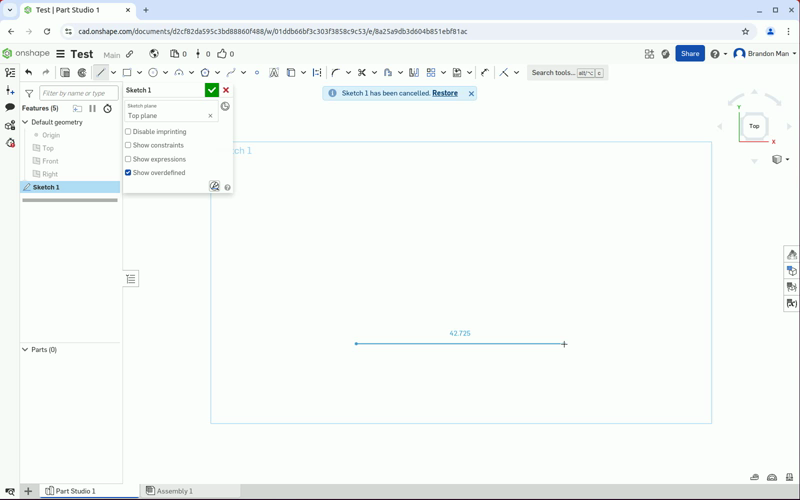
key_down(shift)
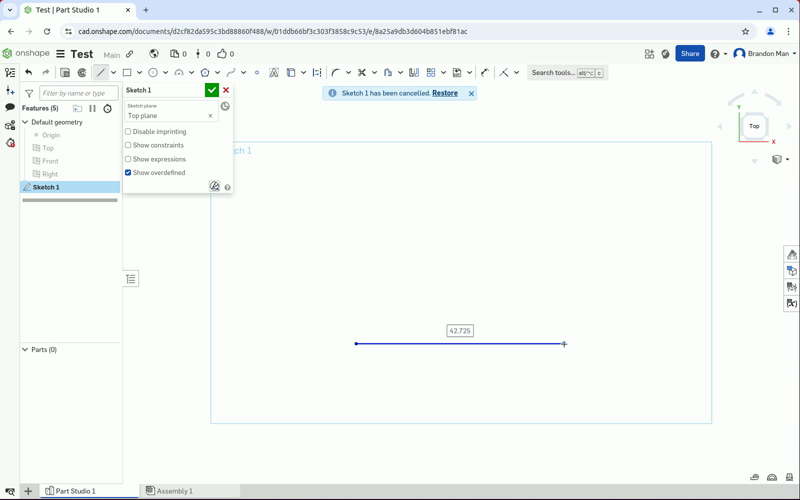
mouse_move(564, 221)
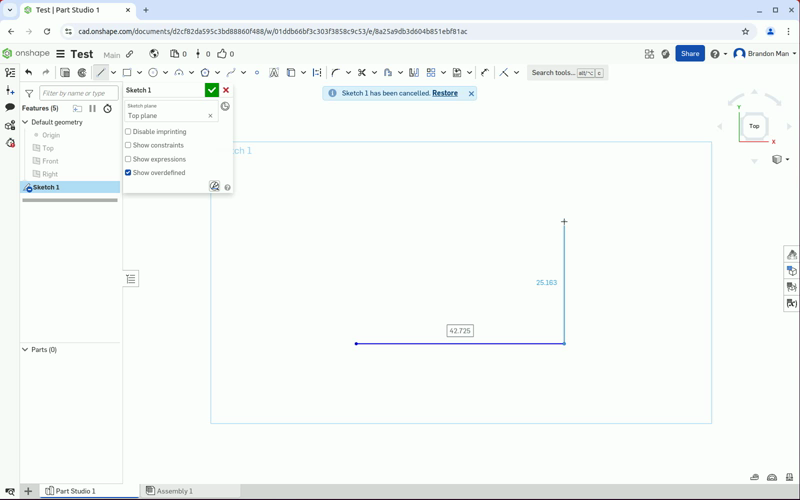
click(564, 221)
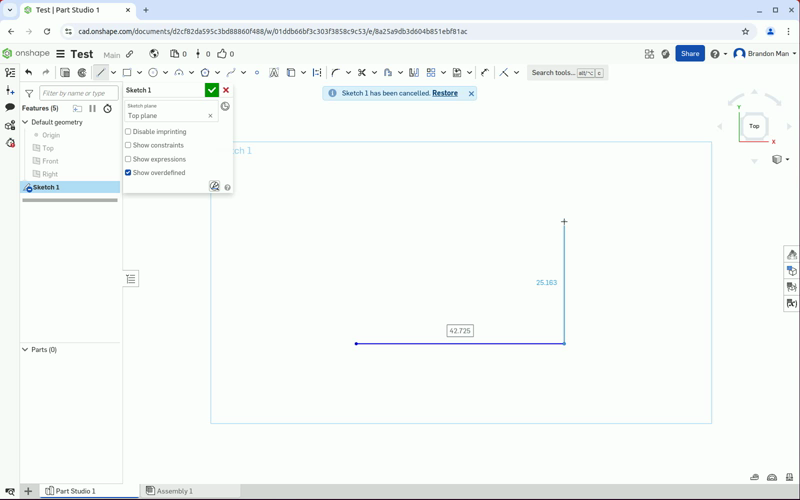
key_up(shift)
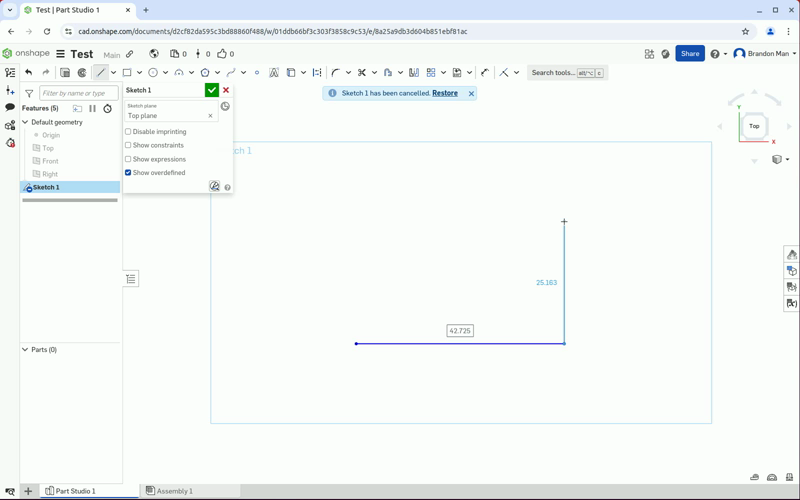
key_down(shift)
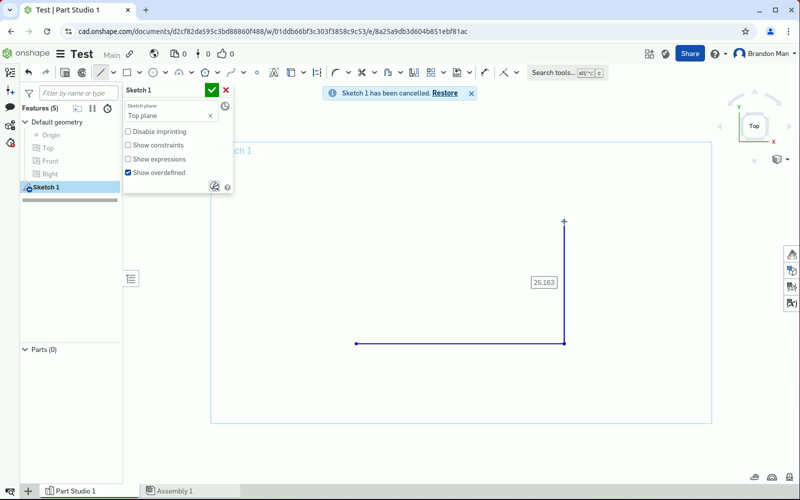
mouse_move(356, 221)
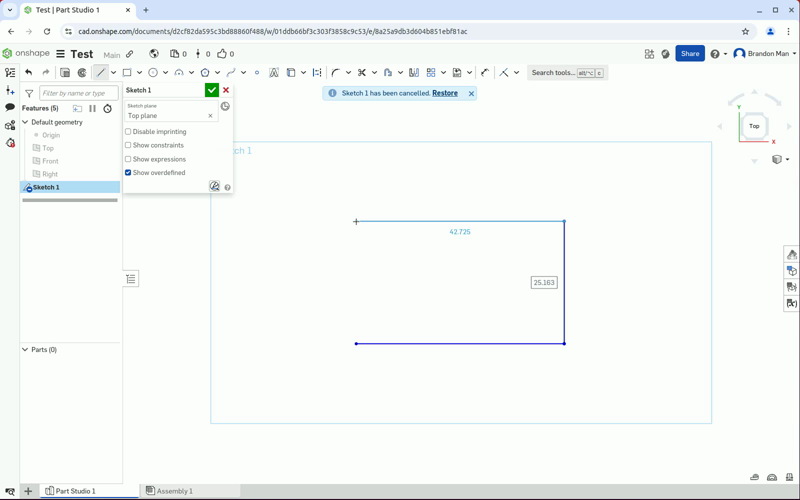
click(356, 221)
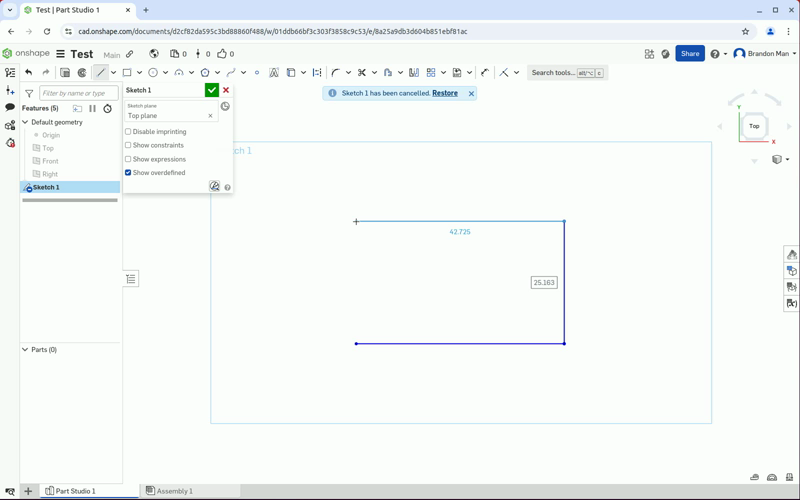
key_up(shift)
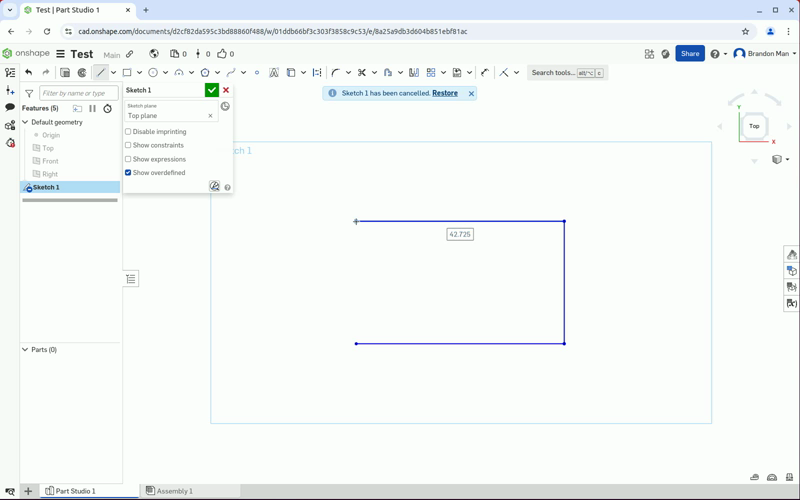
key_down(shift)
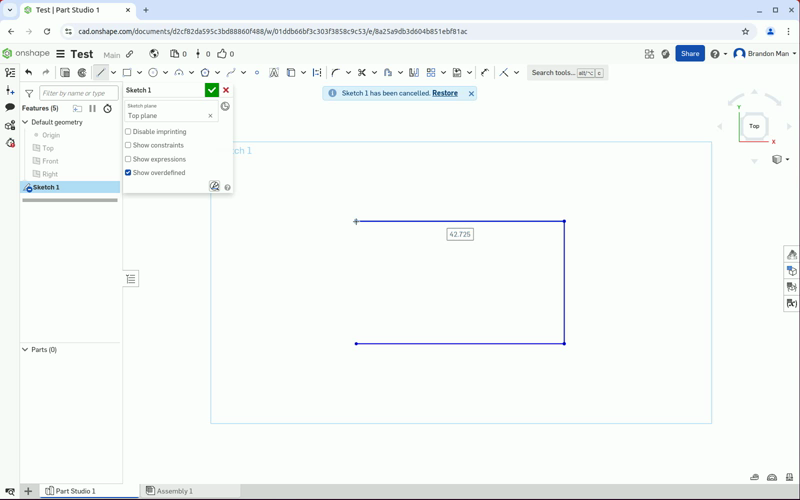
mouse_move(356, 343)
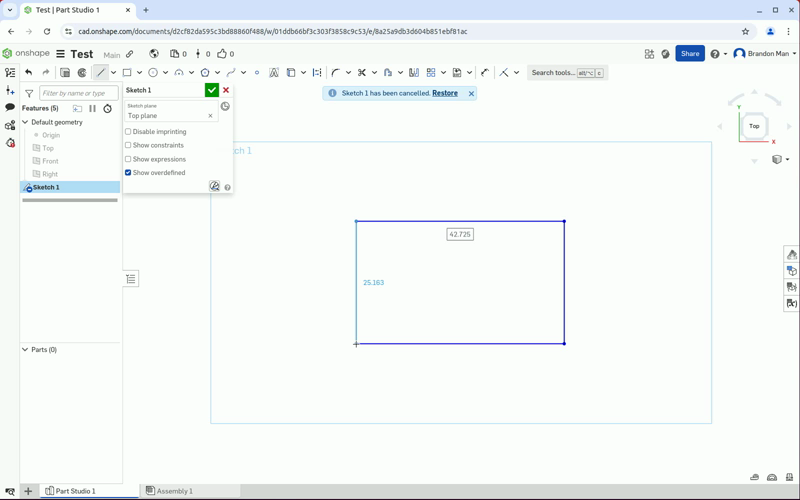
key_up(shift)
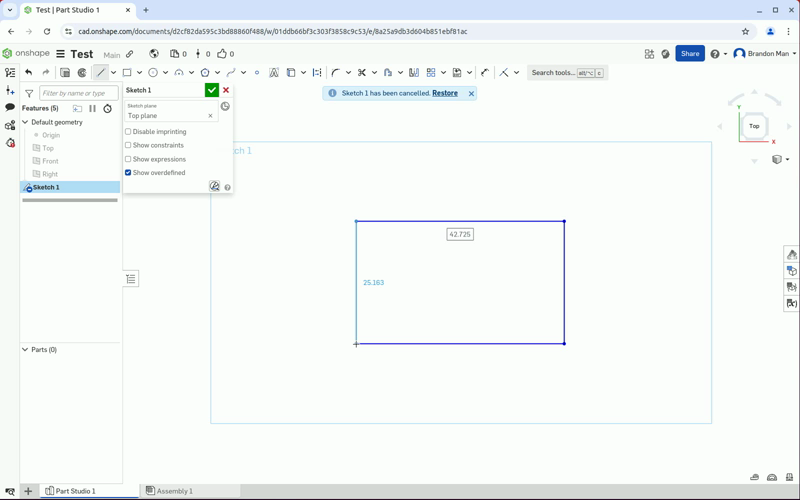
click(356, 343)
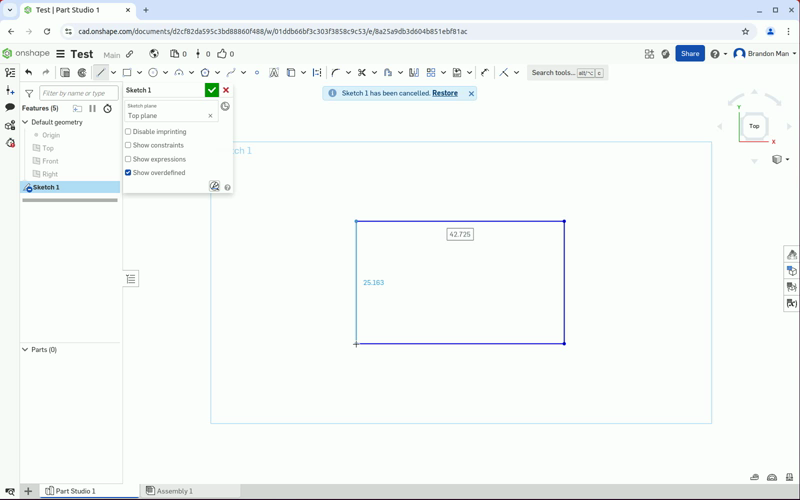
key(esc)
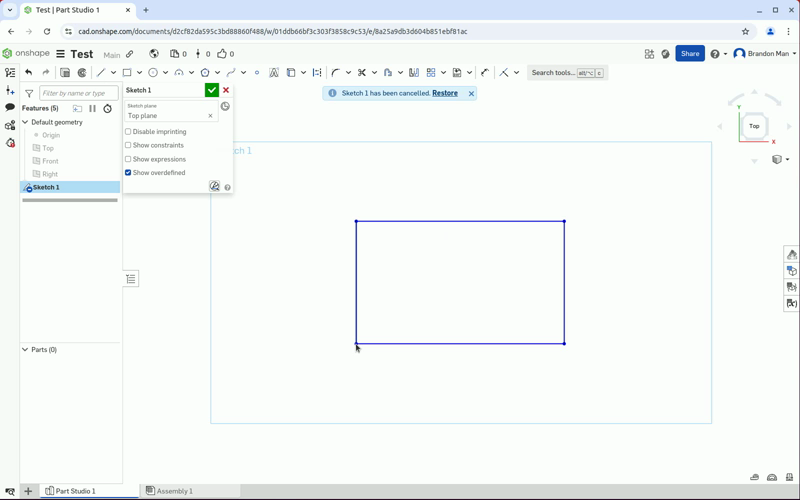
mouse_move(424, 298)
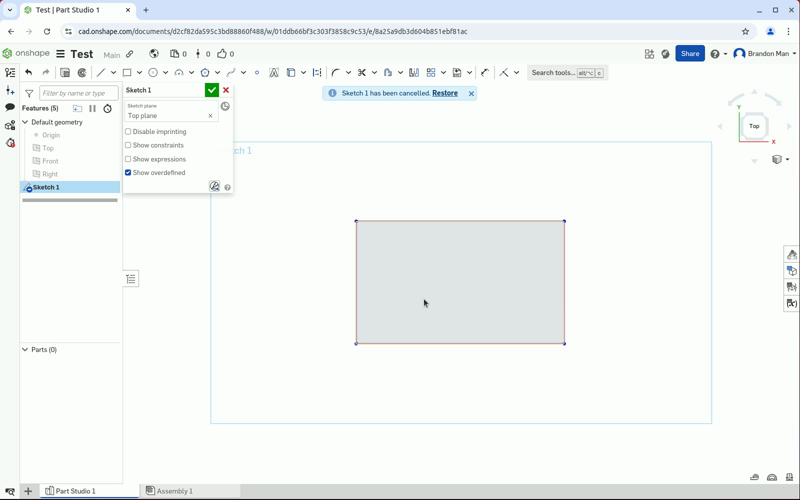
click(424, 298)
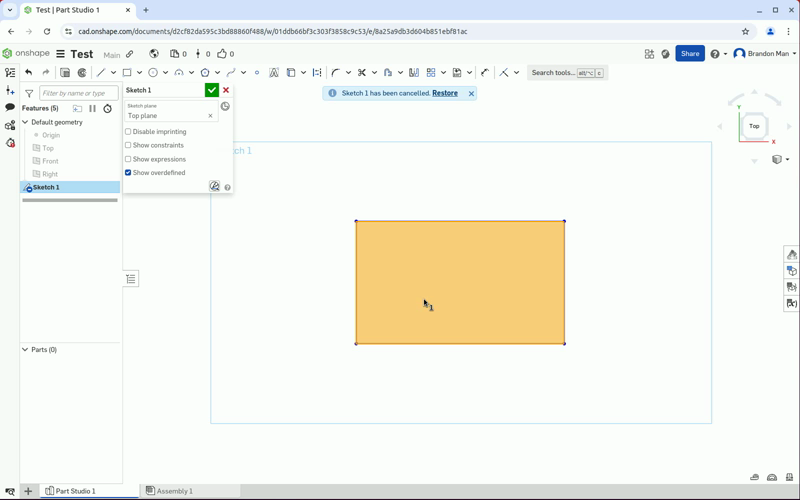
mouse_move(73, 352)
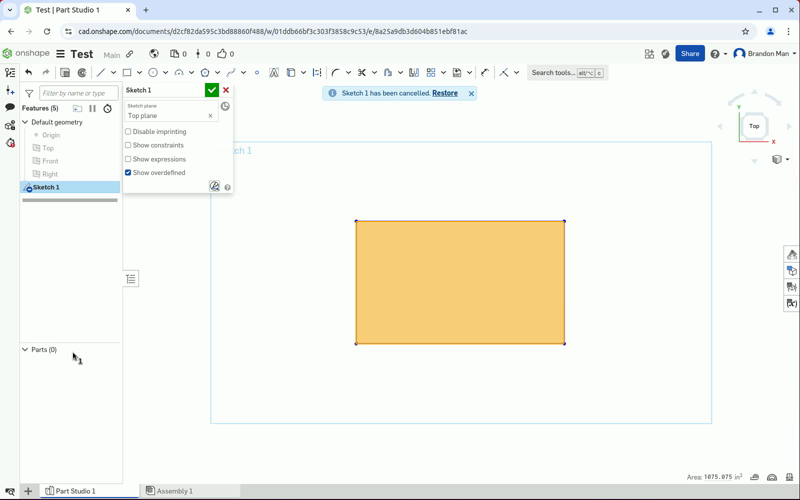
key(shift+y)
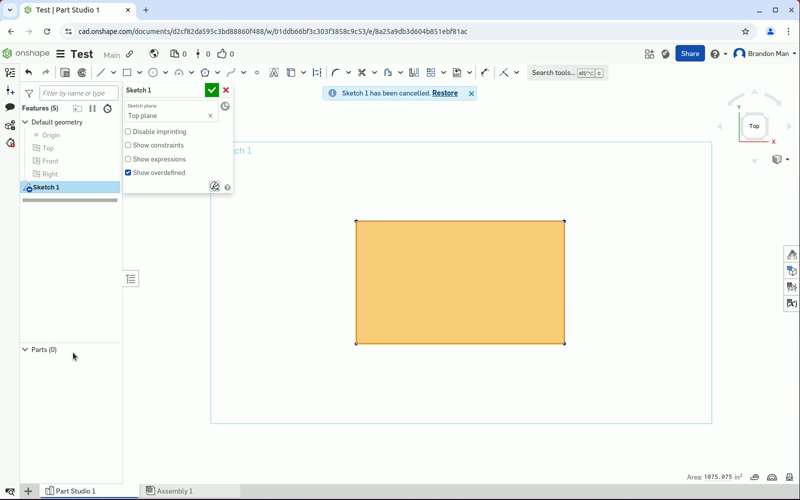
key(shift+e)
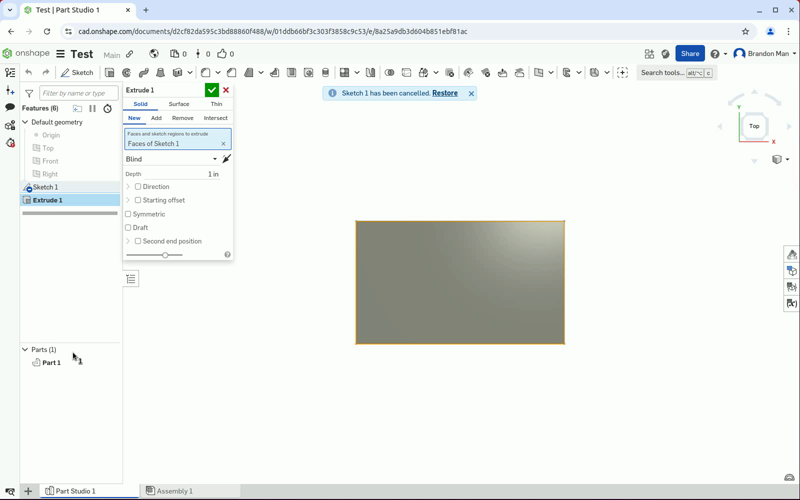
mouse_move(143, 106)
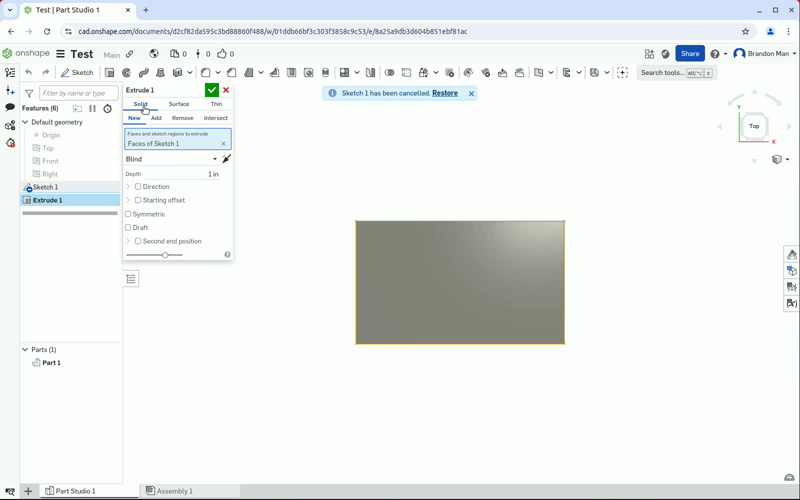
click(143, 106)
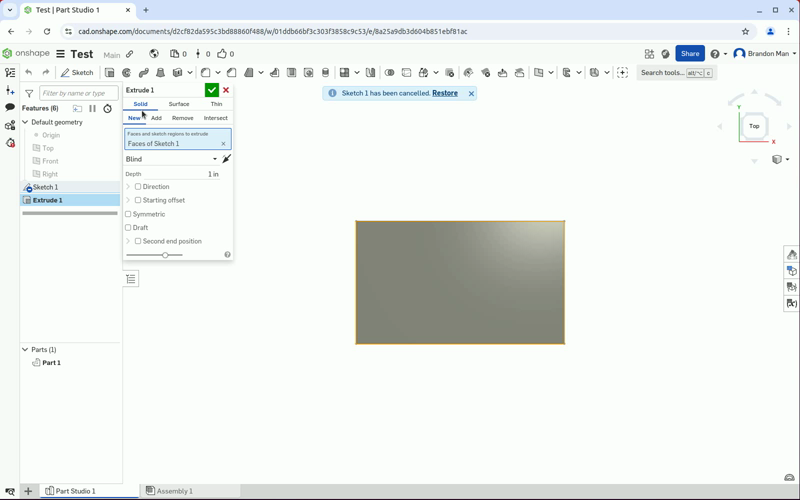
mouse_move(137, 120)
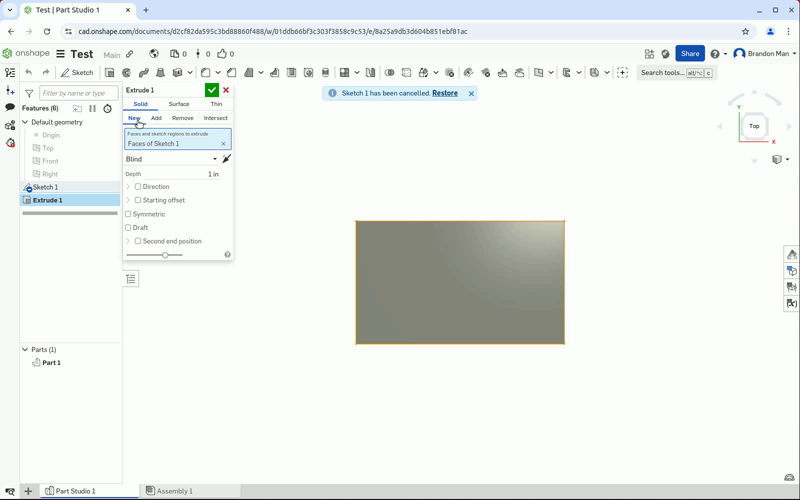
click(137, 120)
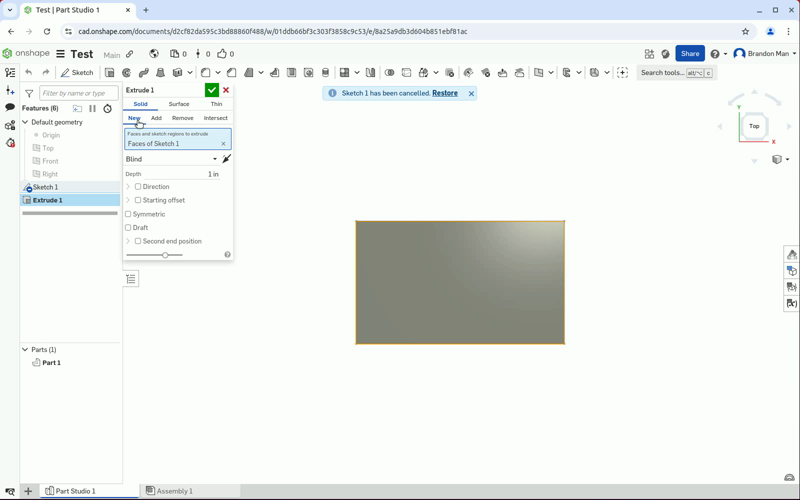
key(tab, 4)
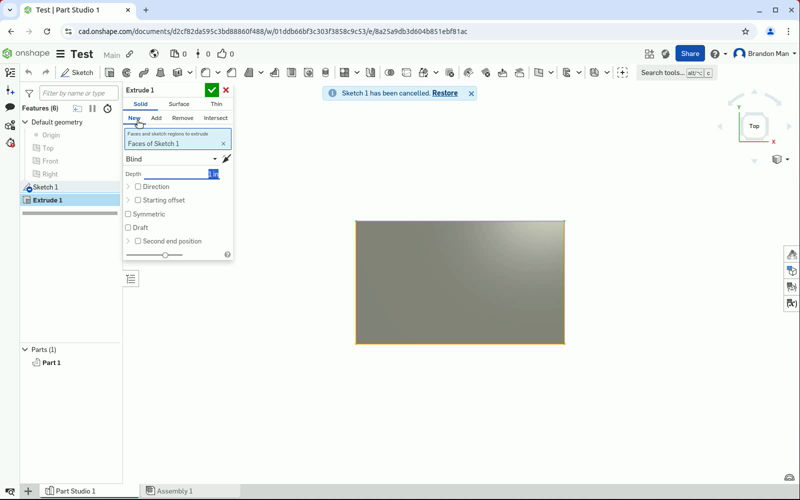
text(23.108)
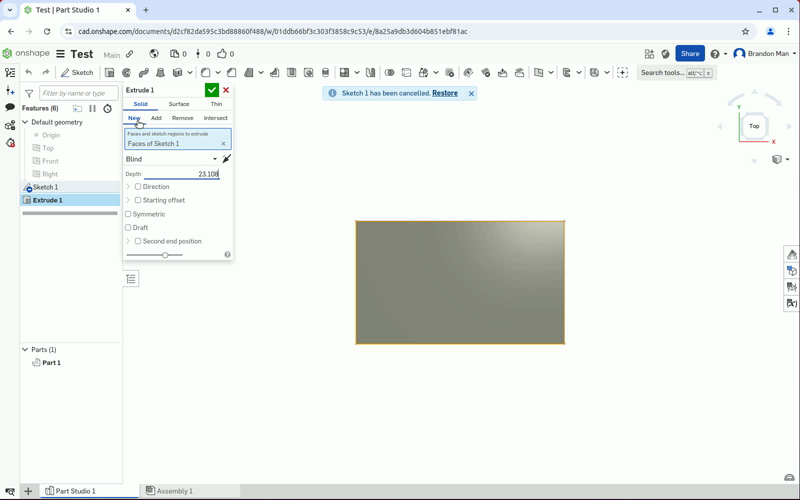
key(enter)
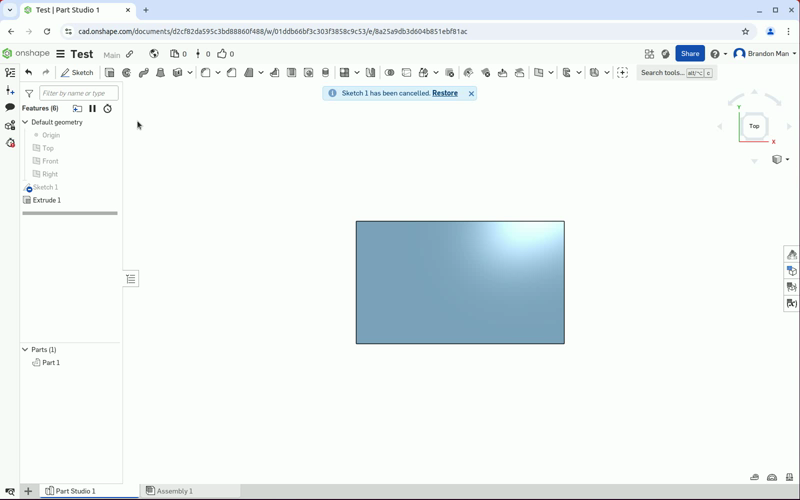
key(shift+h)
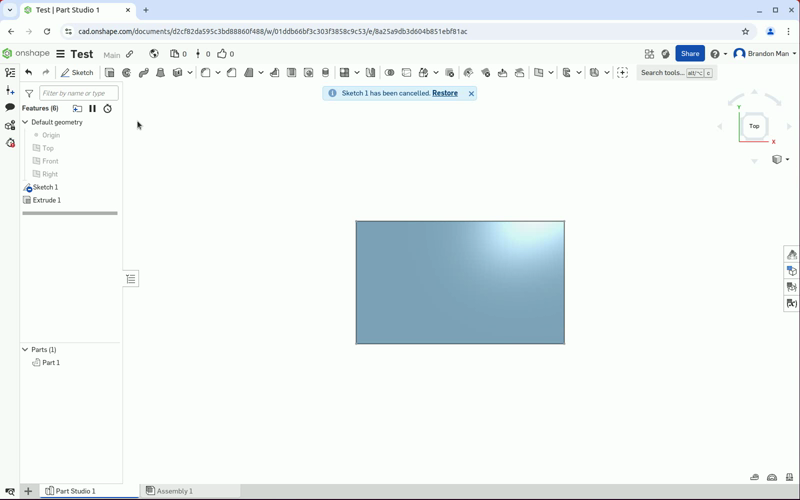
key(shift+h)
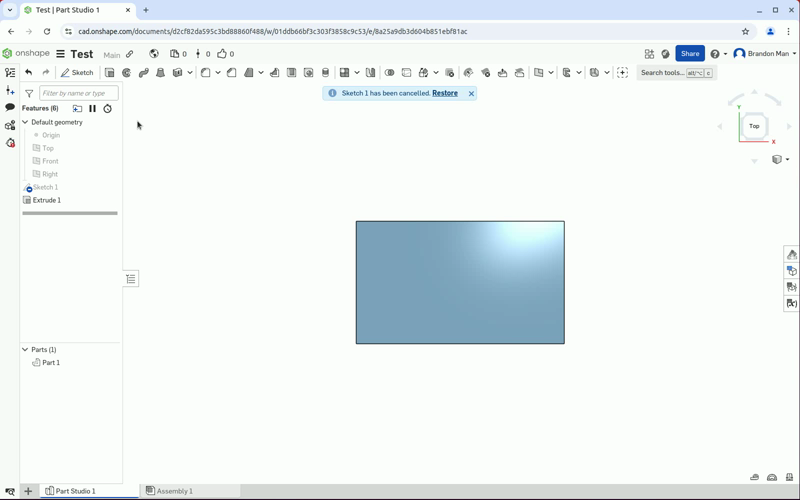
mouse_move(73, 189)
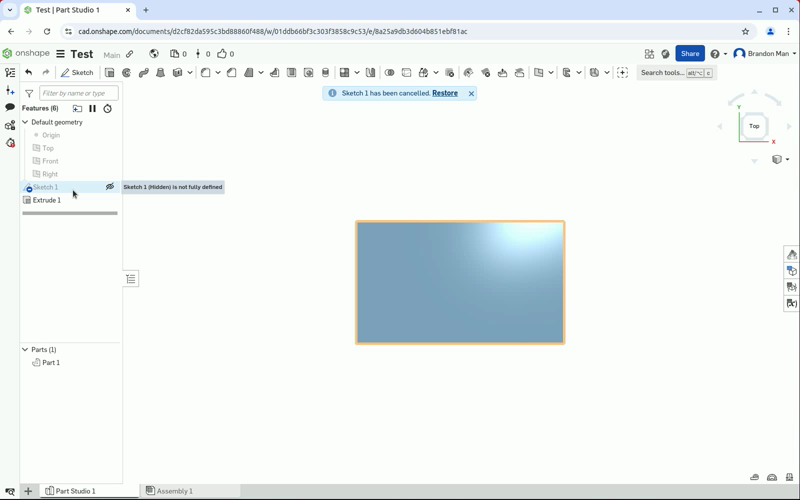
click(73, 189)
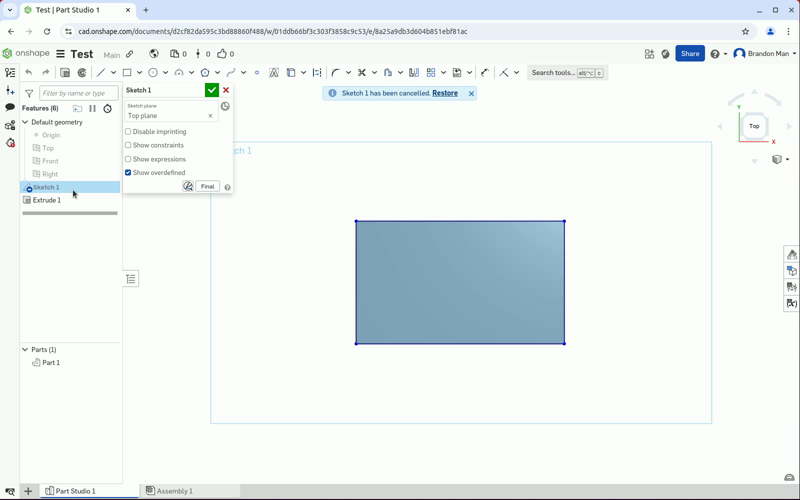
mouse_move(229, 92)
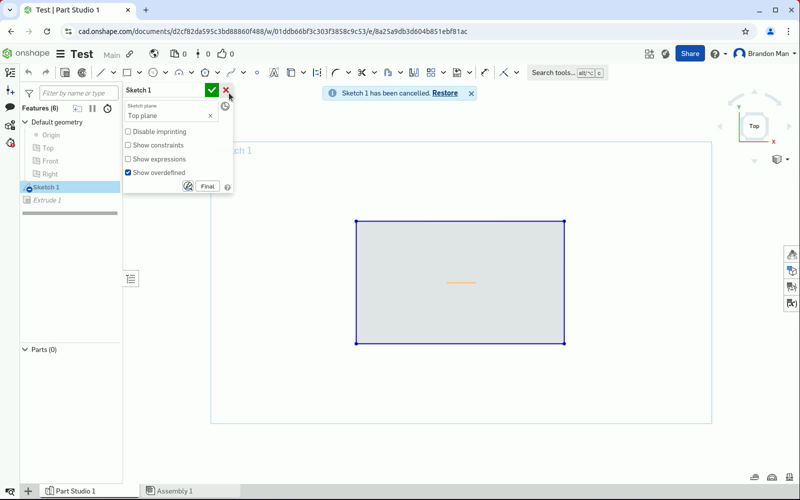
click(229, 92)
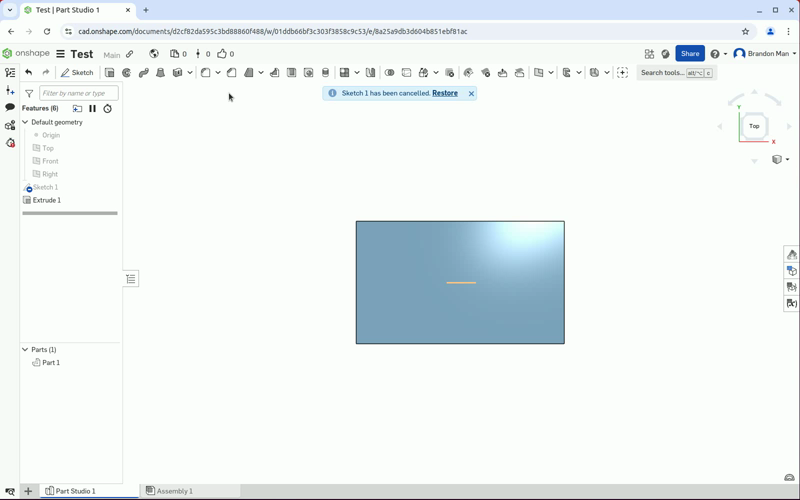
mouse_move(541, 75)
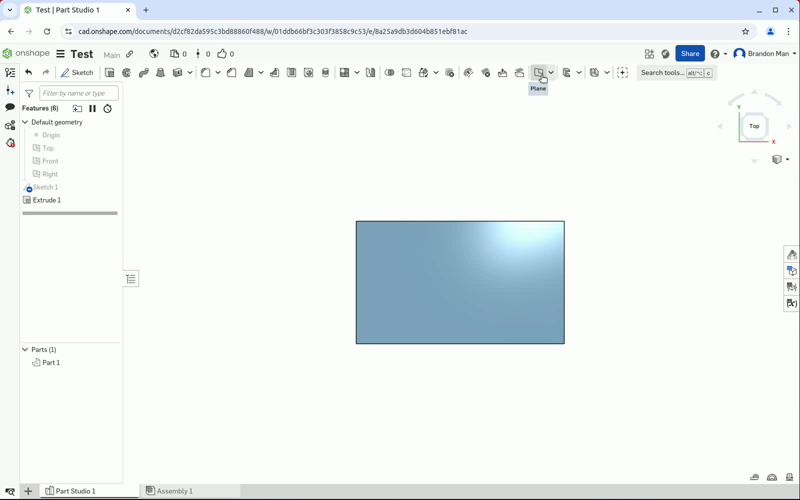
click(541, 75)
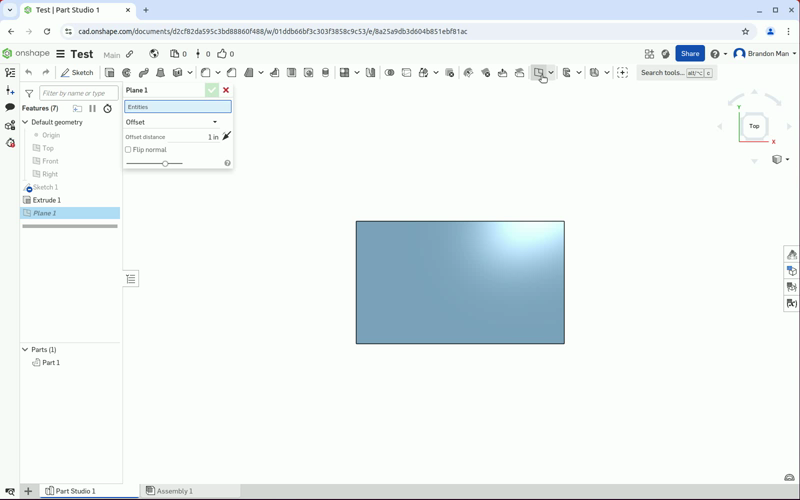
mouse_move(73, 150)
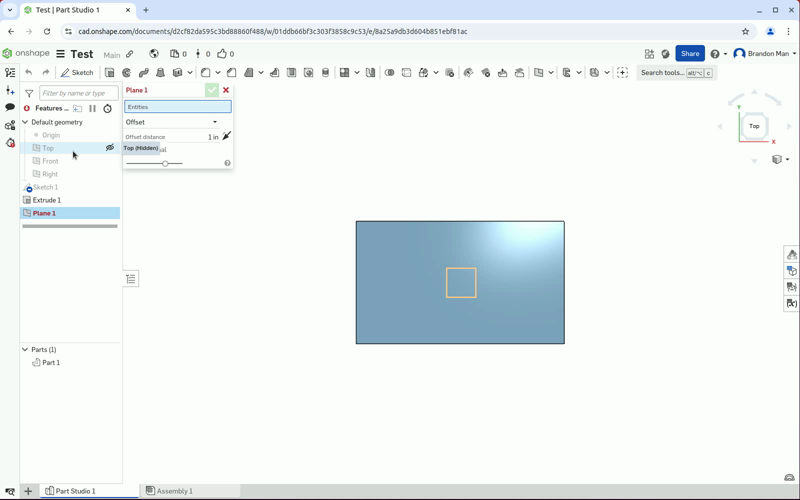
click(73, 150)
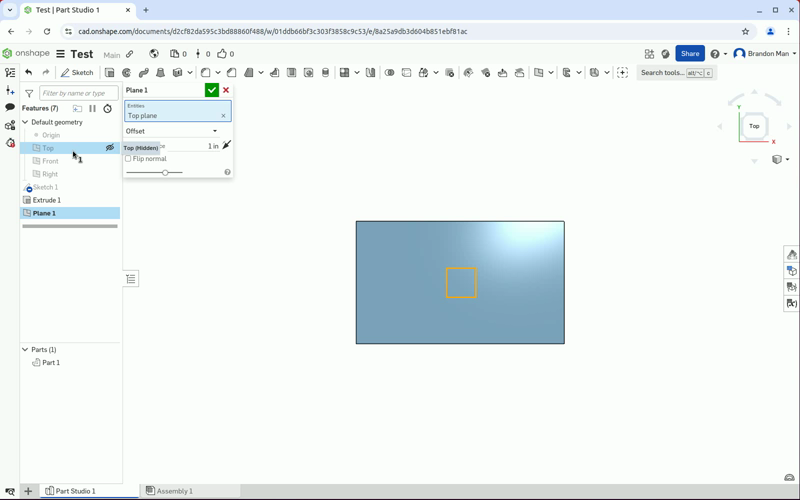
key(tab, 2)
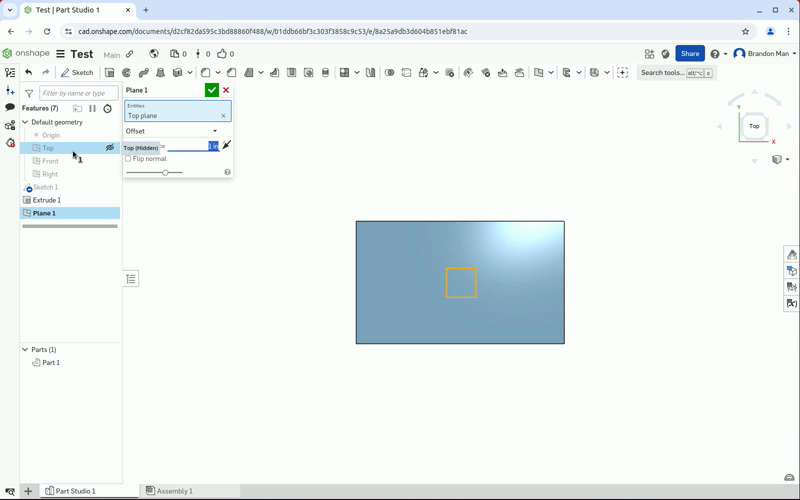
text(23.108)
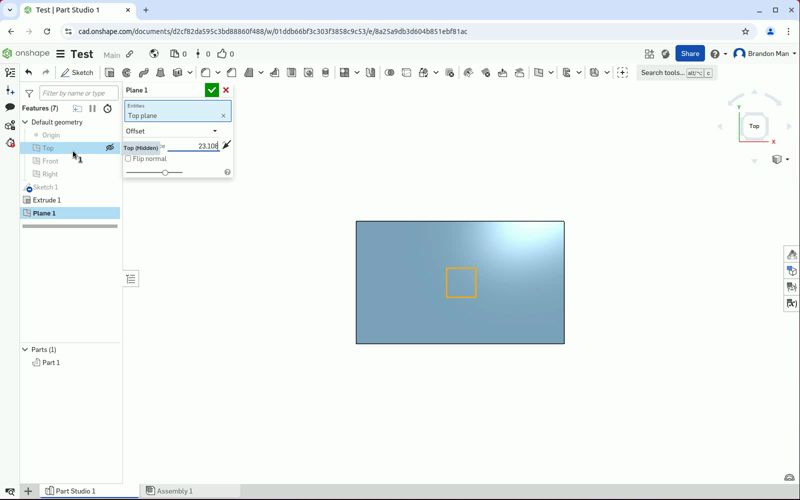
key(enter, 2)
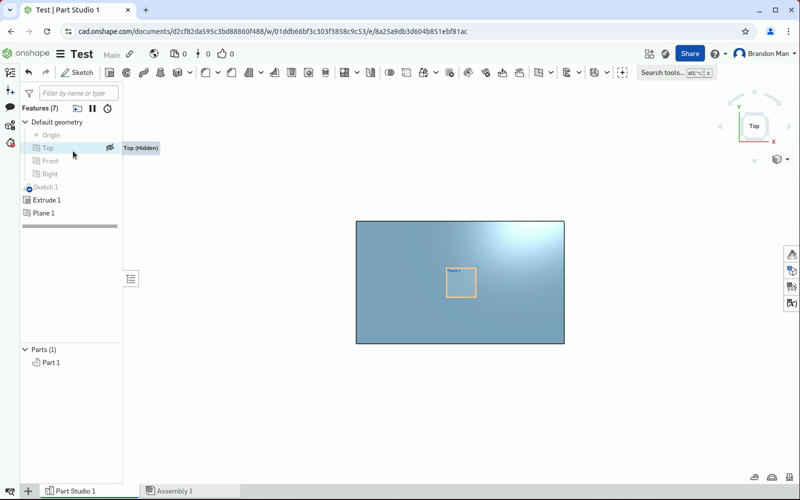
key(shift+s)
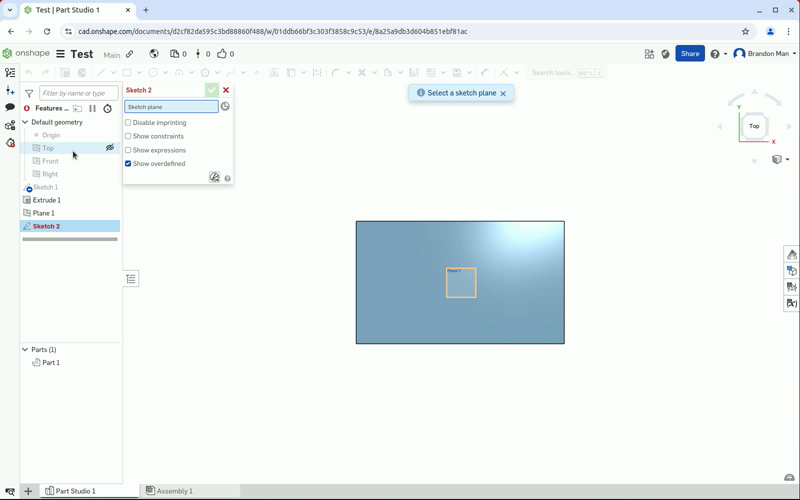
mouse_move(73, 215)
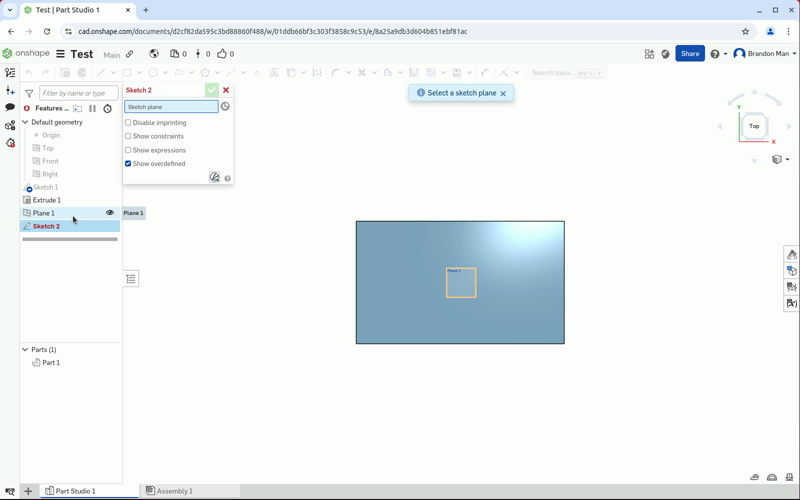
click(73, 215)
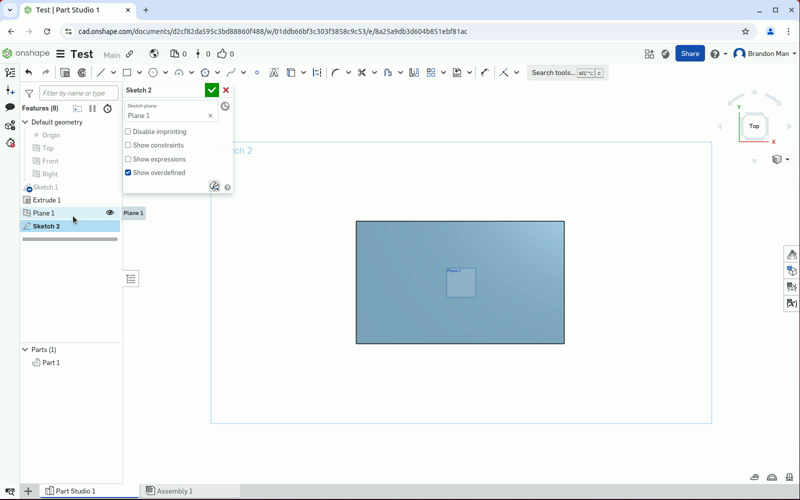
mouse_move(73, 352)
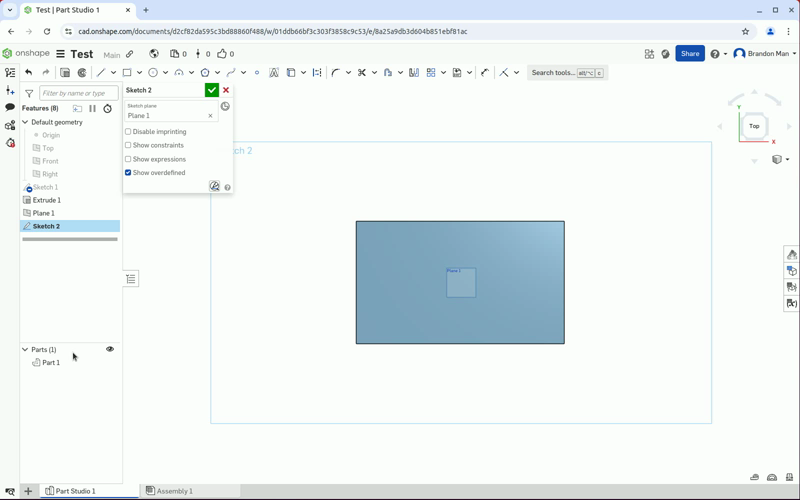
key(y)
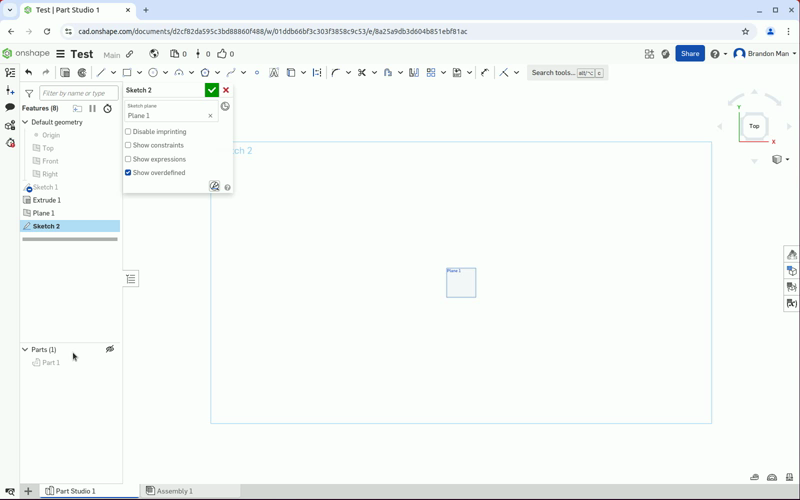
key(l)
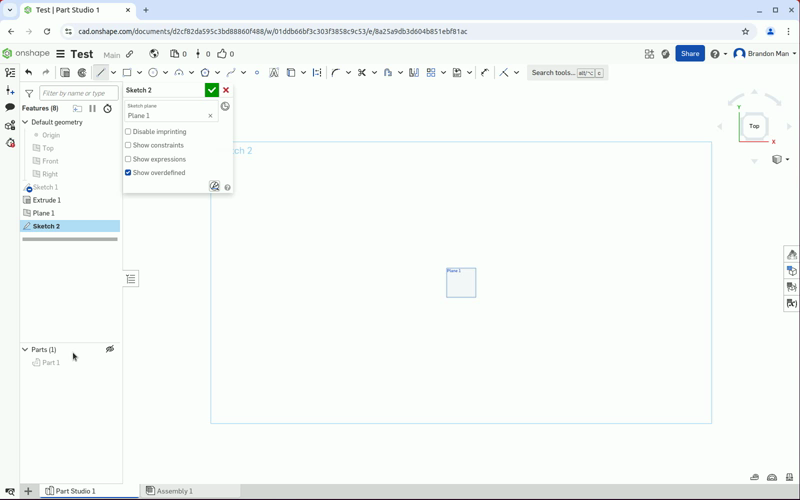
key_down(shift)
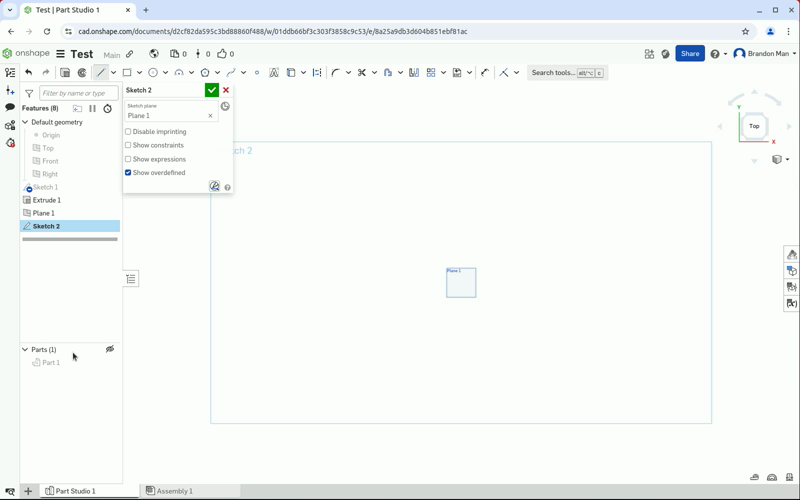
mouse_move(361, 337)
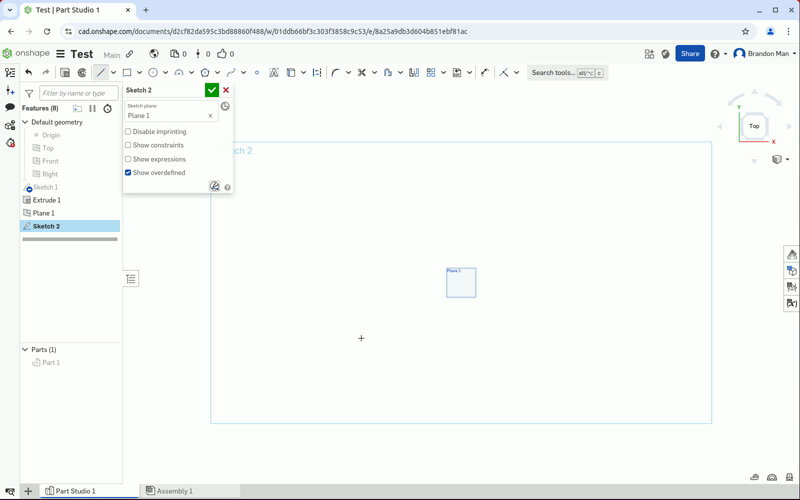
click(361, 337)
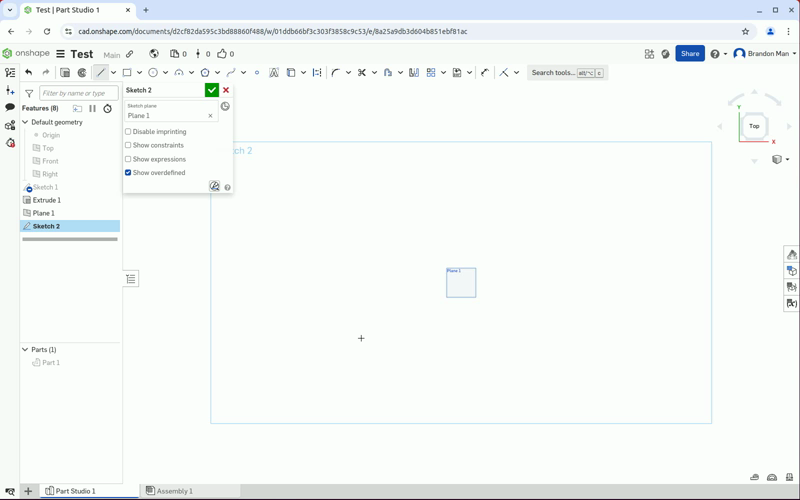
key_up(shift)
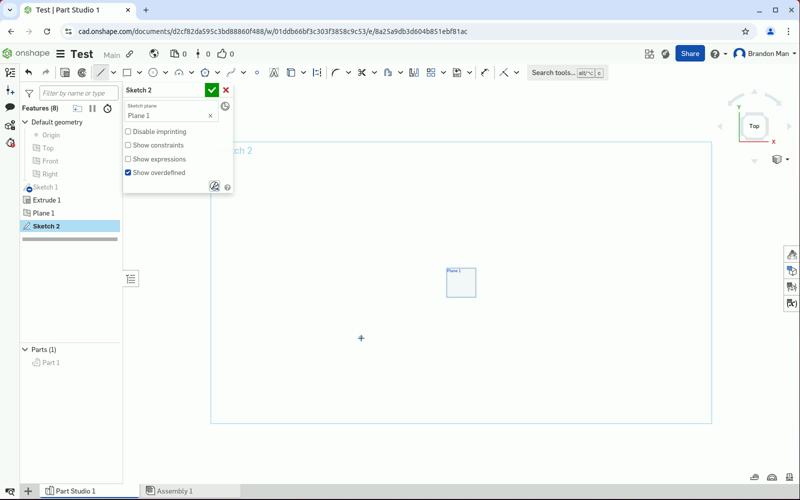
key_down(shift)
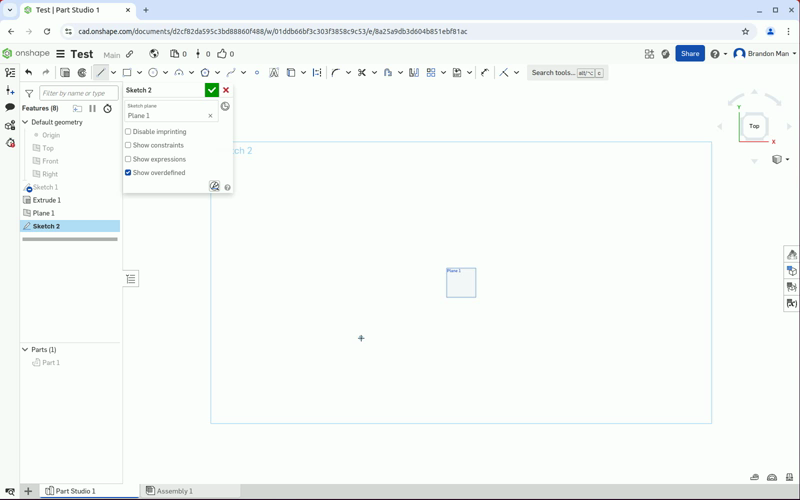
mouse_move(559, 337)
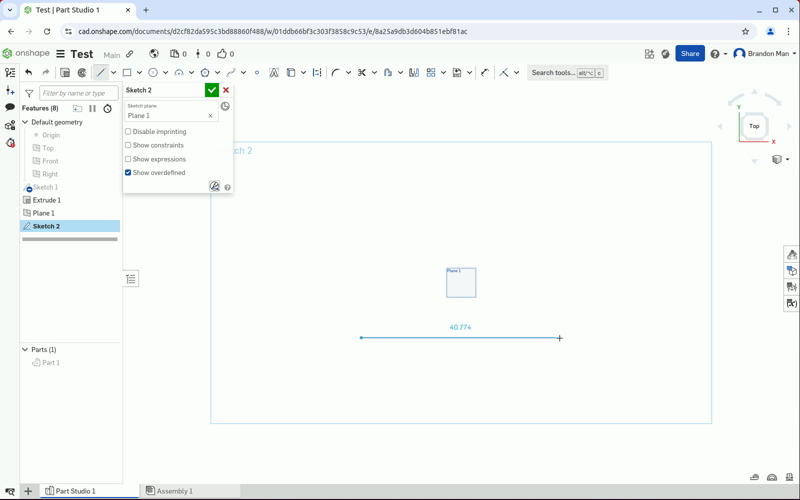
click(559, 337)
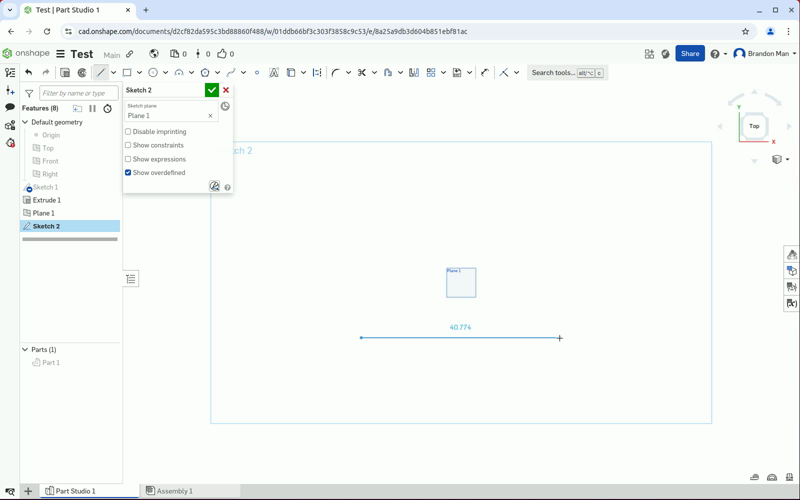
key_up(shift)
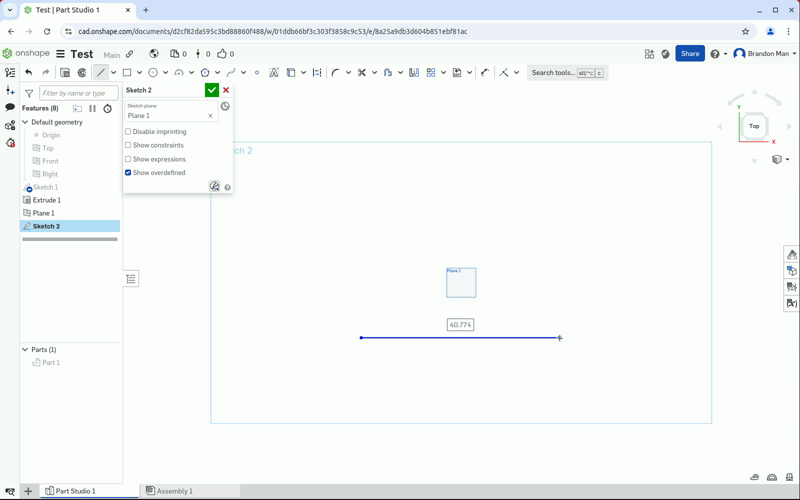
key_down(shift)
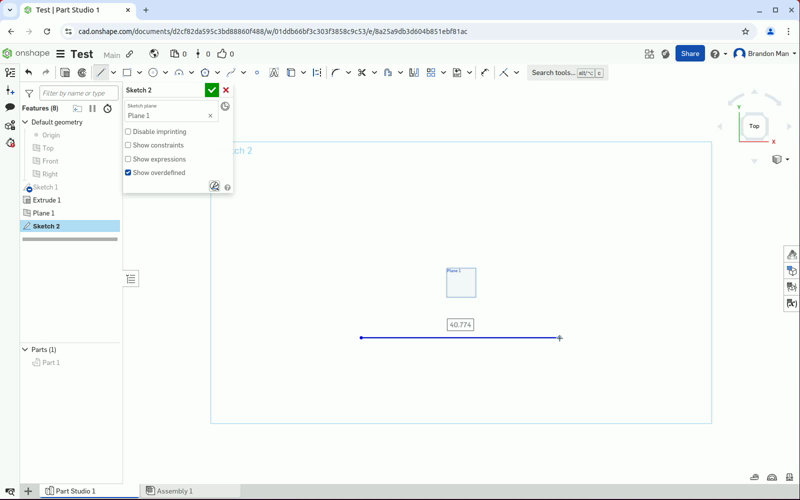
mouse_move(559, 229)
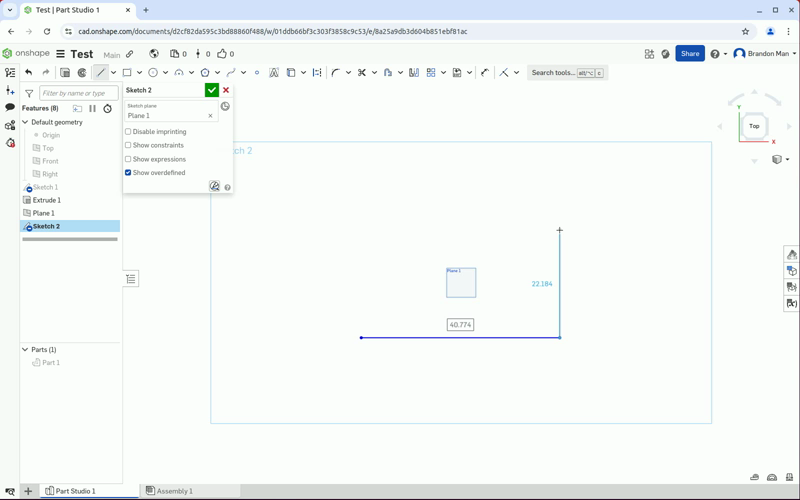
click(559, 229)
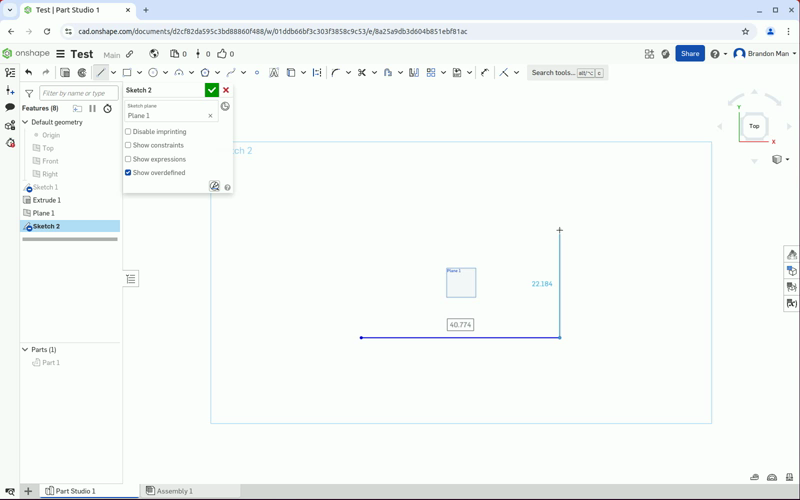
key_up(shift)
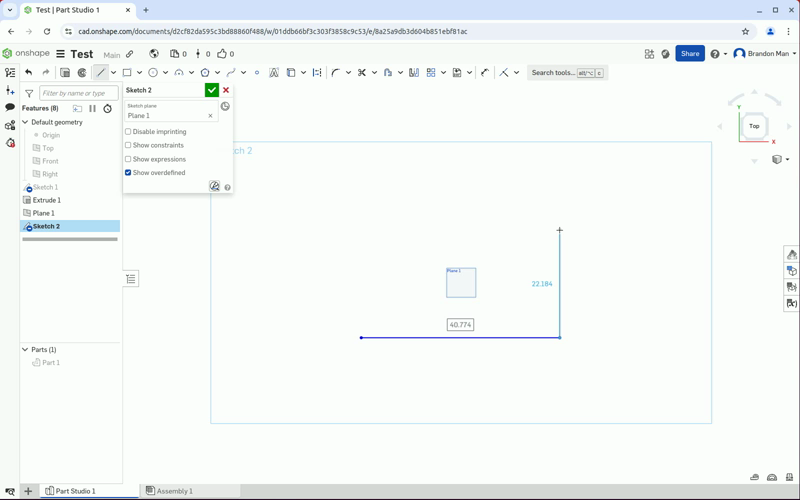
key_down(shift)
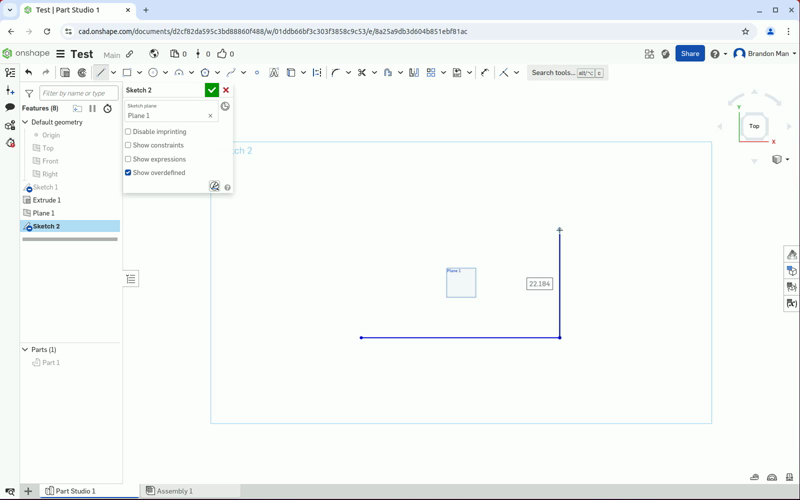
mouse_move(361, 229)
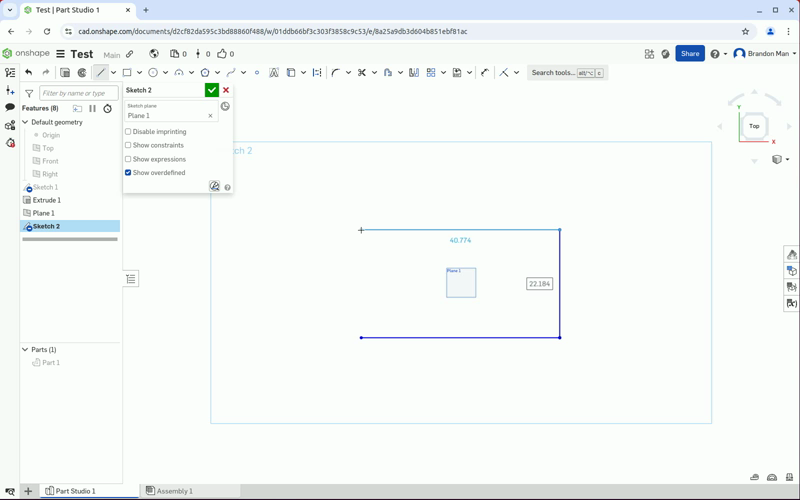
click(361, 229)
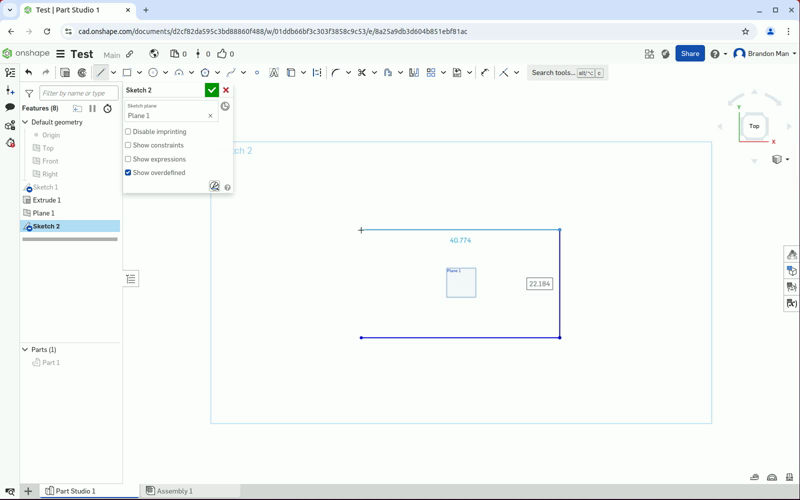
key_up(shift)
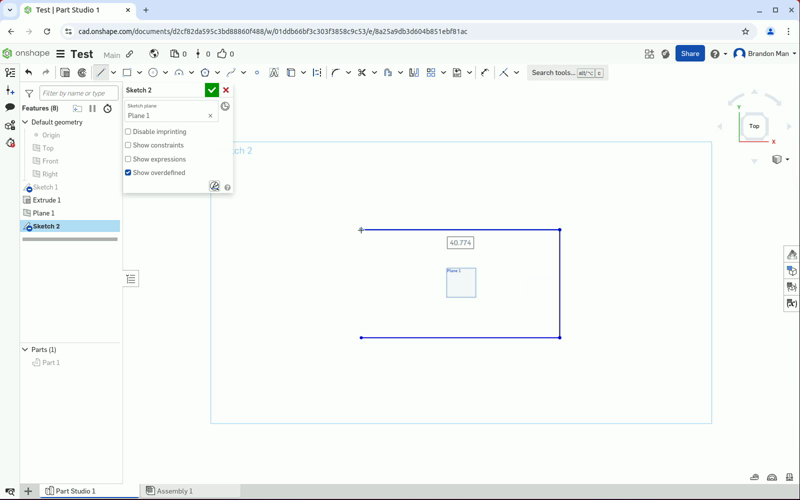
key_down(shift)
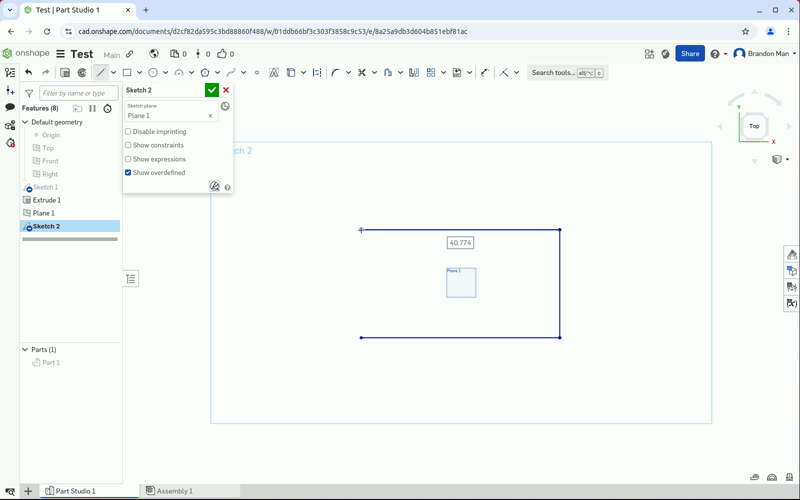
mouse_move(361, 337)
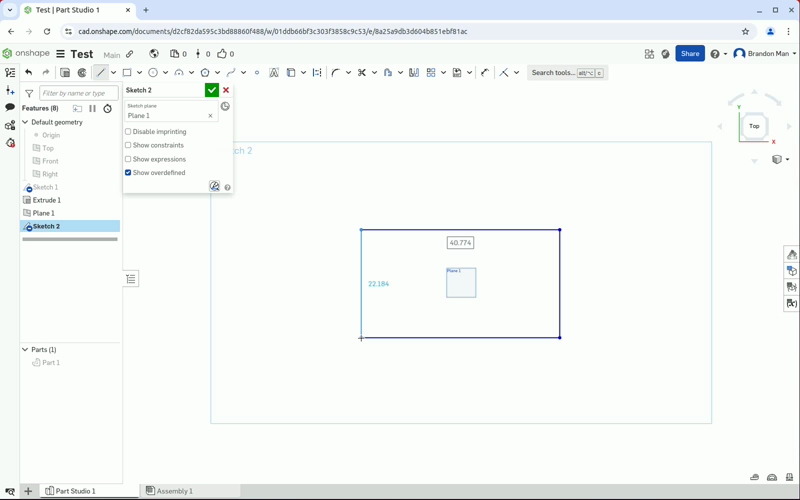
key_up(shift)
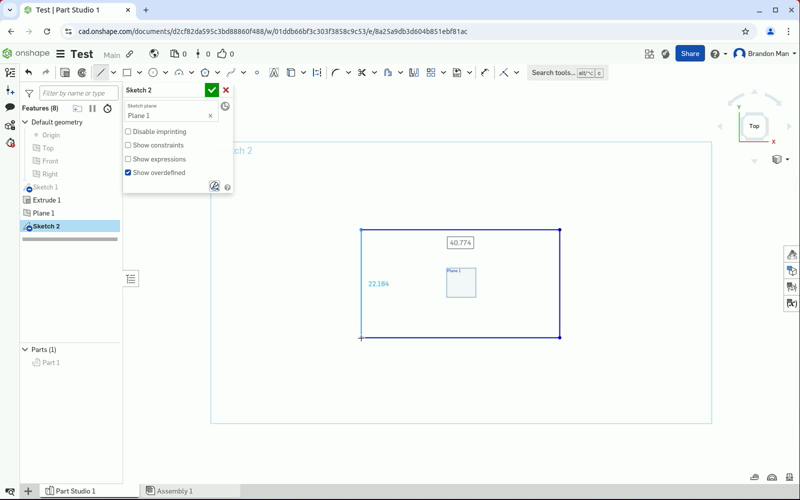
click(361, 337)
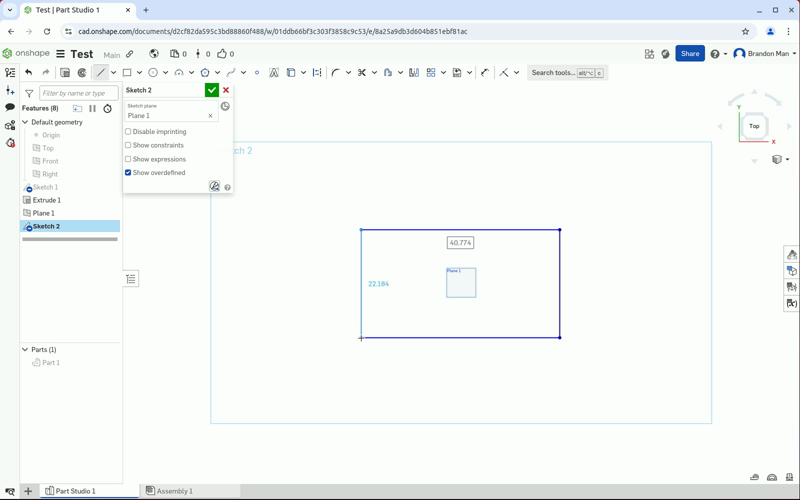
key(esc)
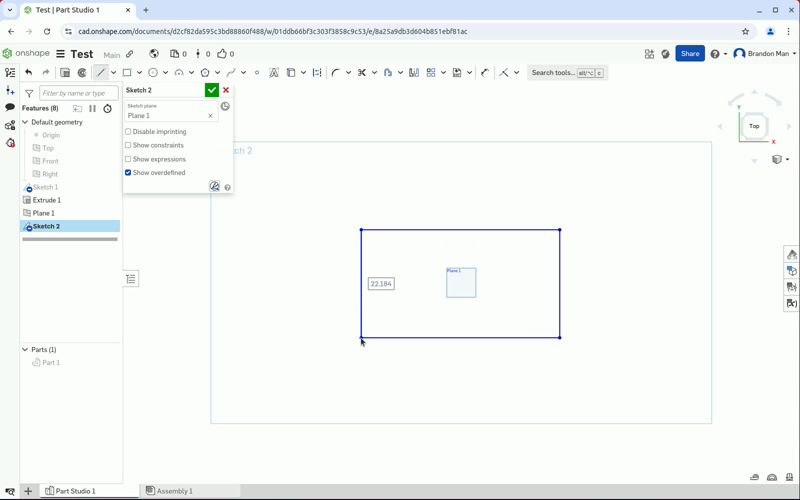
mouse_move(500, 256)
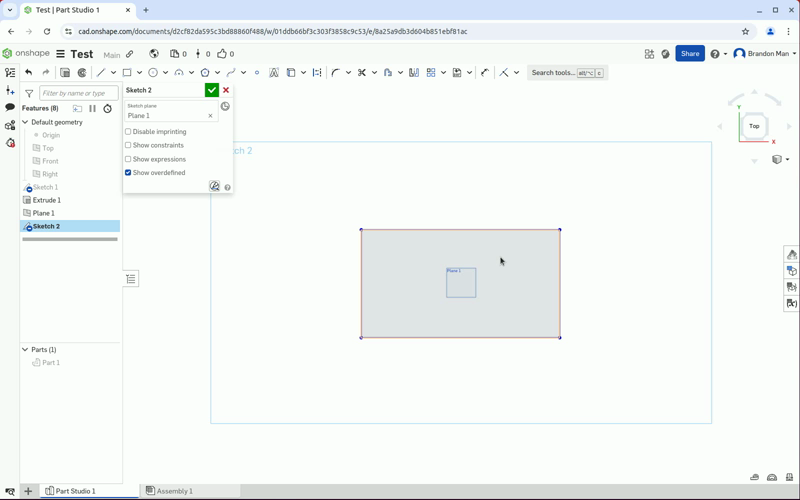
click(500, 256)
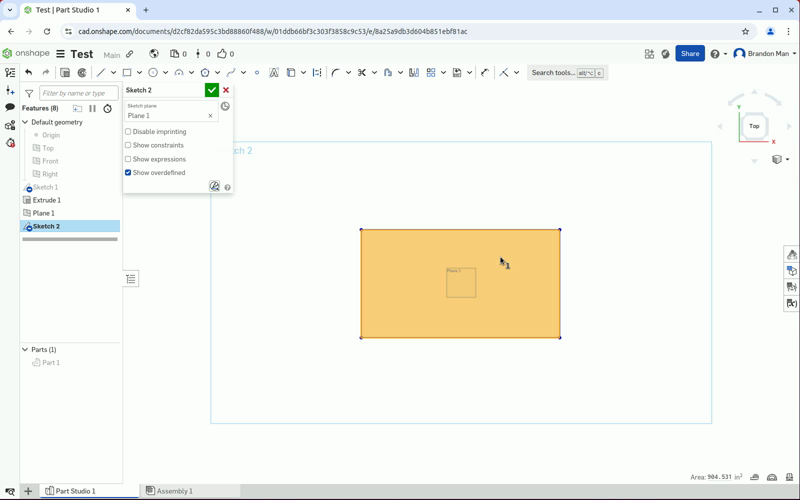
mouse_move(73, 352)
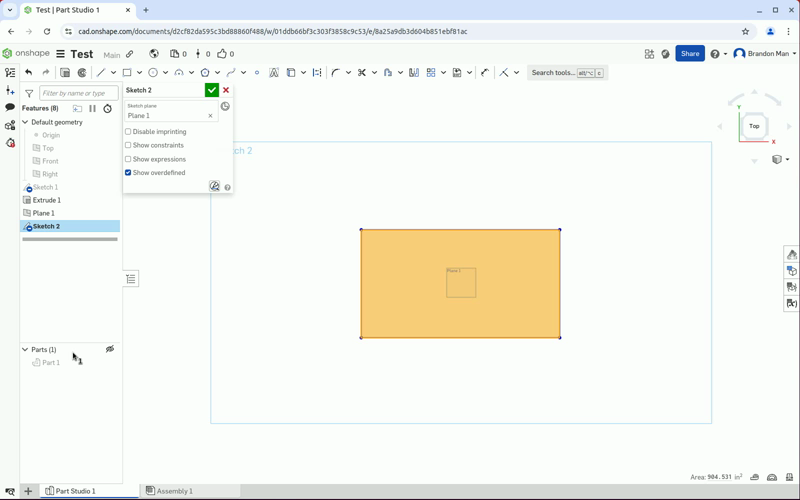
key(shift+y)
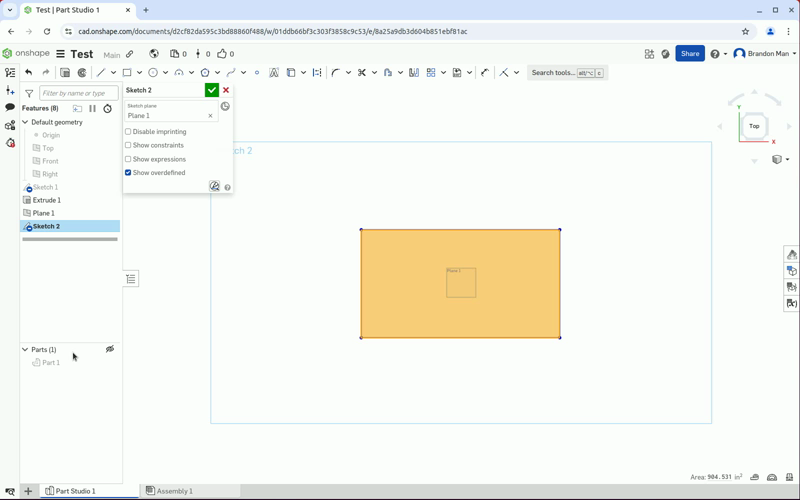
key(shift+e)
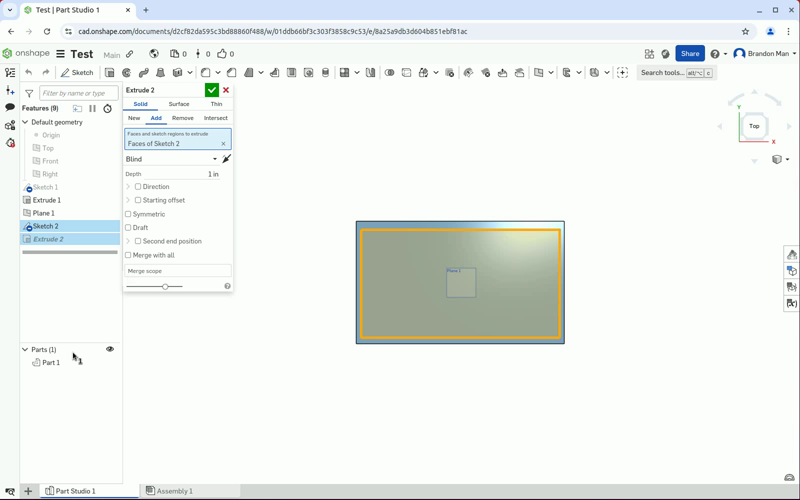
mouse_move(143, 106)
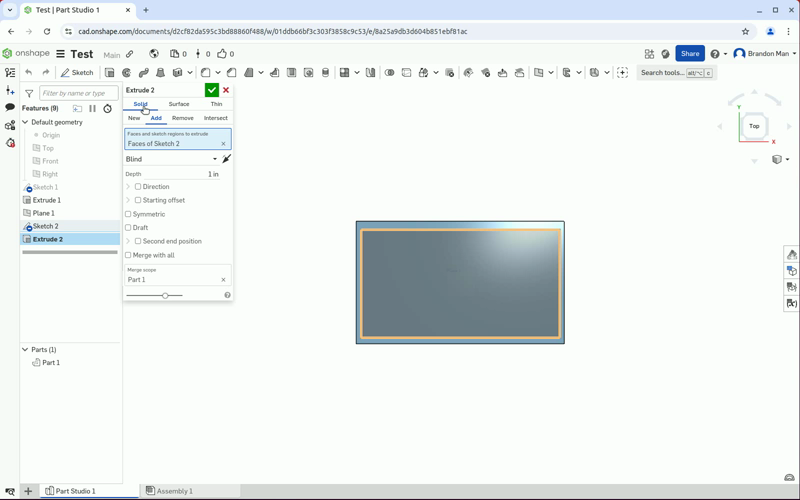
click(143, 106)
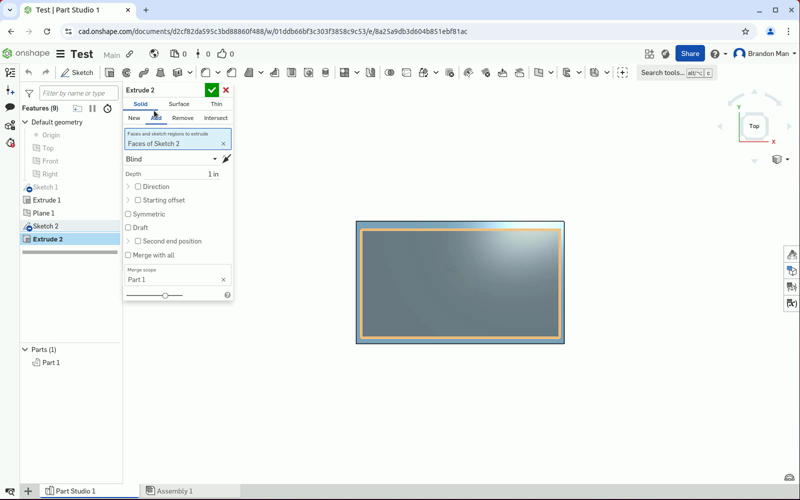
mouse_move(186, 120)
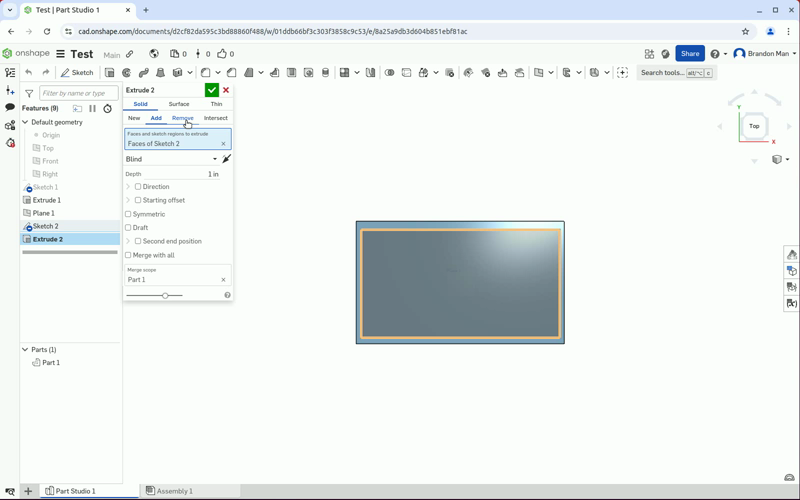
click(186, 120)
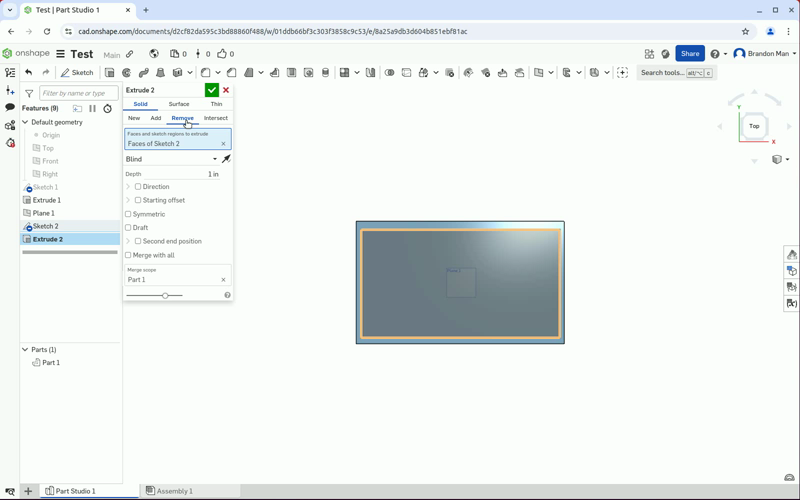
key(tab, 4)
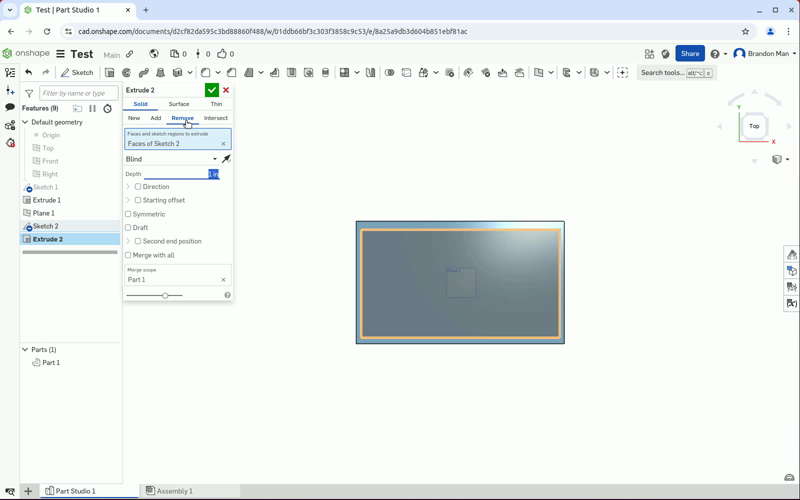
text(21.423)
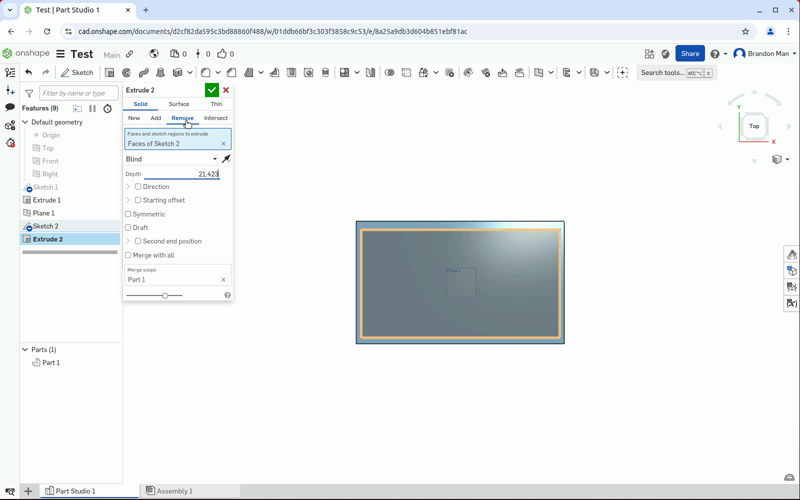
key(tab, 6)
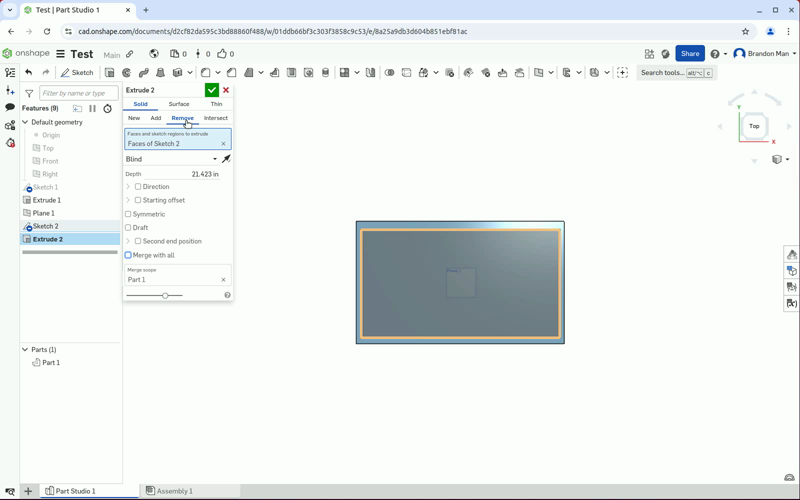
key(space)
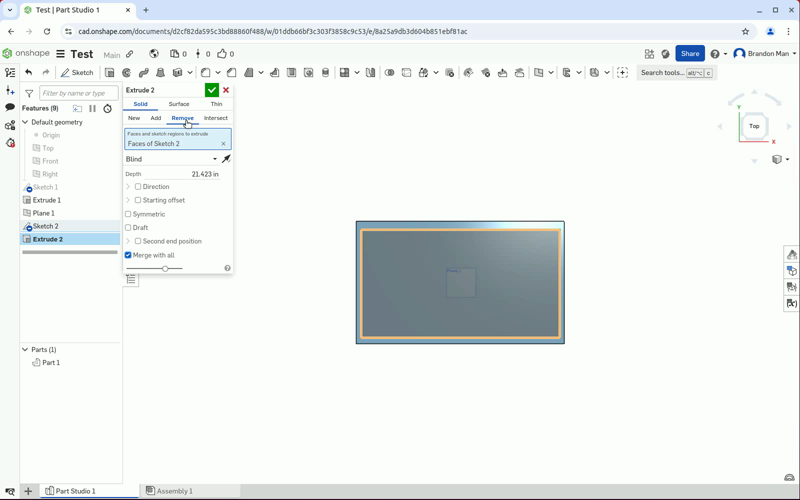
key(enter)
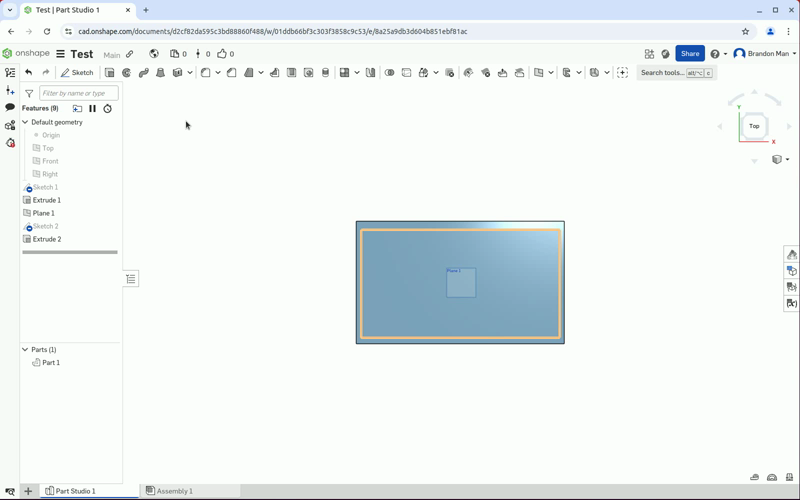
key(shift+h)
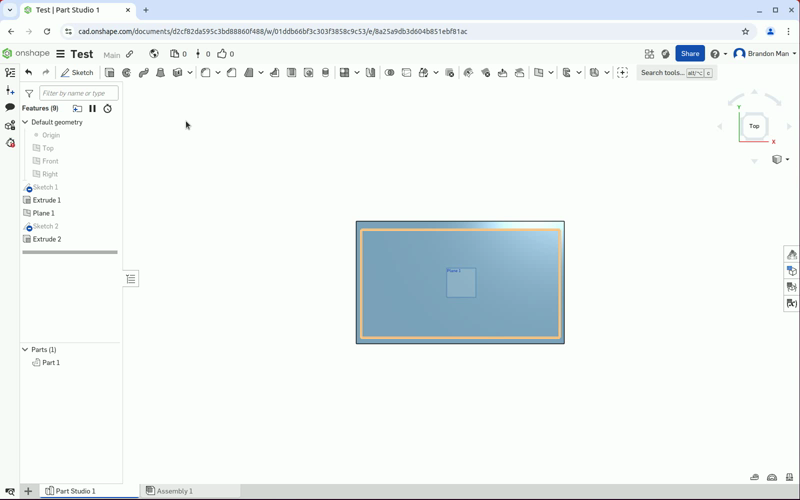
key(shift+h)
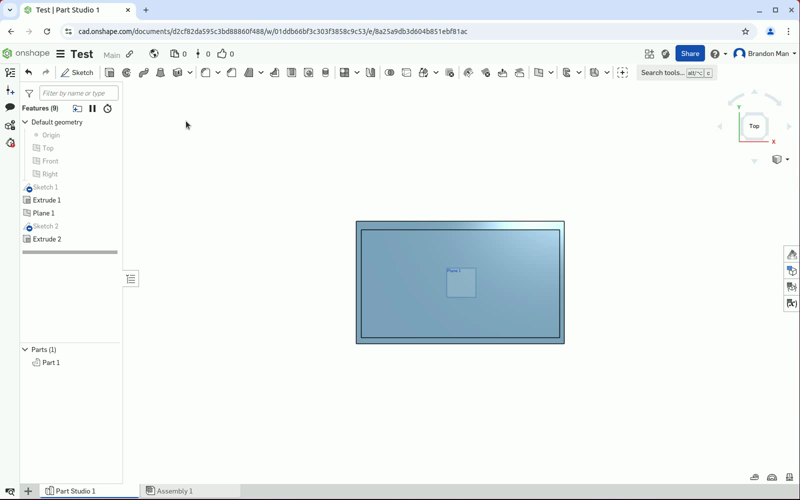
mouse_move(73, 189)
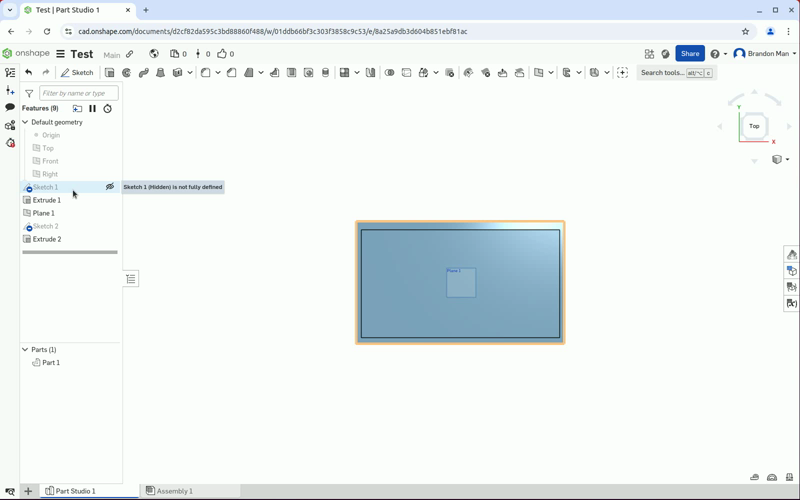
click(73, 189)
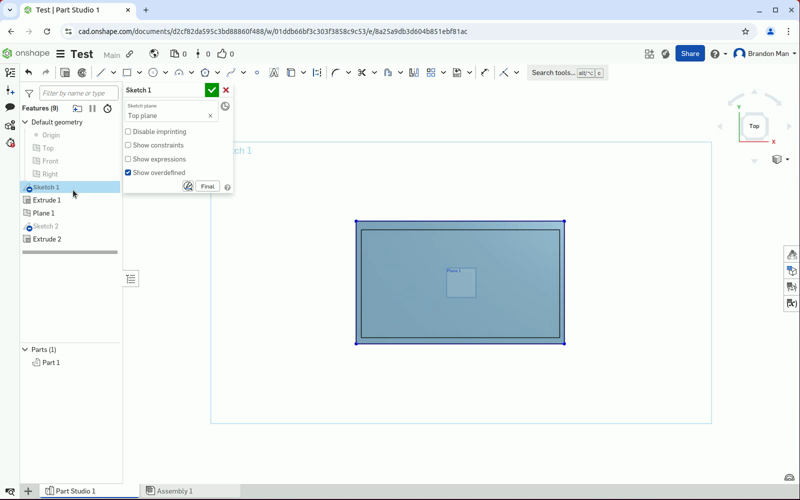
mouse_move(229, 92)
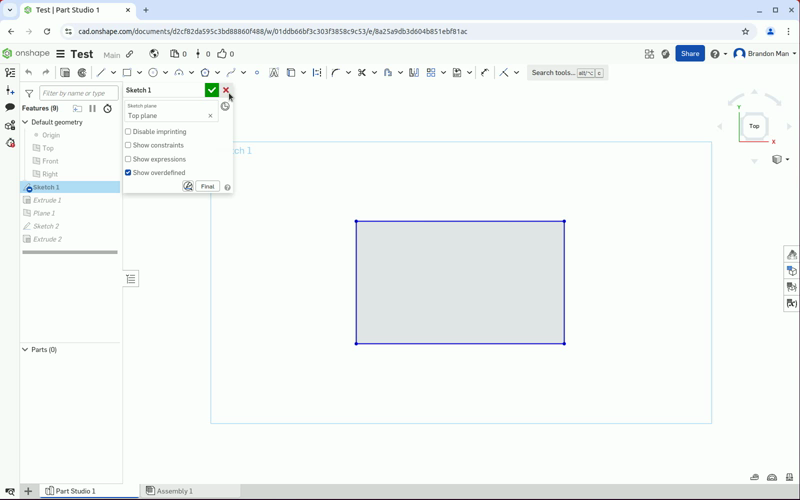
click(229, 92)
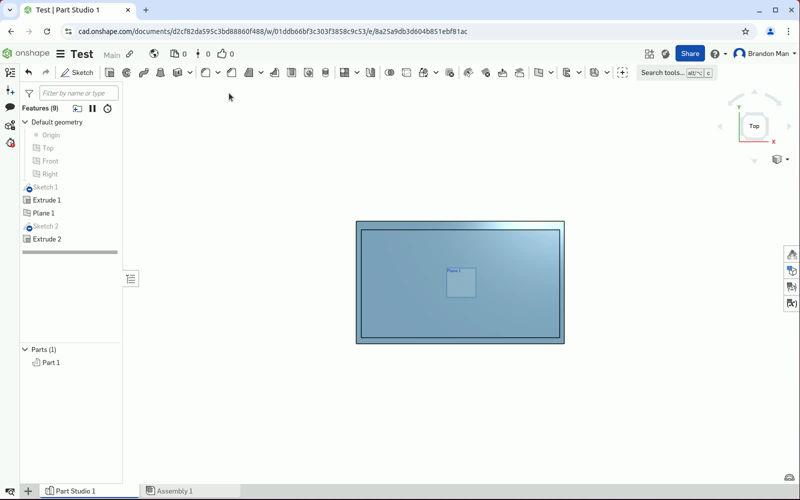
mouse_move(73, 352)
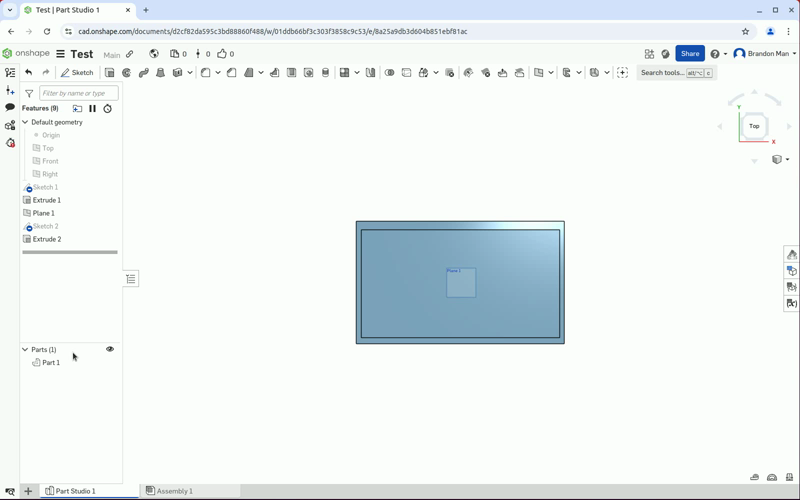
key(y)
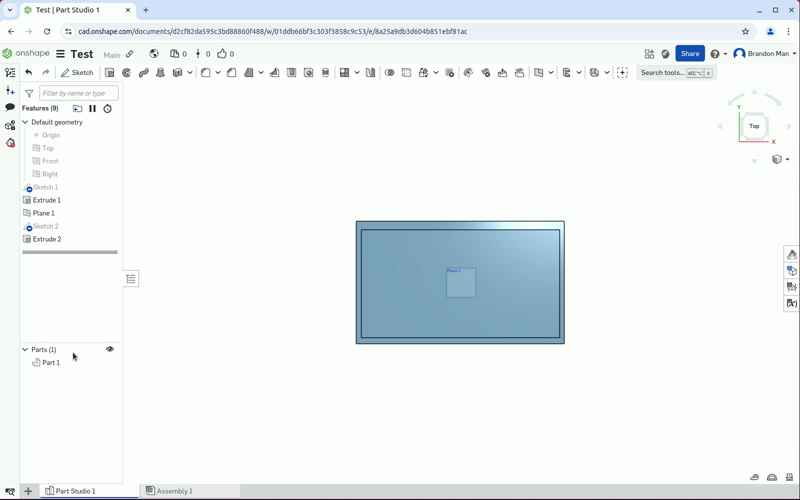
key(shift+p)
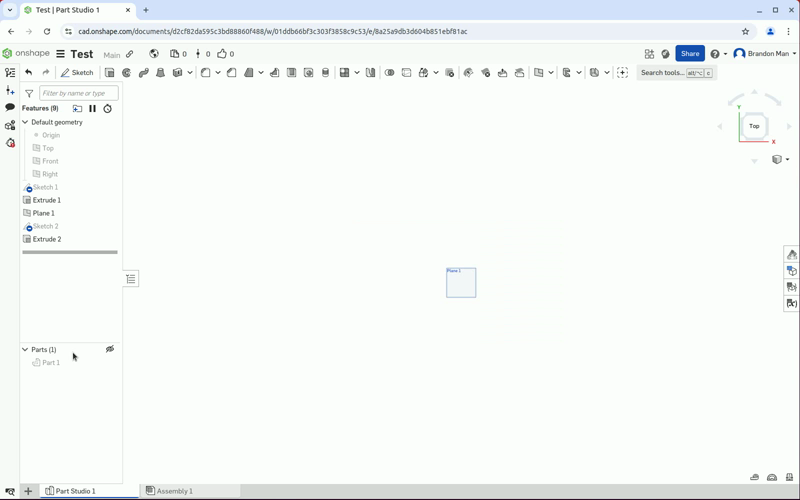
key(space)
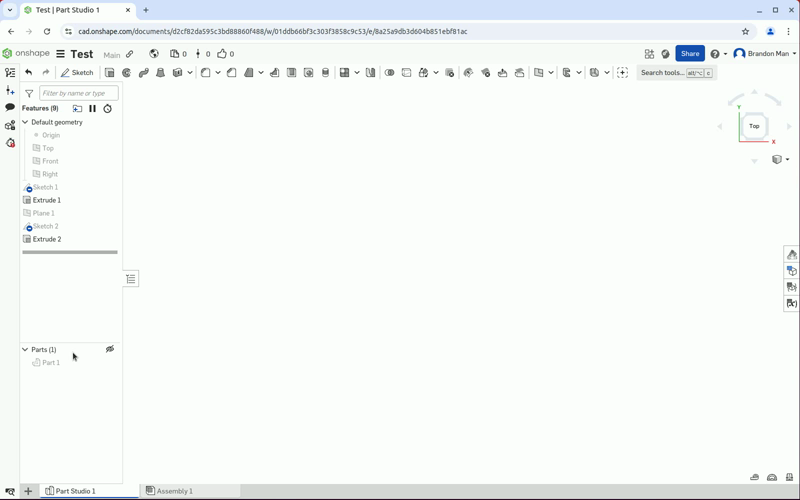
key_down(shift)
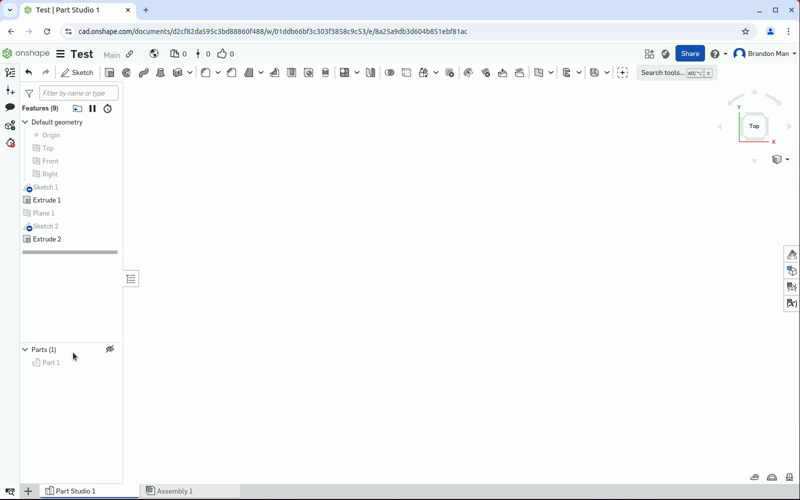
key(up)
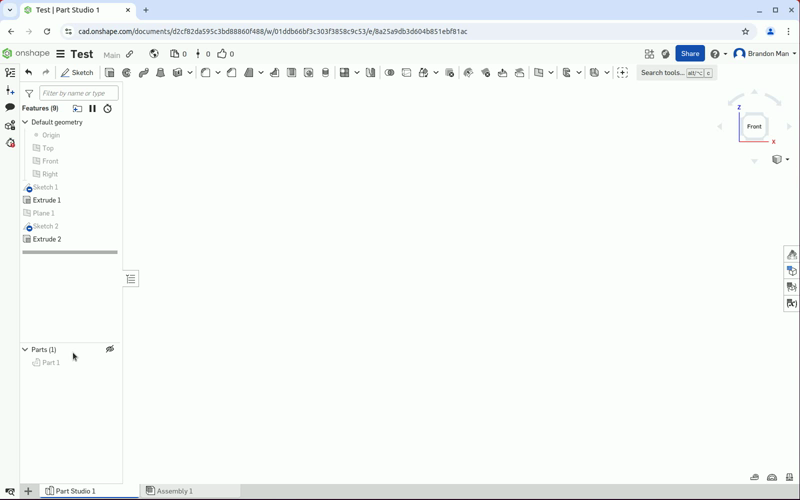
key_up(shift)
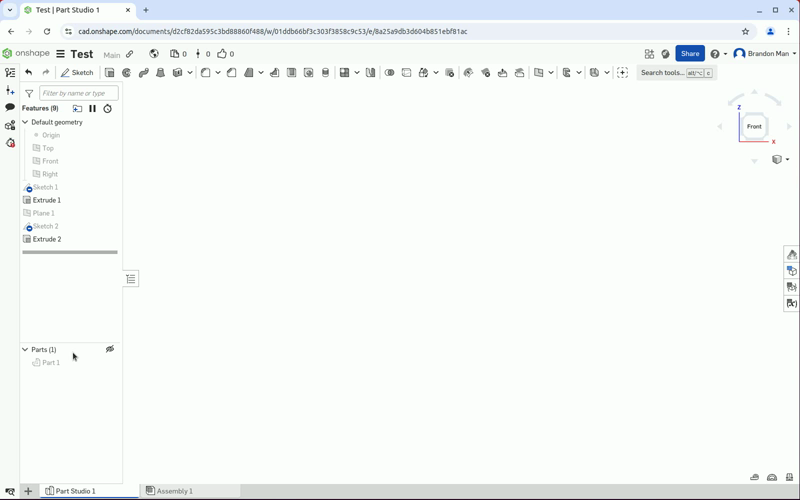
mouse_move(73, 352)
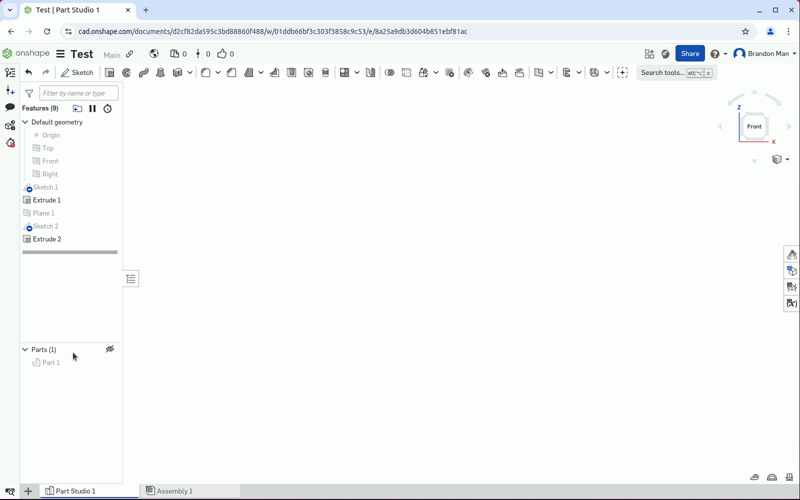
key(shift+y)
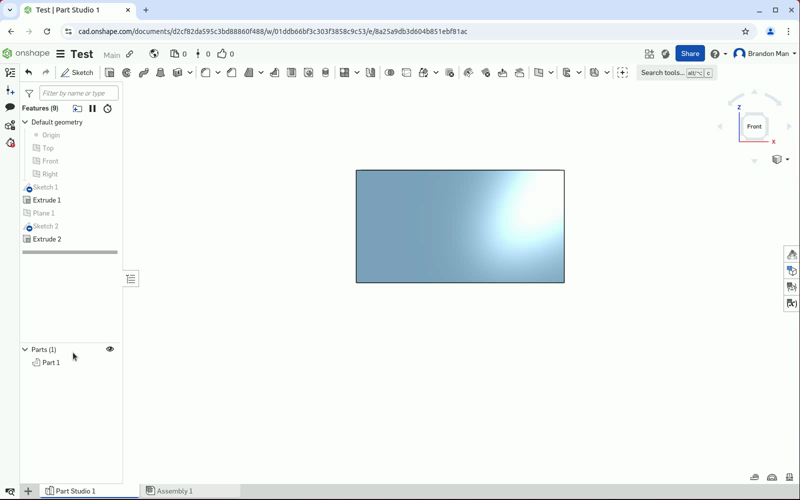
mouse_move(541, 75)
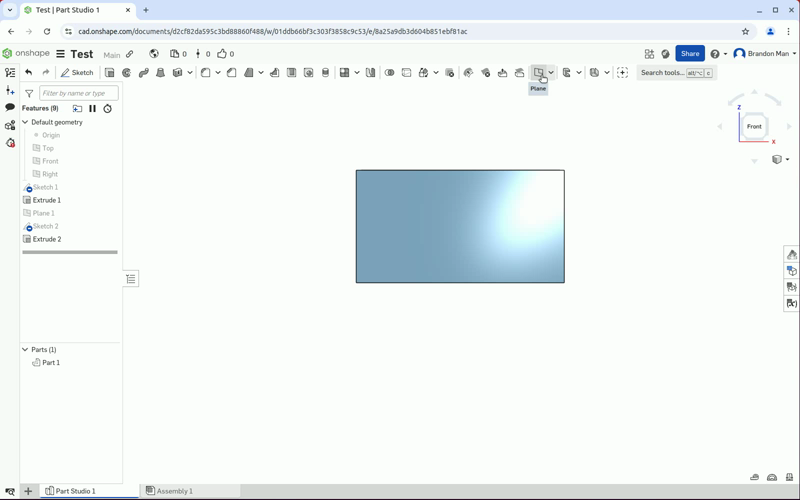
click(541, 75)
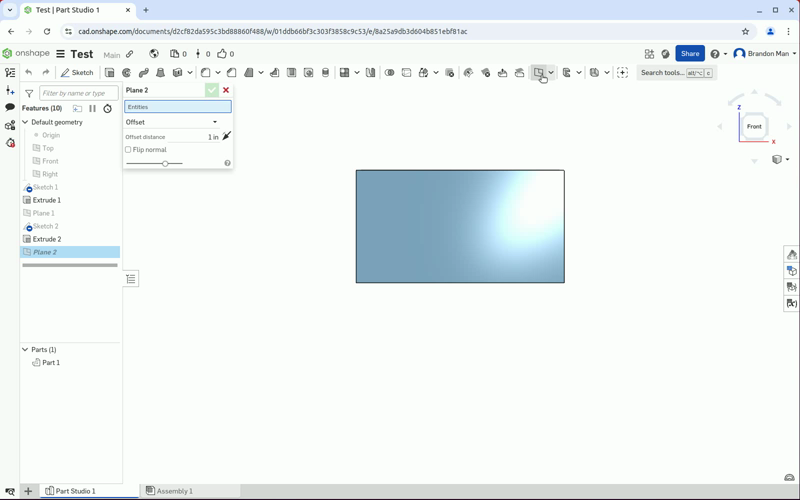
mouse_move(73, 163)
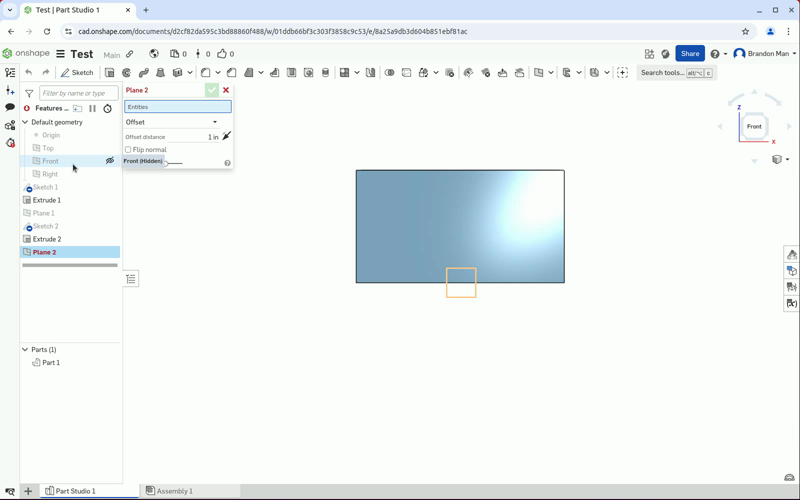
click(73, 163)
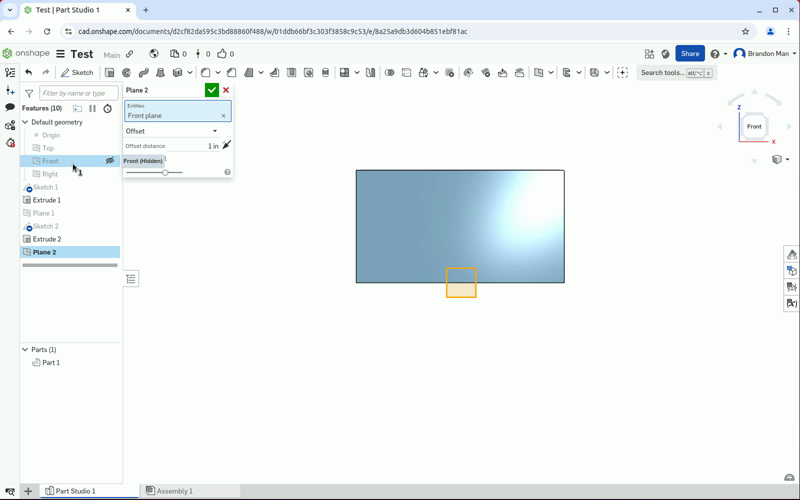
key(tab, 2)
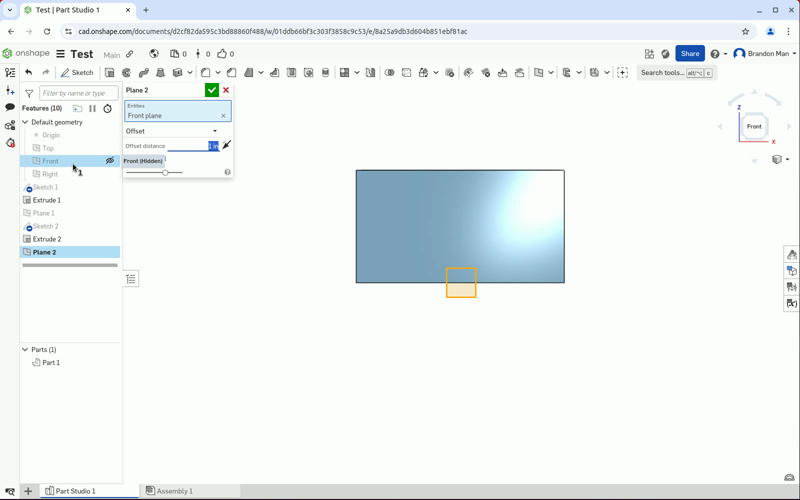
text(12.509)
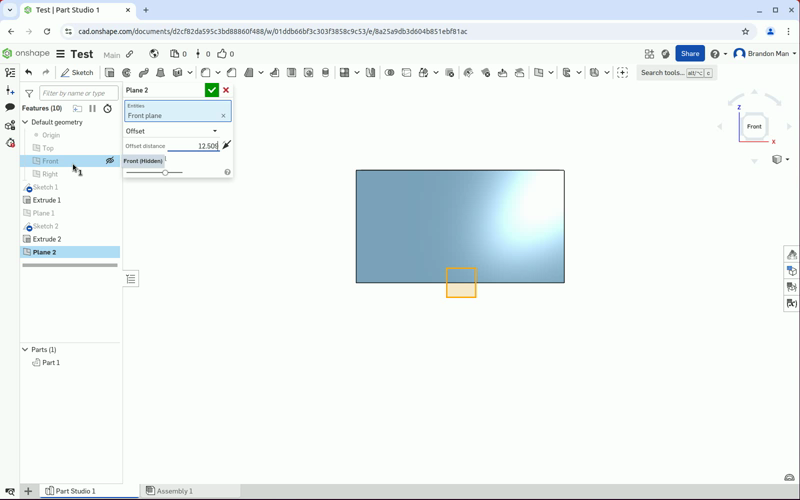
key(enter, 2)
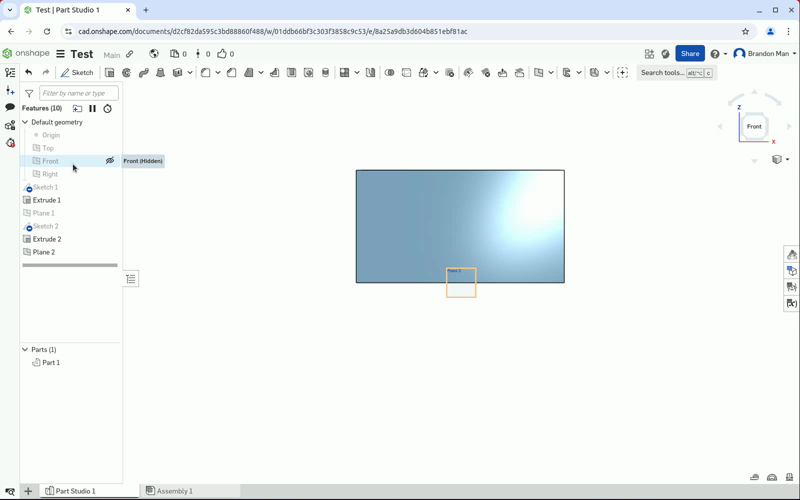
key(shift+s)
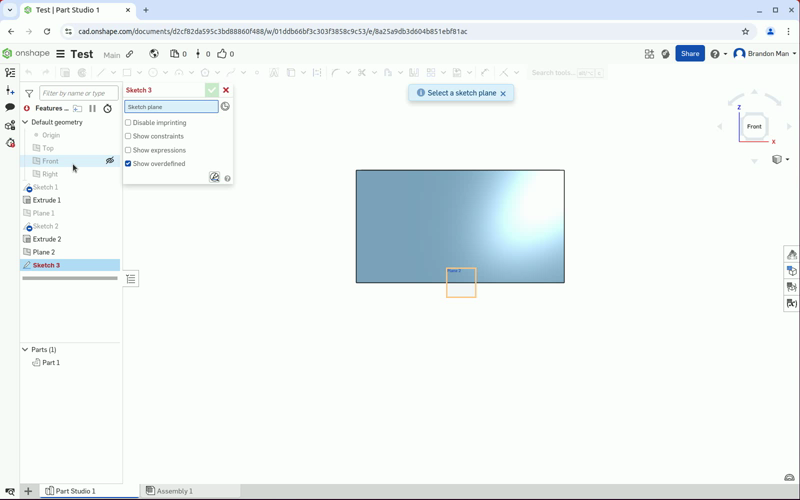
mouse_move(73, 254)
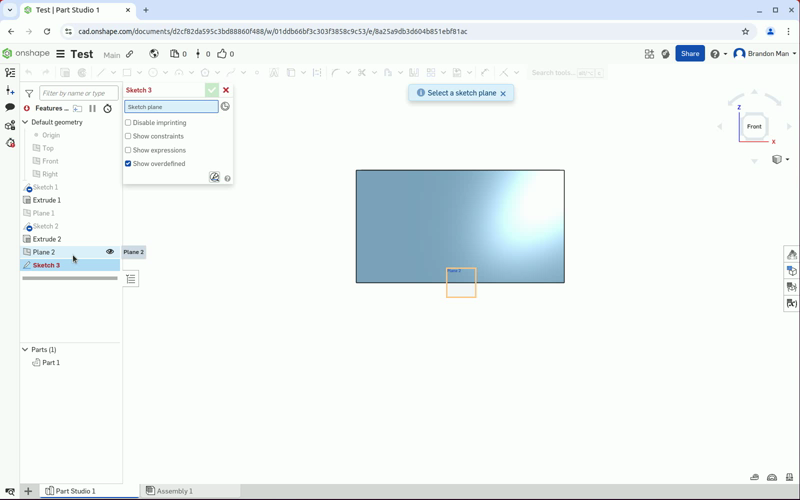
click(73, 254)
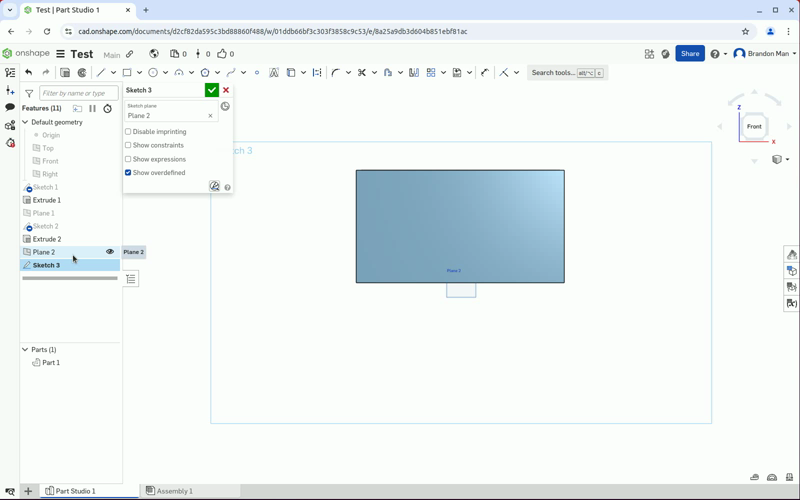
mouse_move(73, 352)
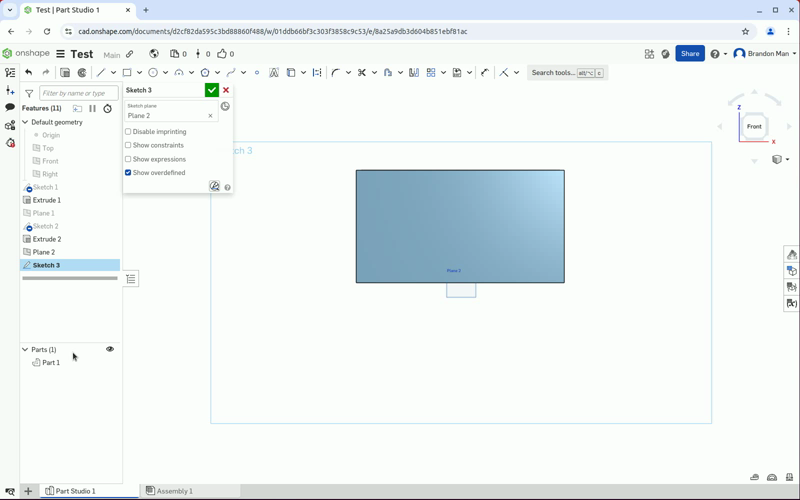
key(y)
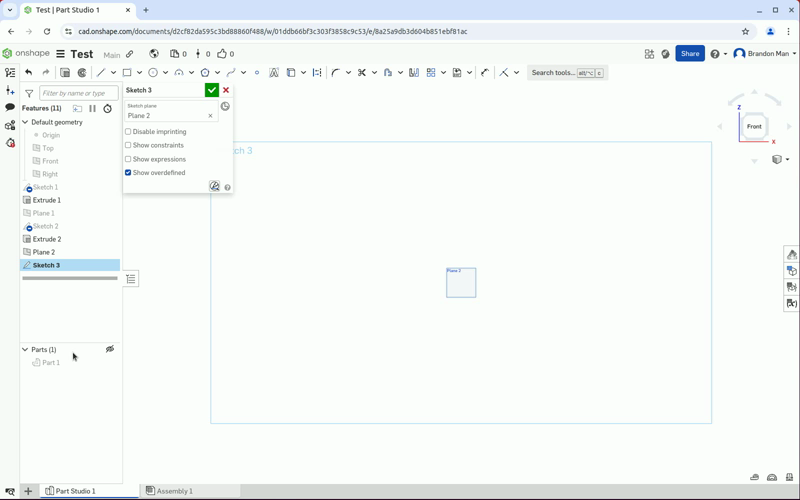
key(c)
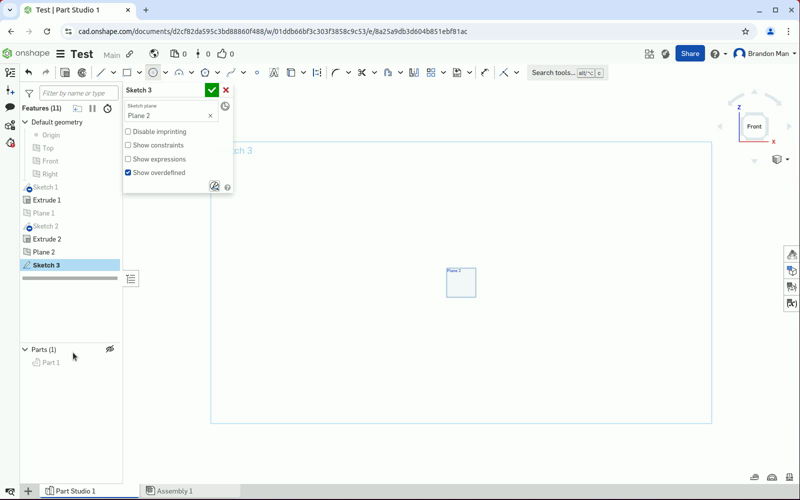
key_down(shift)
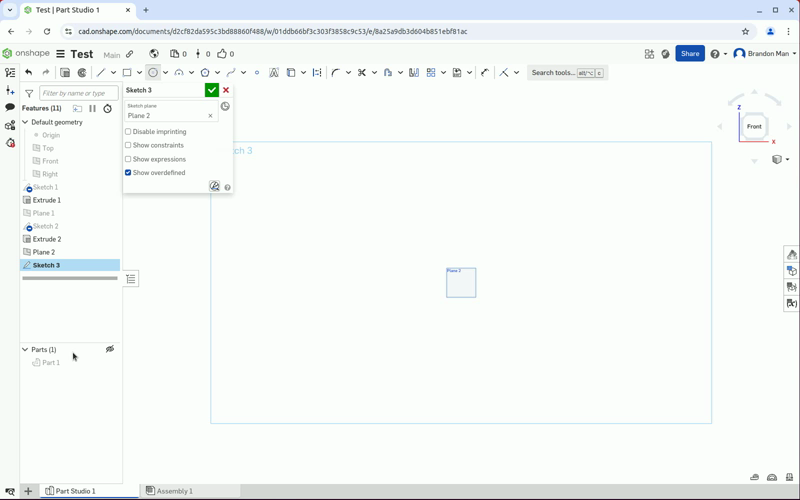
mouse_move(420, 266)
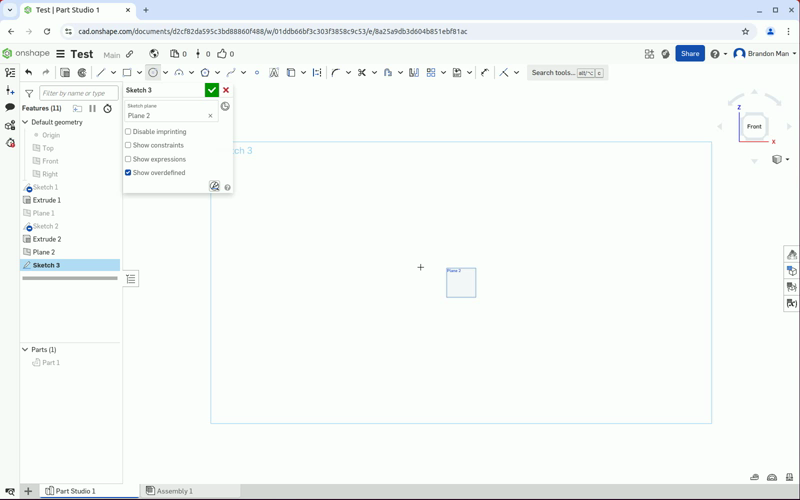
click(420, 266)
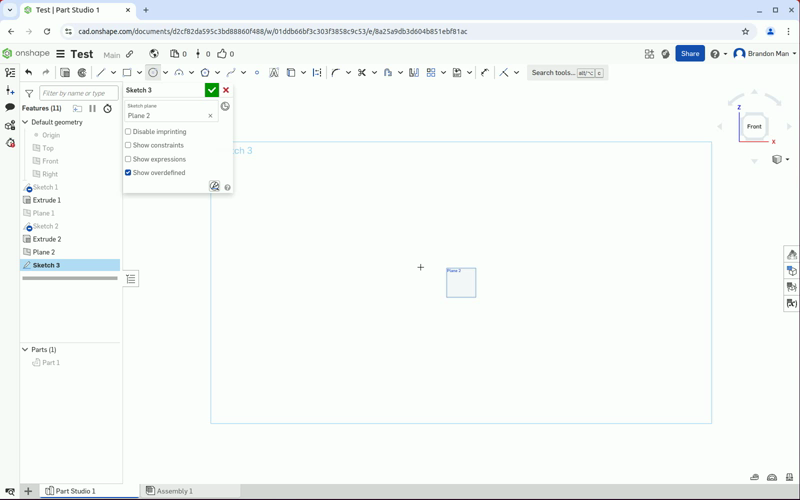
key_up(shift)
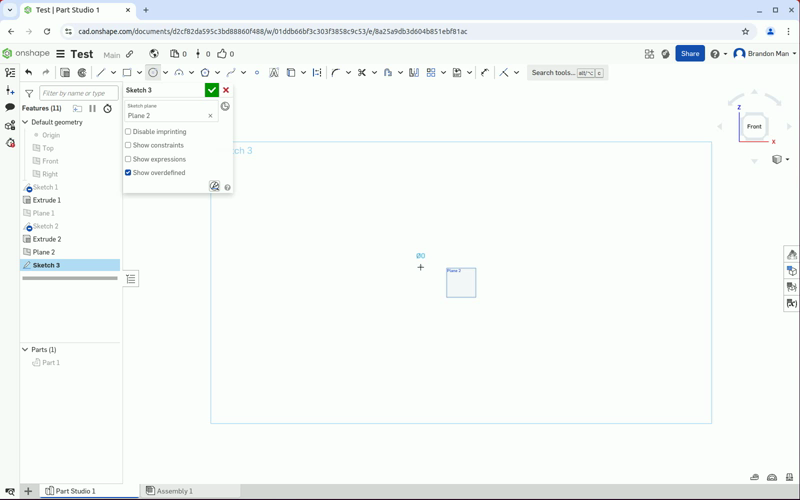
mouse_move(430, 266)
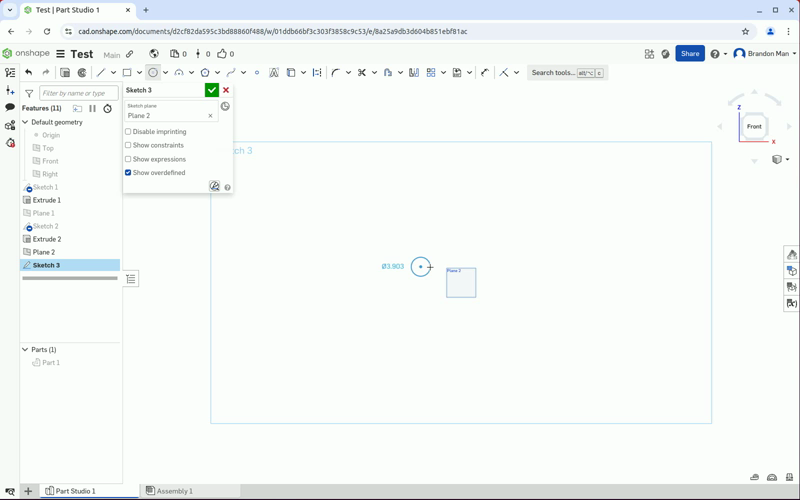
click(430, 266)
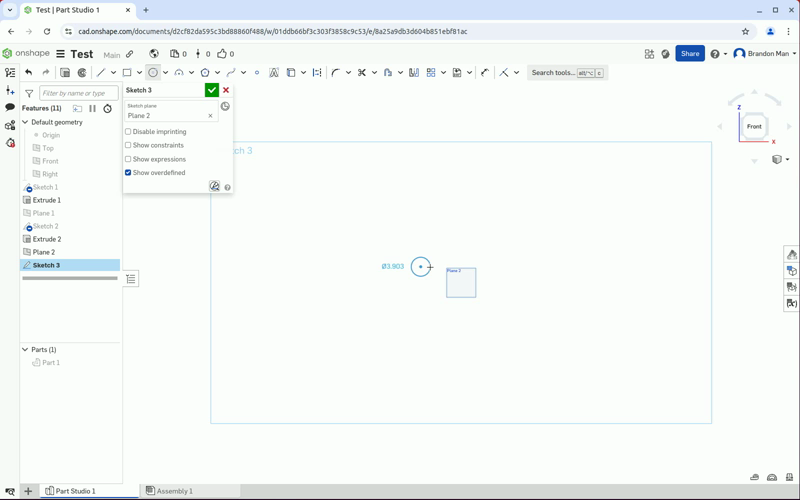
key(esc)
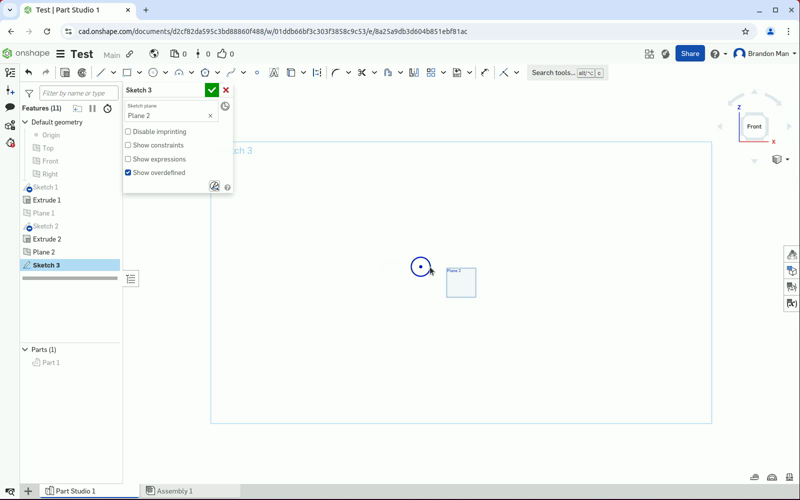
mouse_move(421, 262)
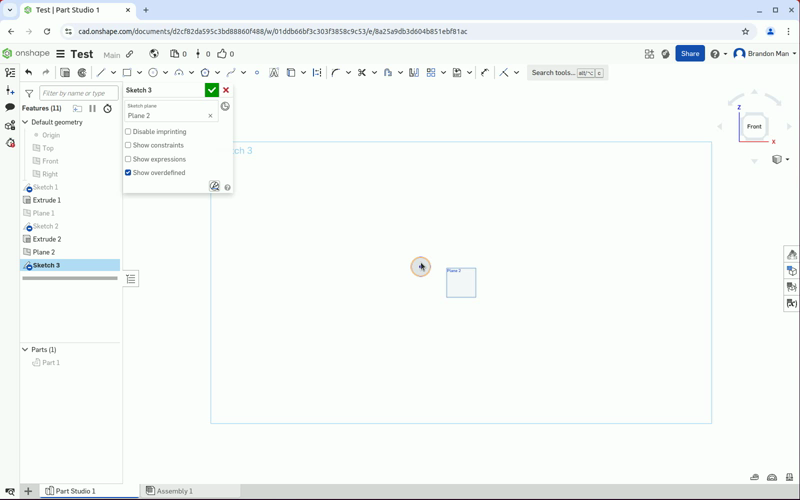
scroll(6)
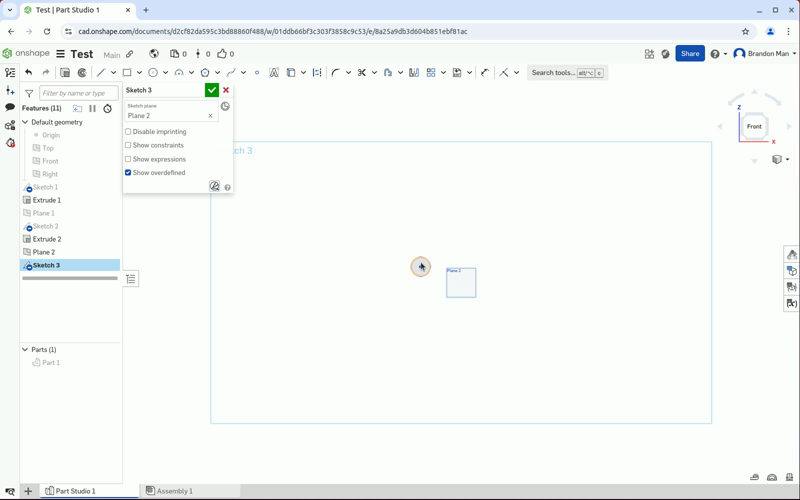
scroll(6)
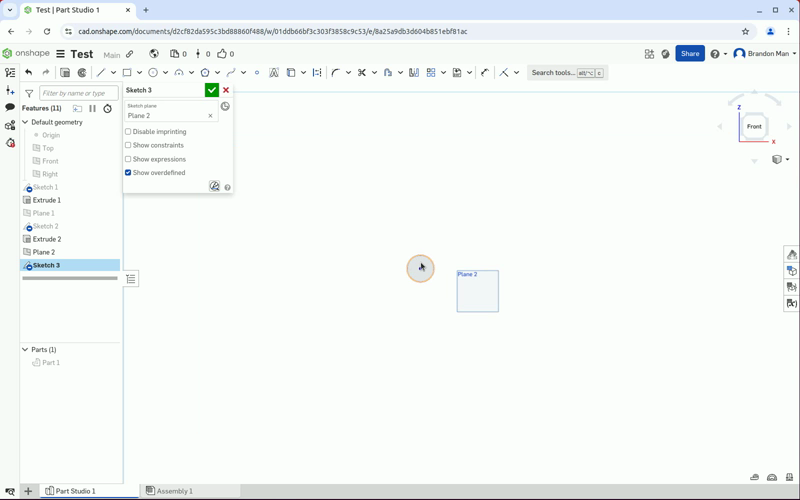
scroll(6)
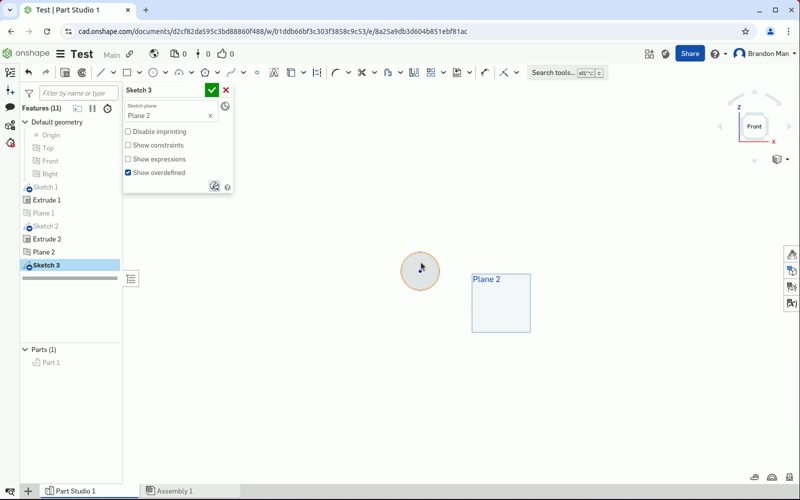
scroll(6)
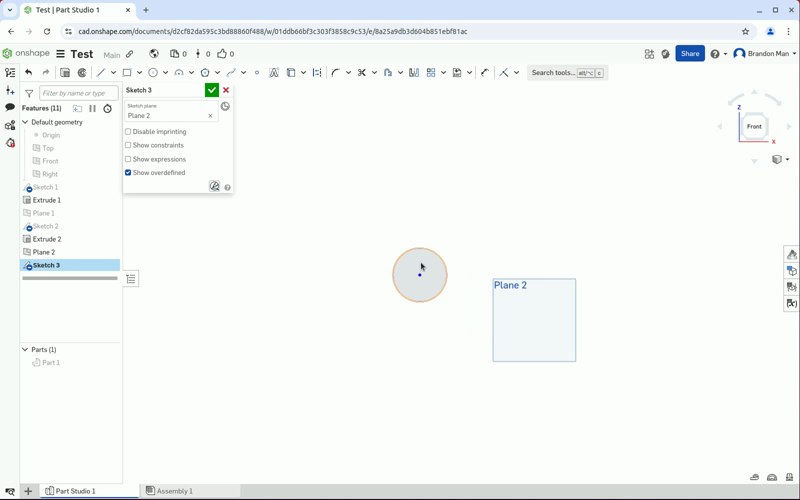
scroll(6)
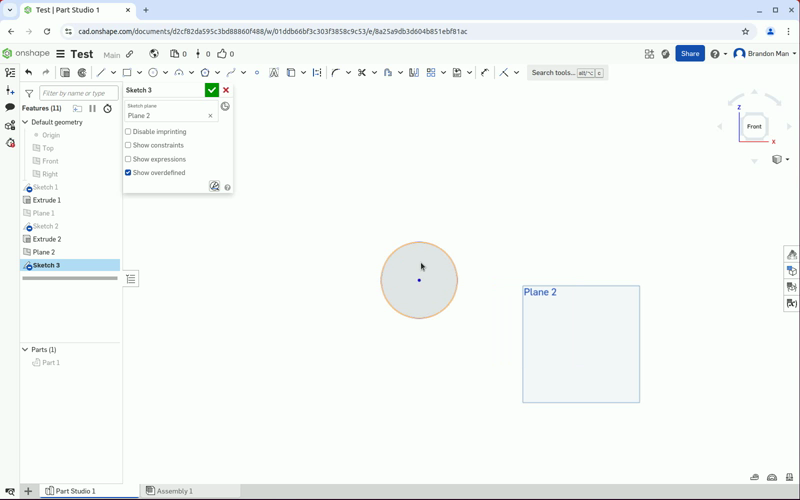
scroll(6)
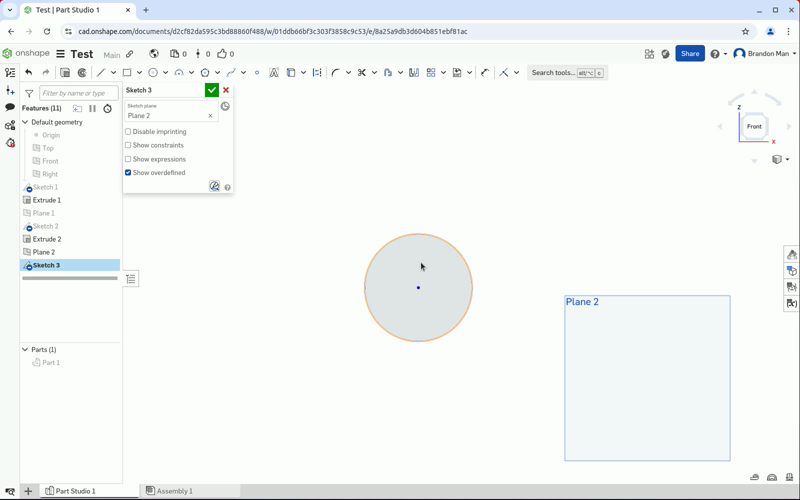
scroll(6)
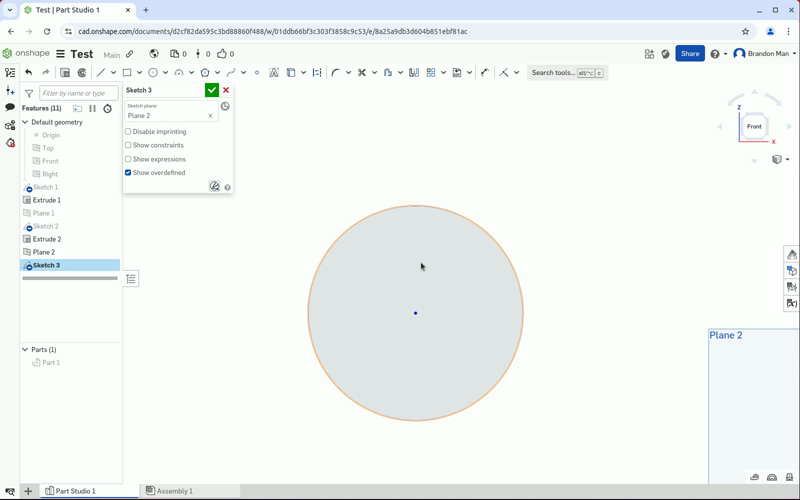
click(421, 262)
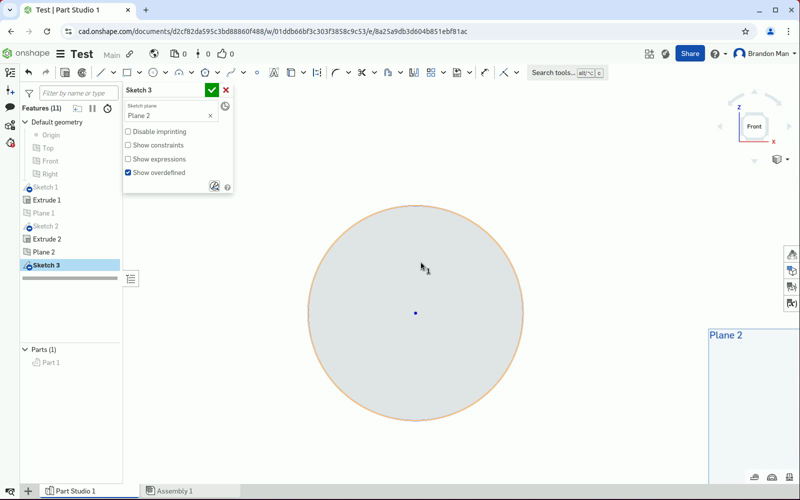
scroll(-6)
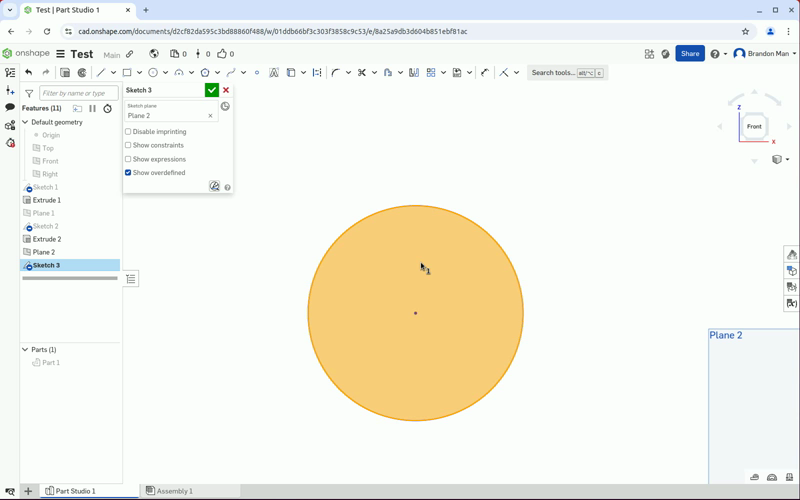
scroll(-6)
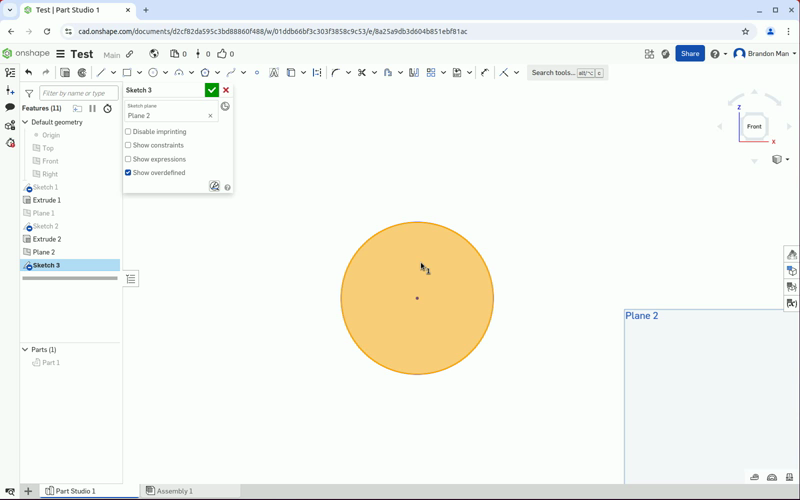
scroll(-6)
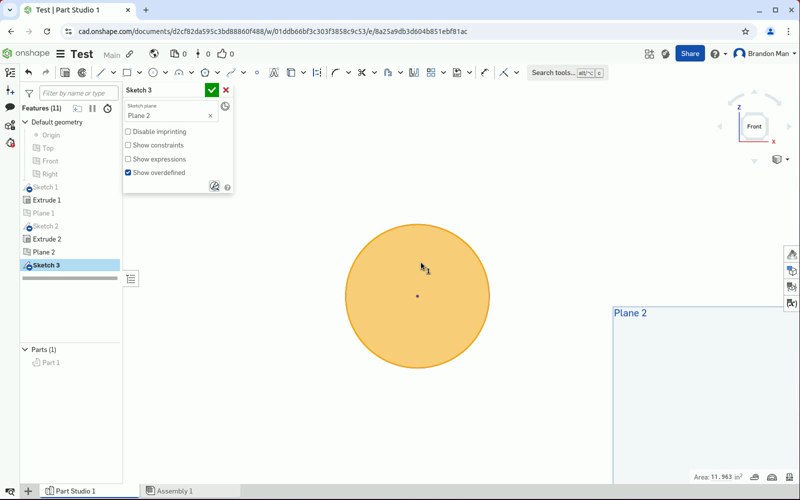
scroll(-6)
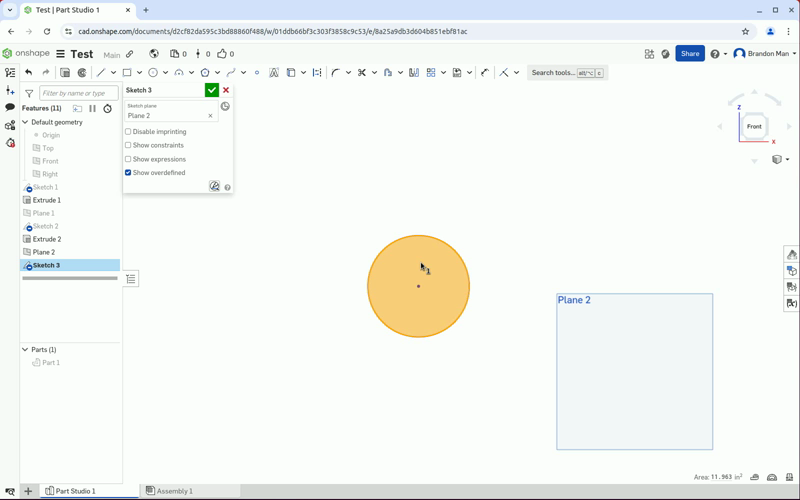
scroll(-6)
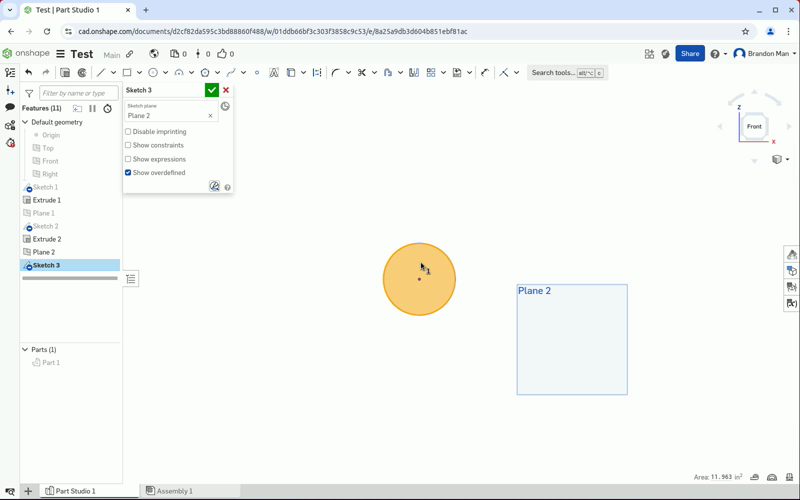
scroll(-6)
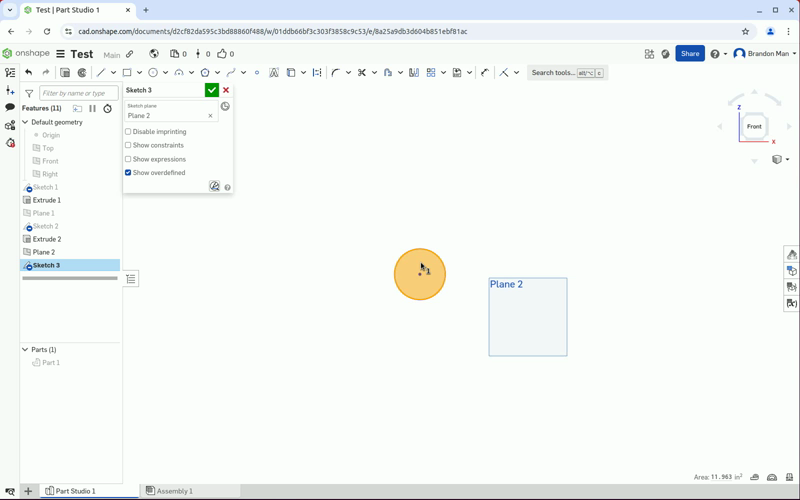
scroll(-6)
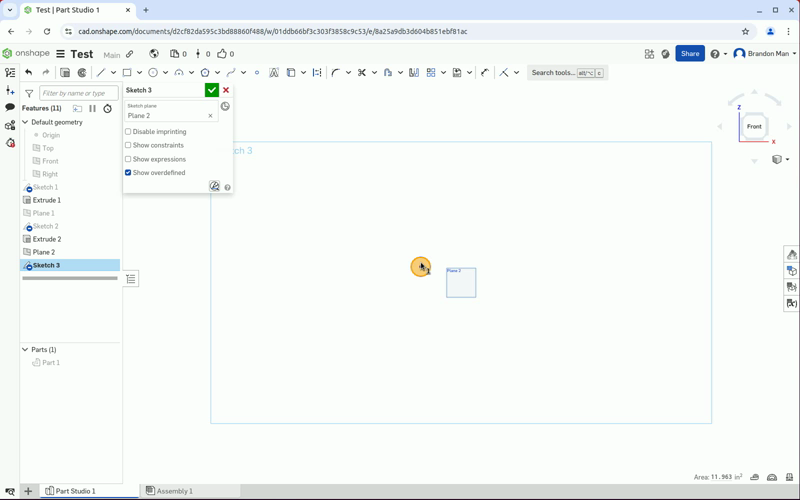
mouse_move(73, 352)
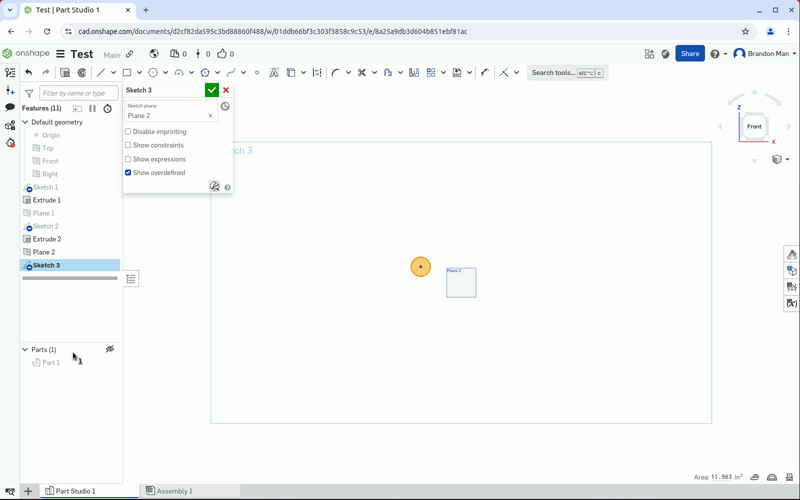
key(shift+y)
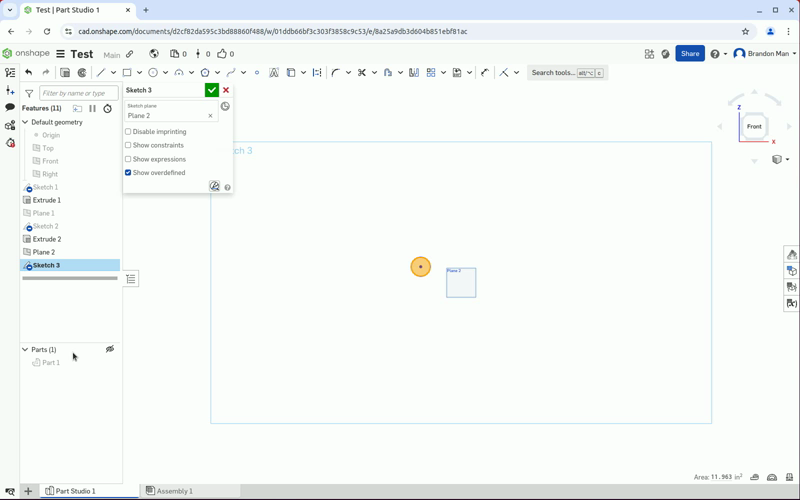
key(shift+e)
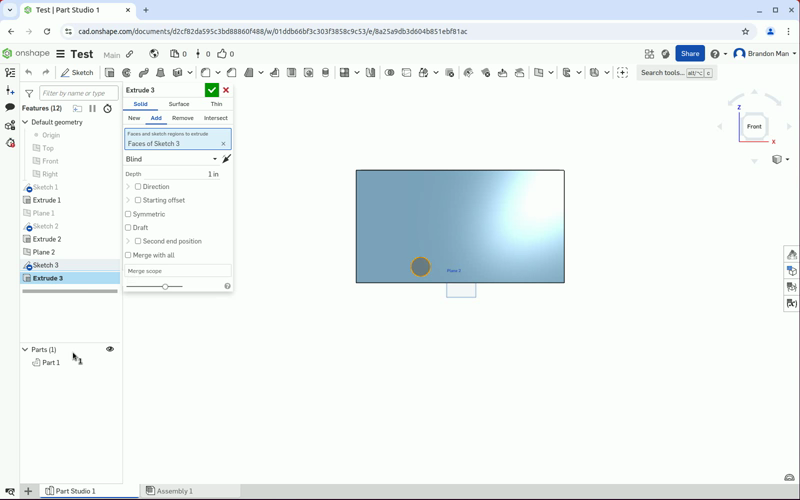
mouse_move(143, 106)
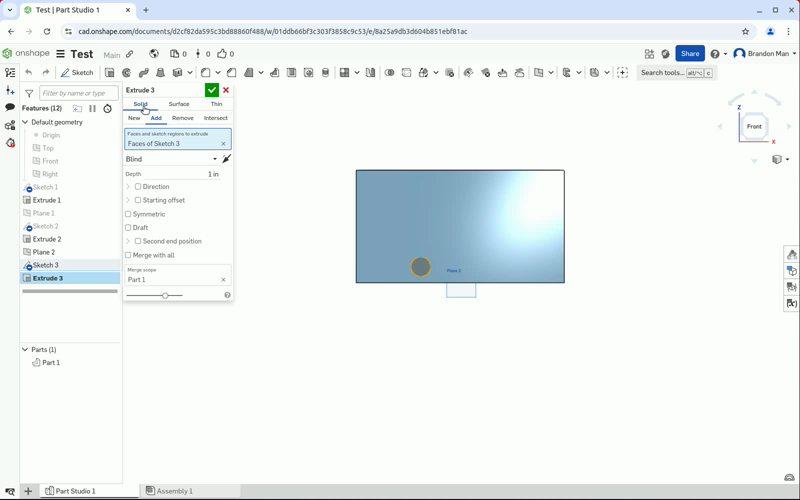
click(143, 106)
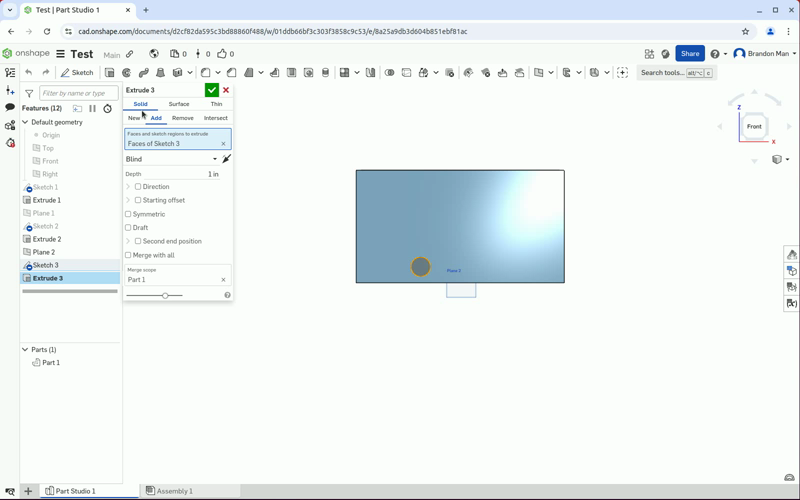
mouse_move(137, 120)
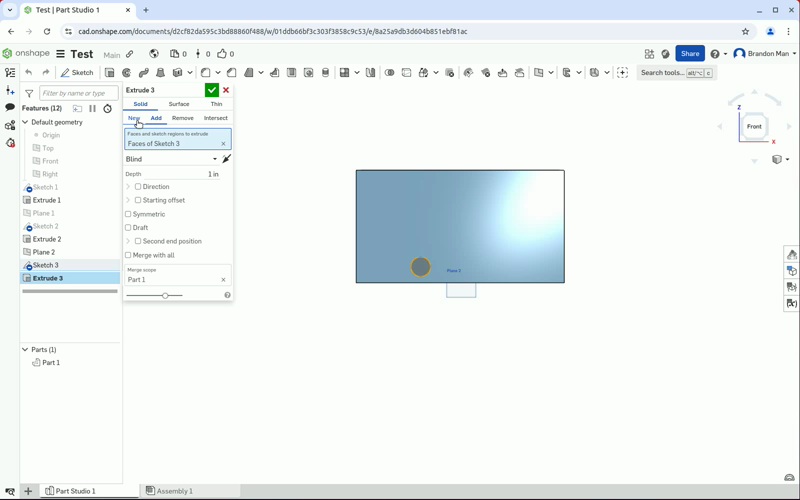
click(137, 120)
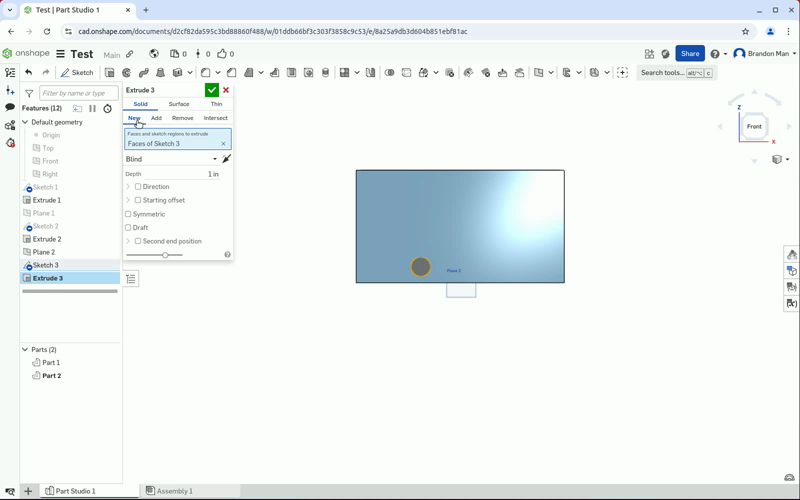
key(tab, 4)
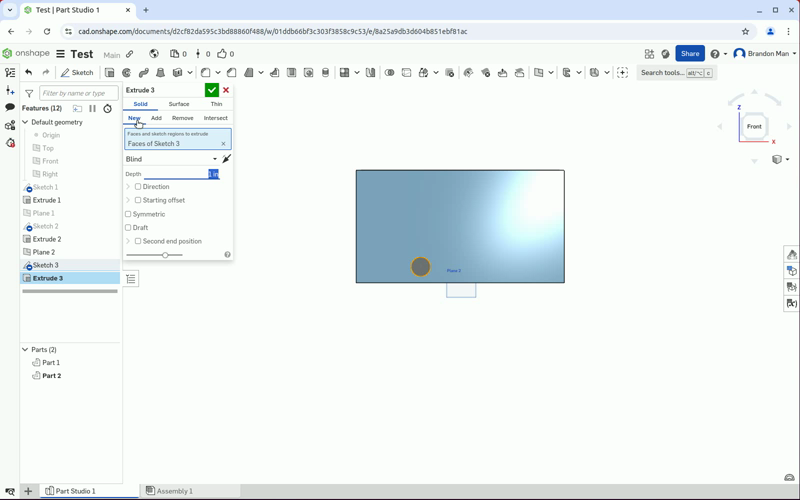
text(5.296)
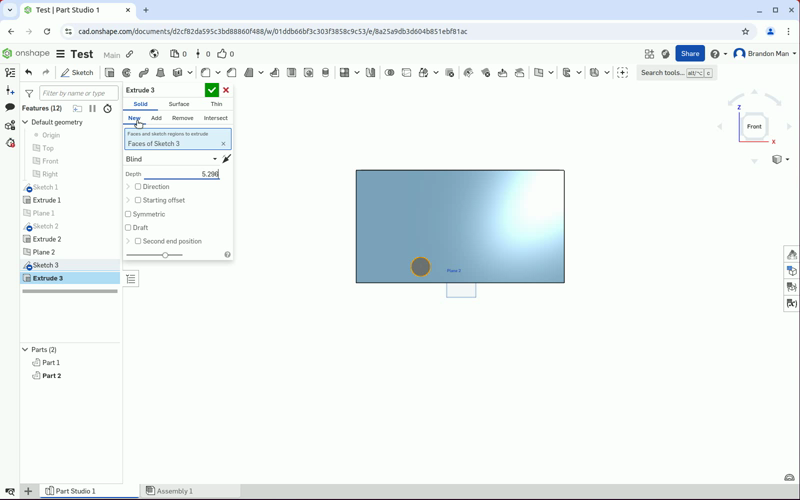
key(enter)
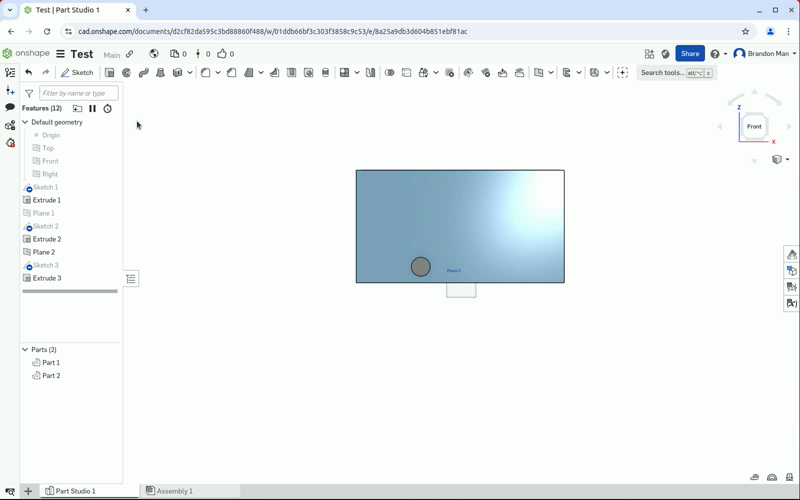
key(shift+h)
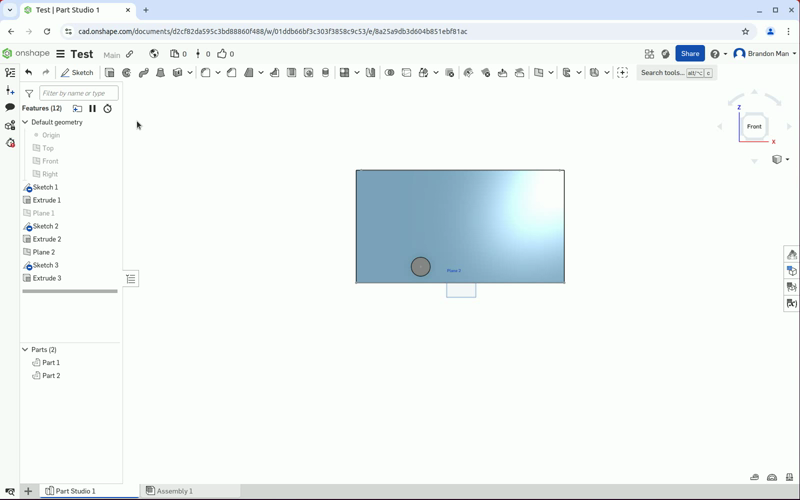
key(shift+h)
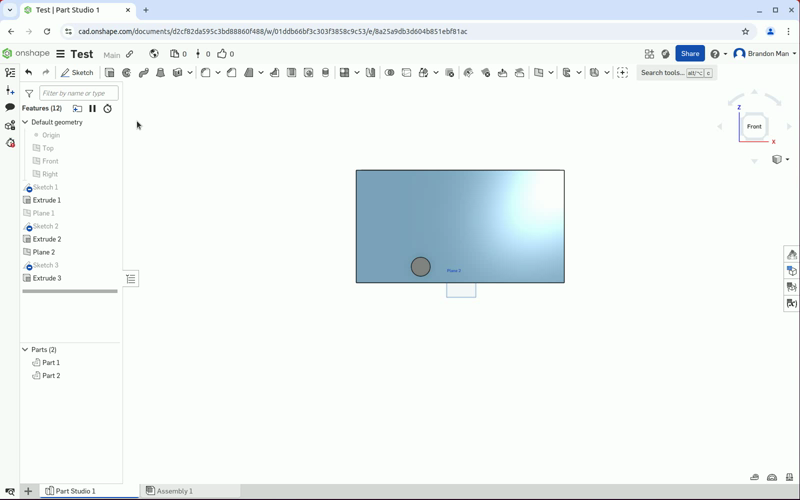
mouse_move(73, 189)
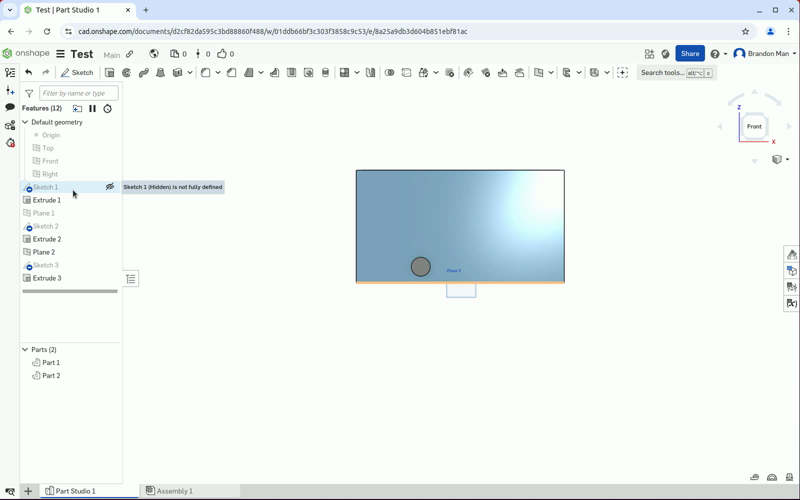
click(73, 189)
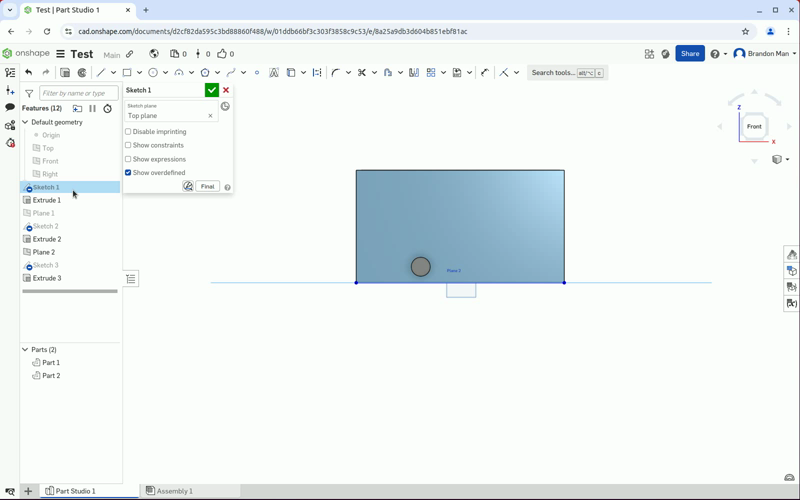
mouse_move(229, 92)
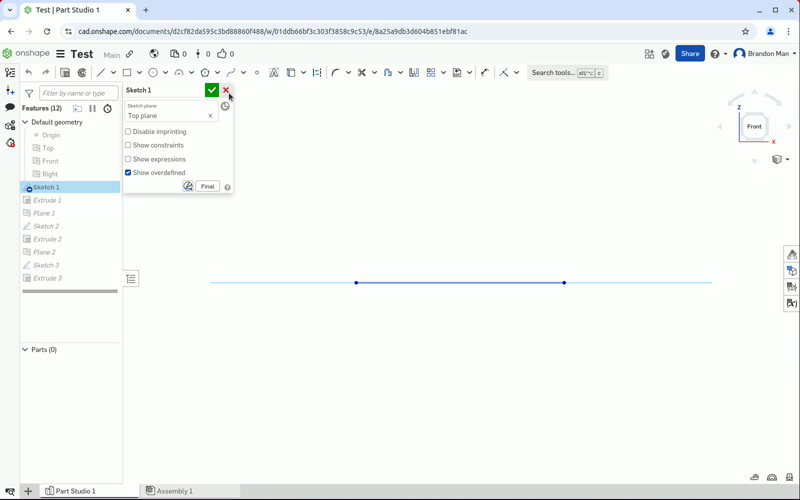
click(229, 92)
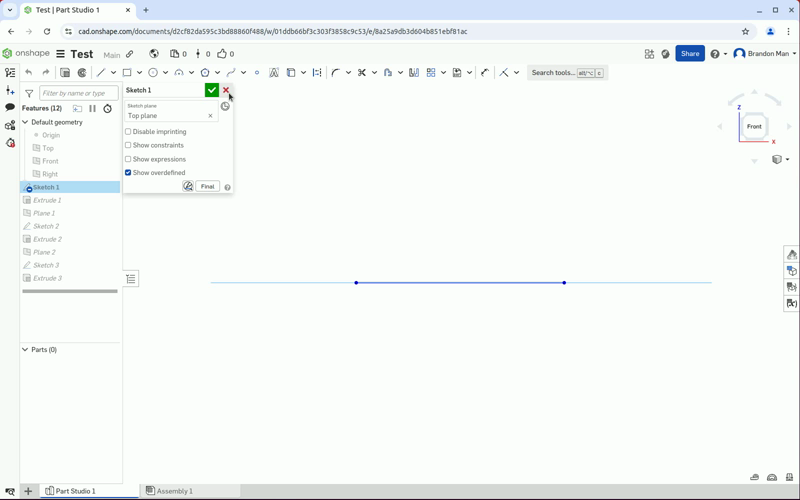
key(shift+s)
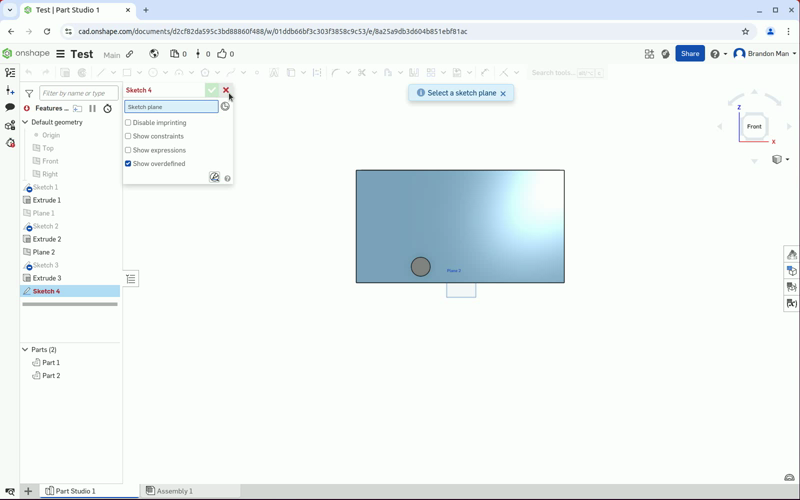
mouse_move(73, 254)
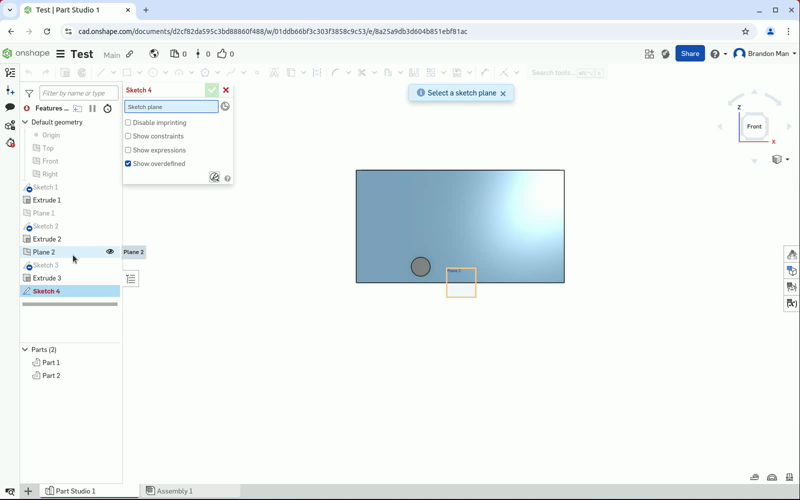
click(73, 254)
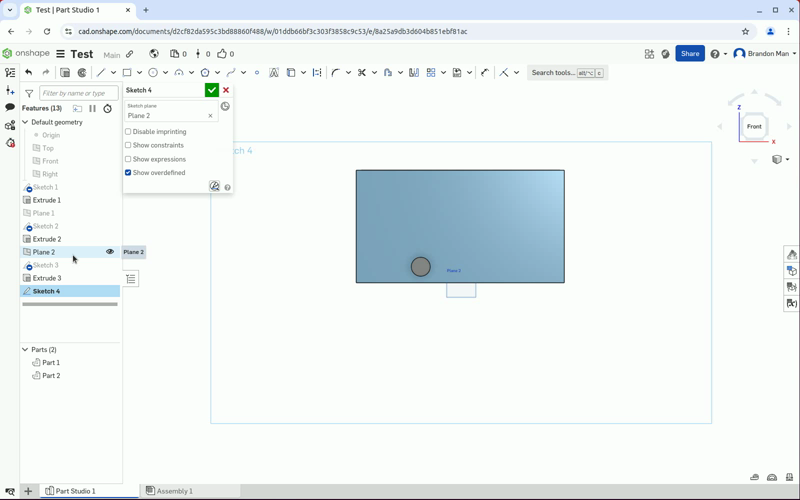
mouse_move(73, 352)
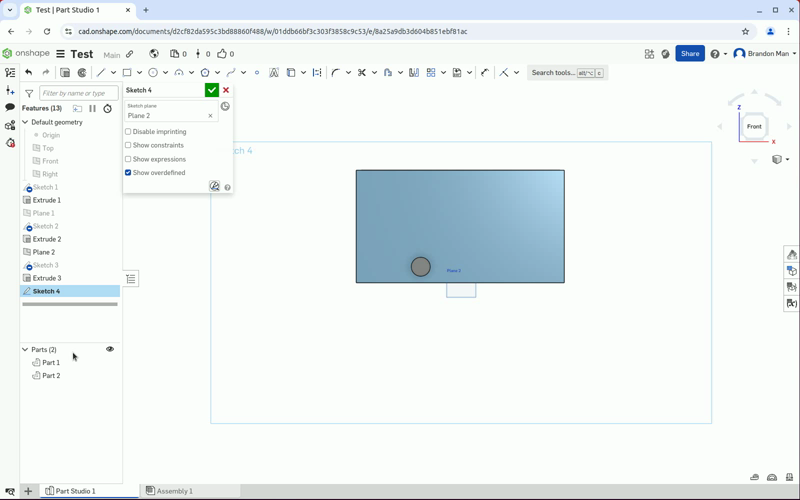
key(y)
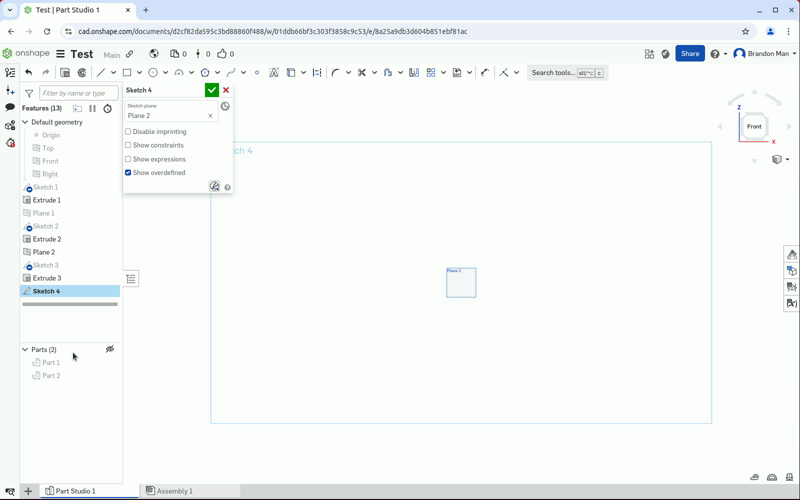
key(c)
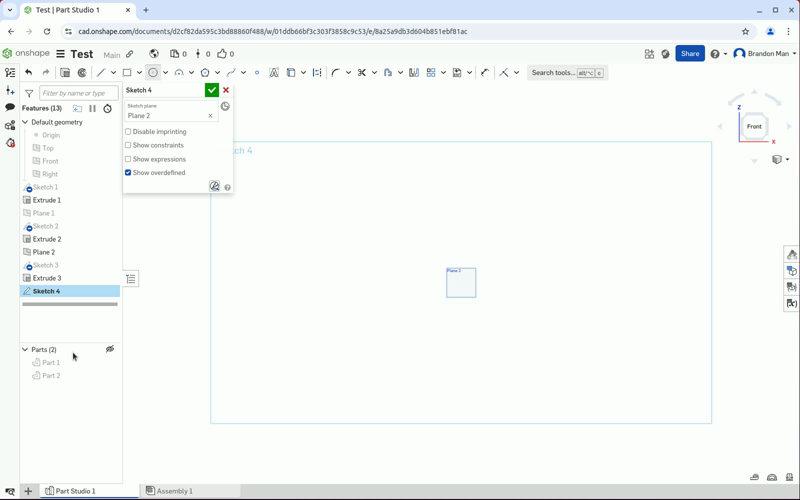
key_down(shift)
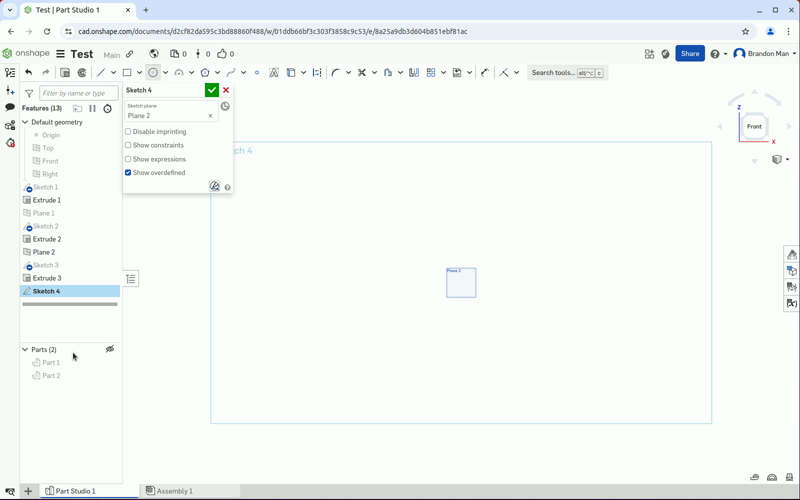
mouse_move(420, 186)
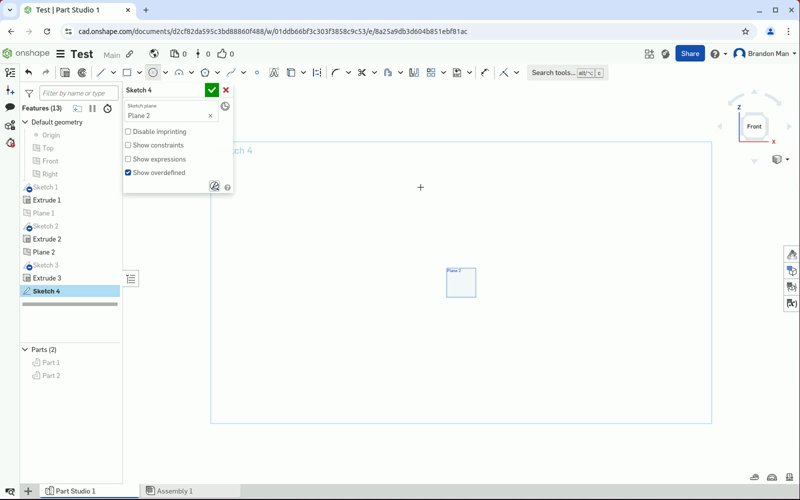
click(420, 186)
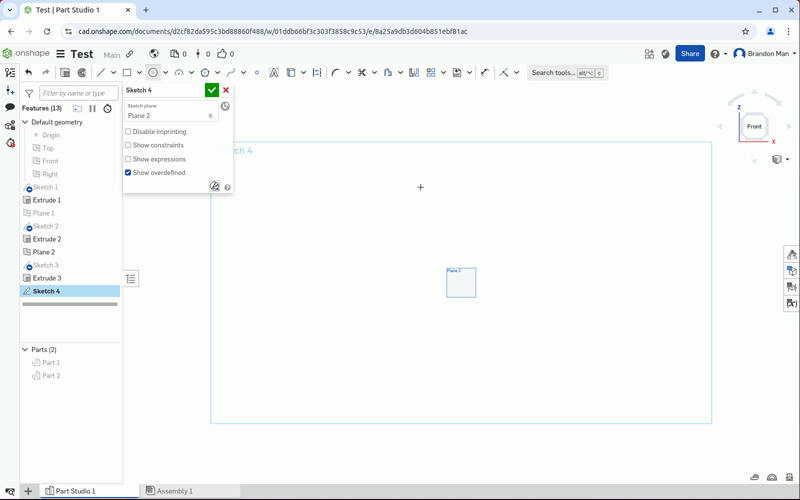
key_up(shift)
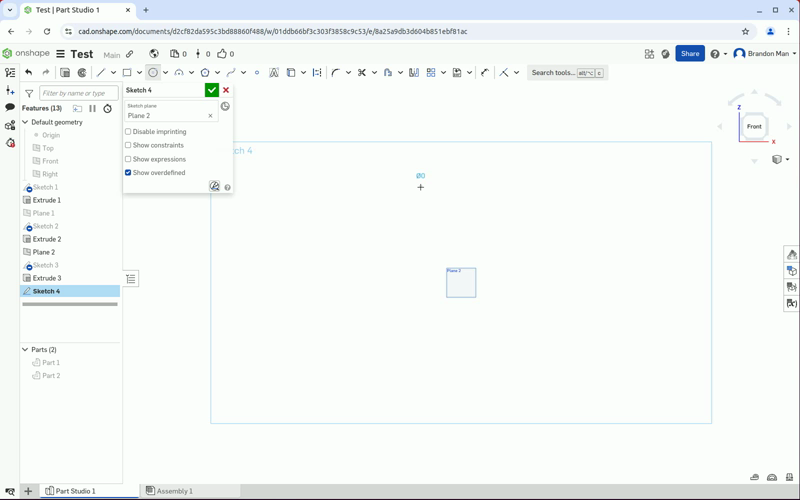
mouse_move(430, 186)
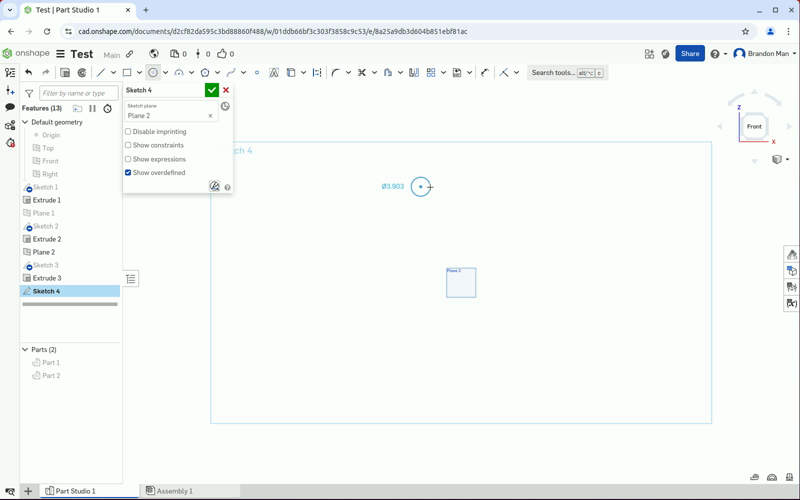
click(430, 186)
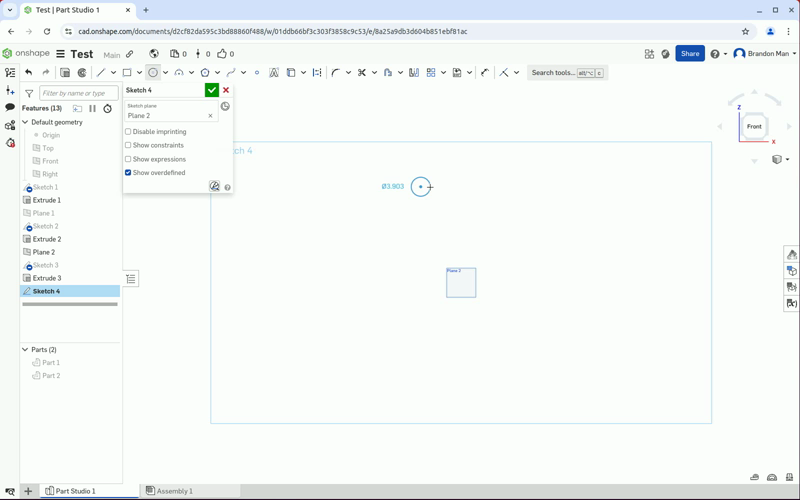
key(esc)
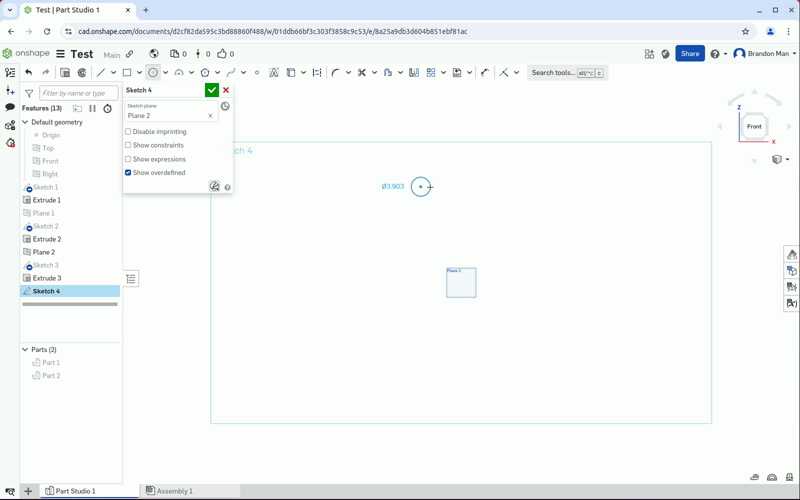
mouse_move(429, 184)
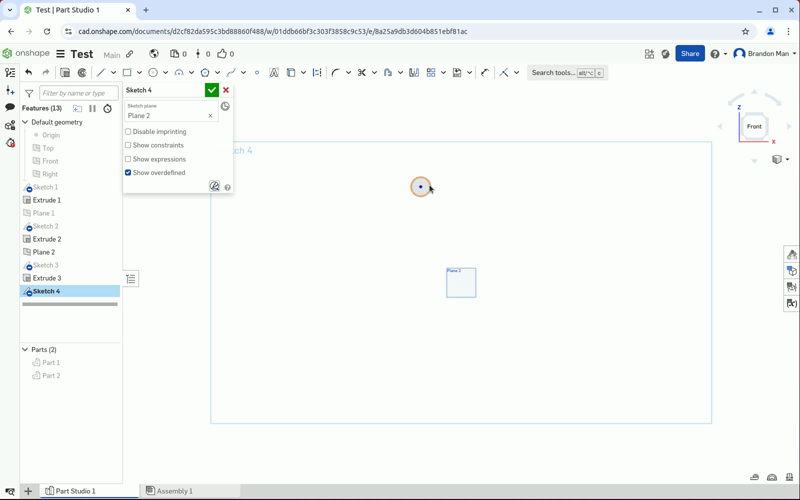
scroll(6)
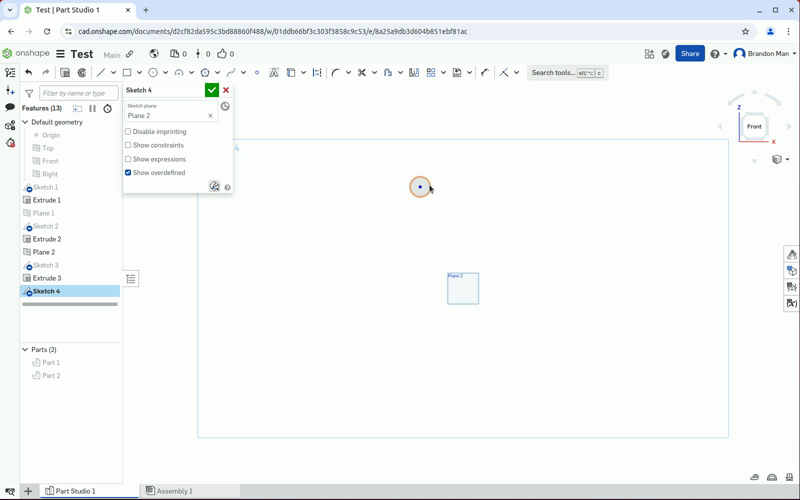
scroll(6)
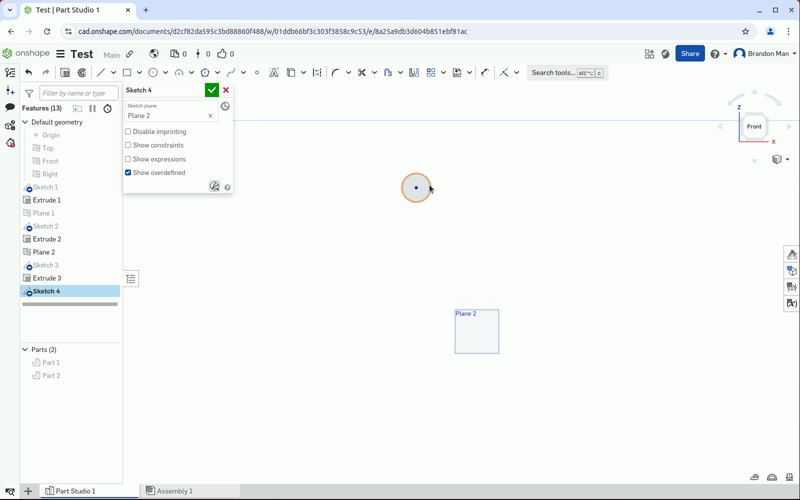
scroll(6)
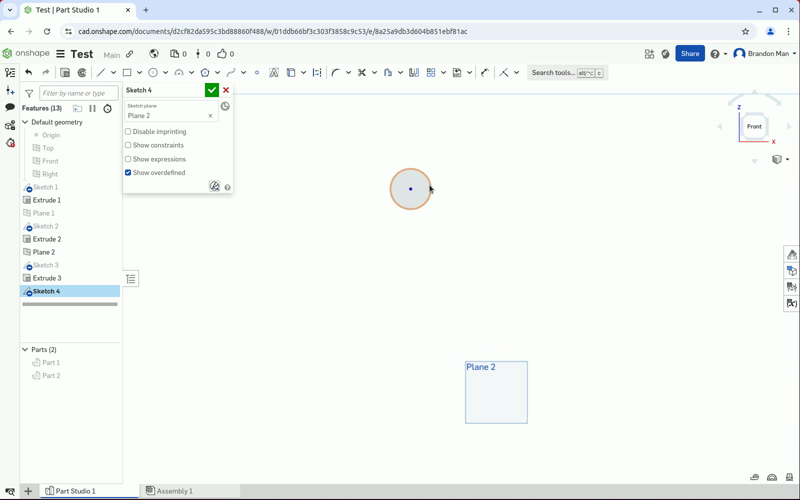
scroll(6)
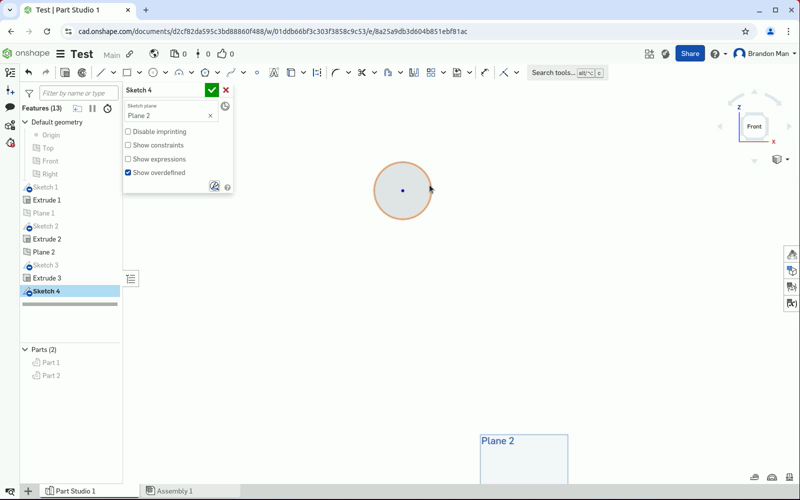
scroll(6)
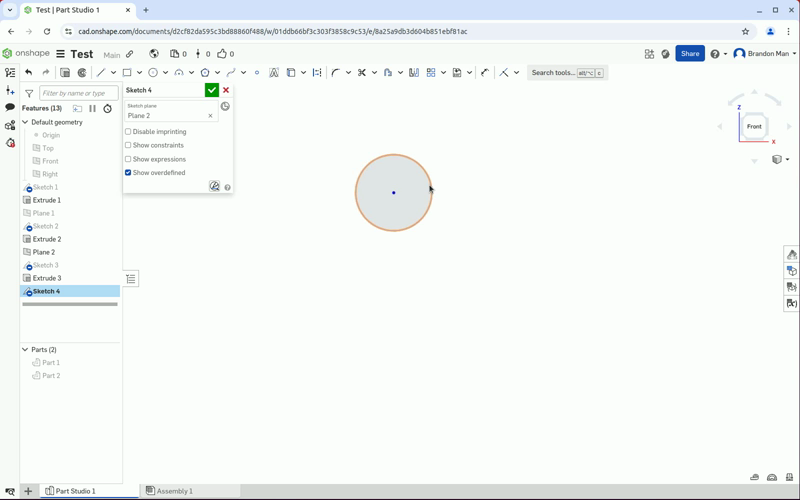
scroll(6)
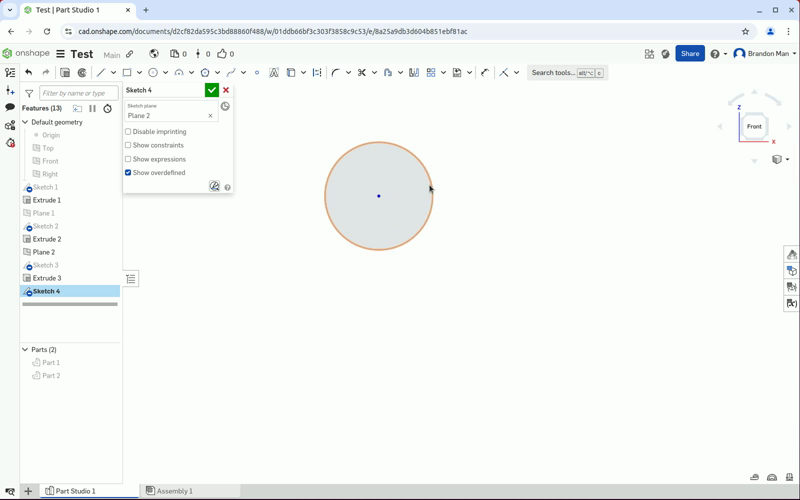
scroll(6)
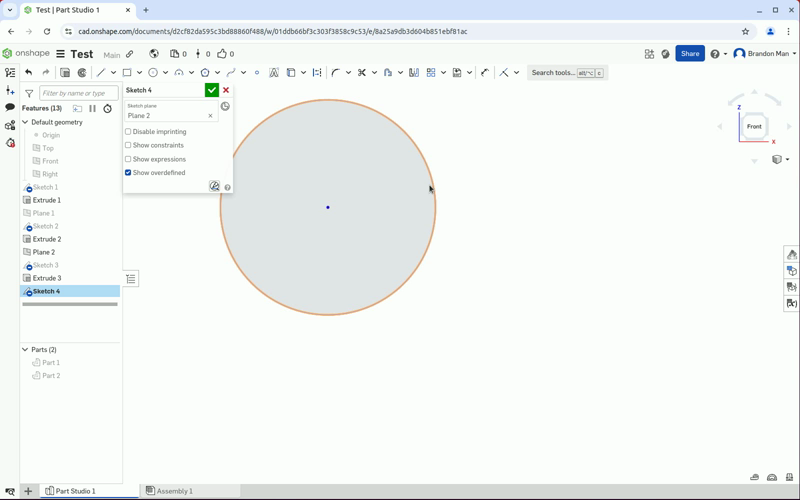
click(429, 184)
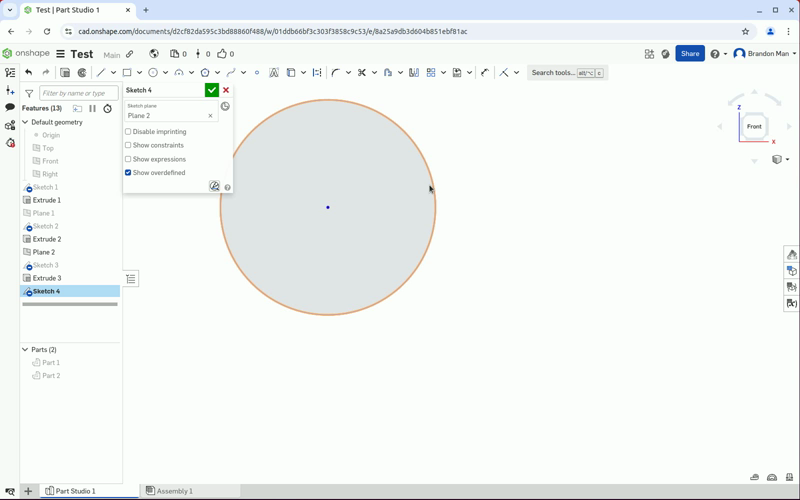
scroll(-6)
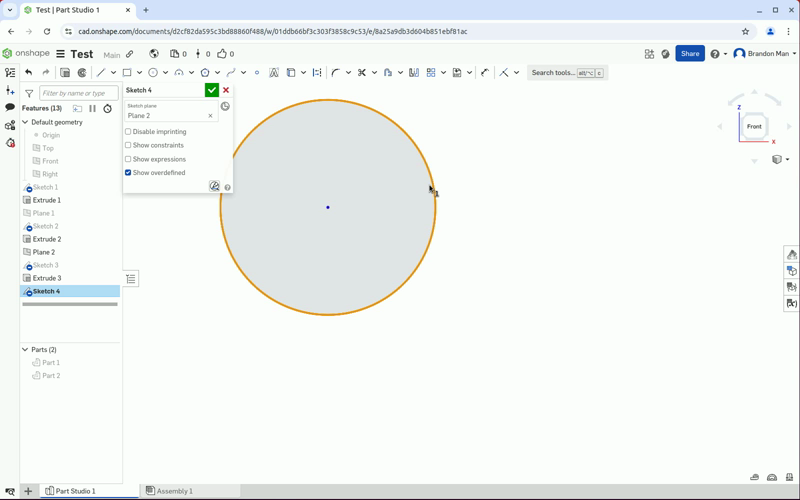
scroll(-6)
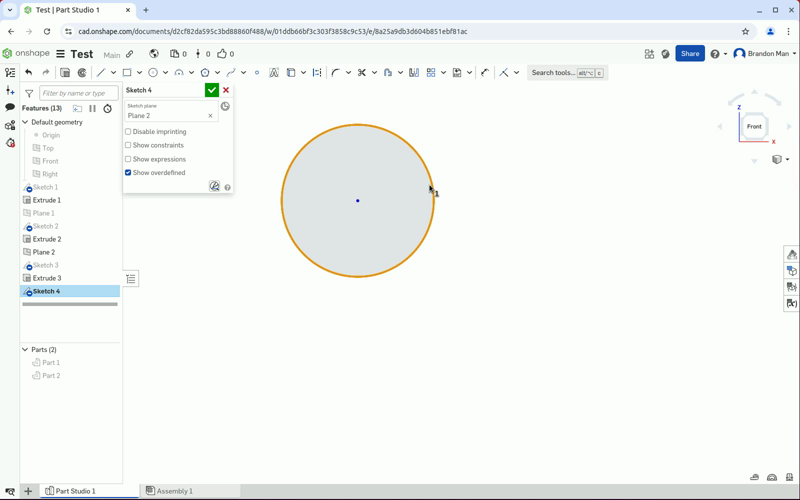
scroll(-6)
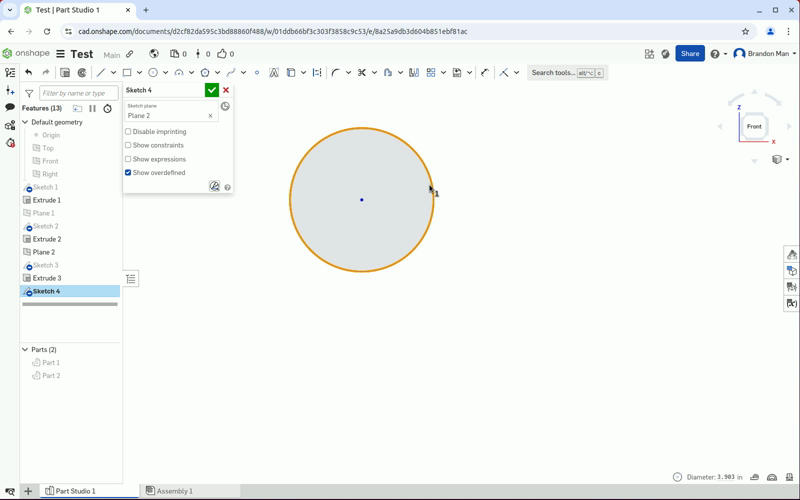
scroll(-6)
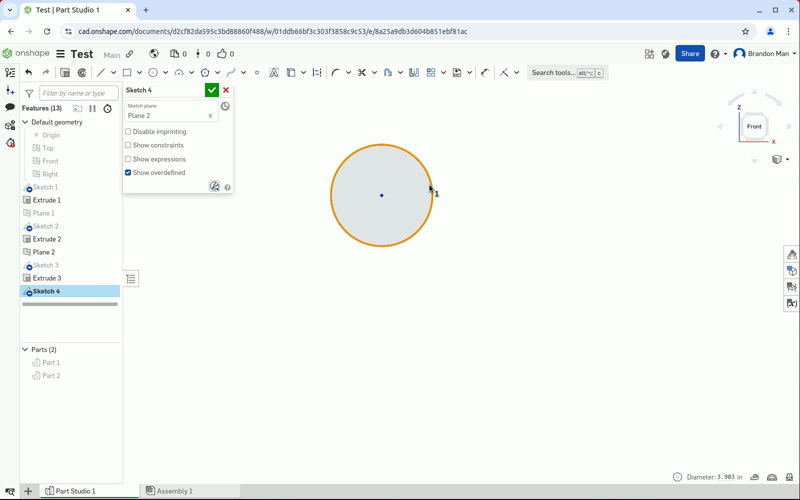
scroll(-6)
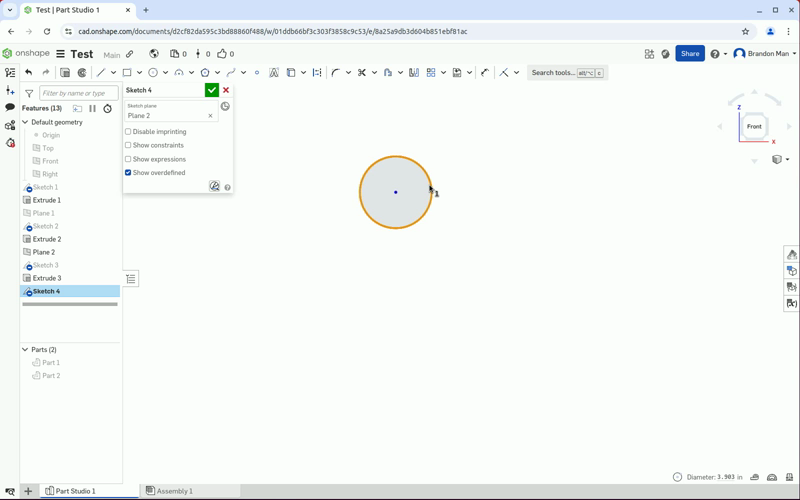
scroll(-6)
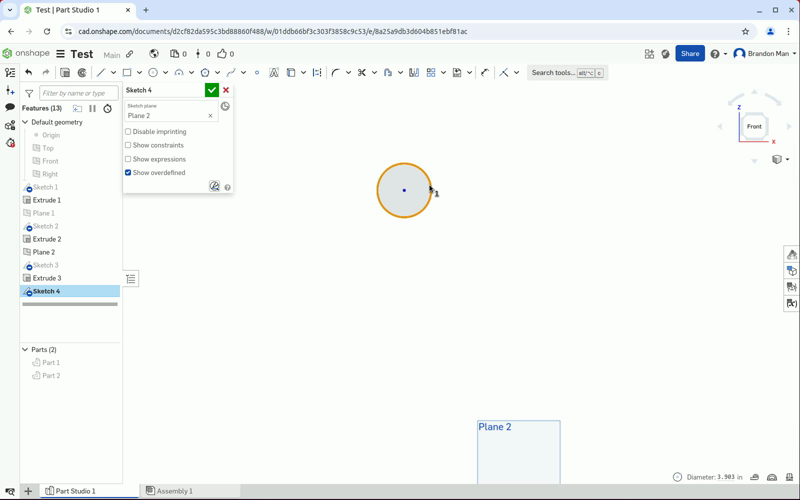
scroll(-6)
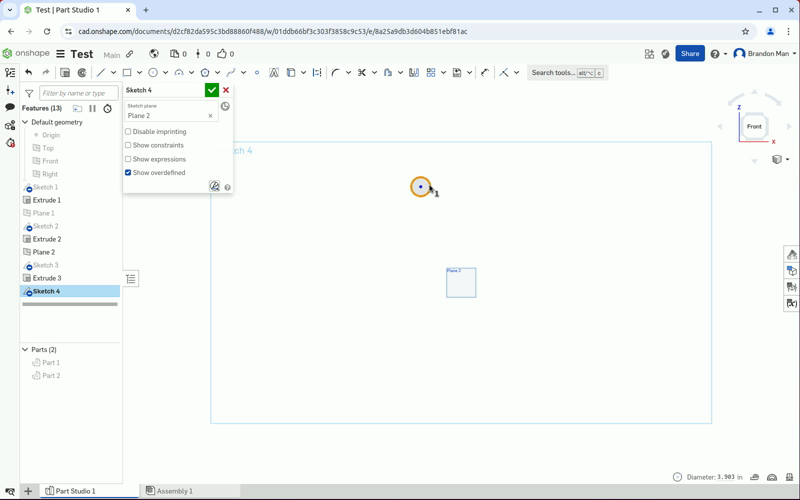
mouse_move(73, 352)
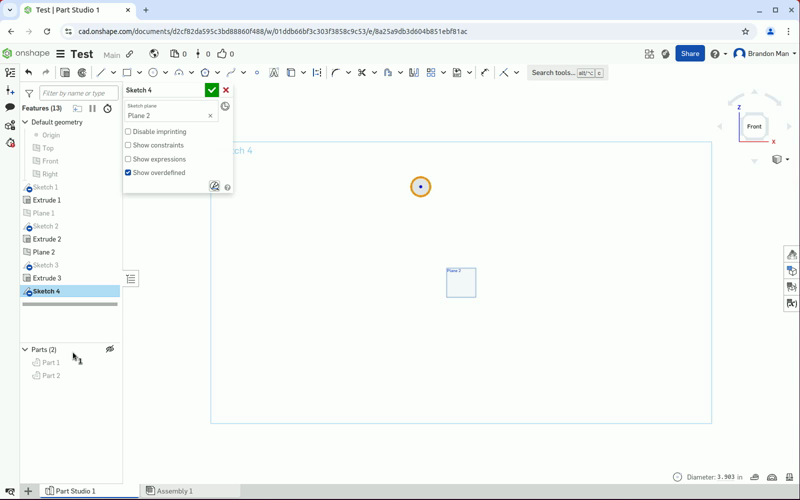
key(shift+y)
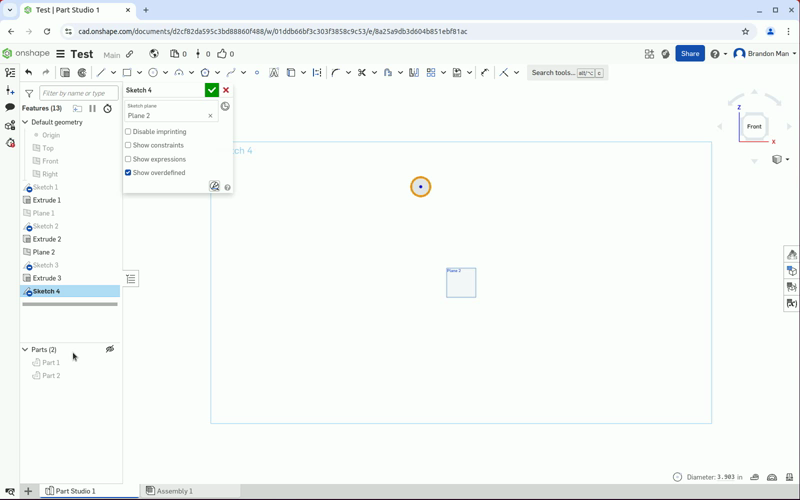
key(shift+e)
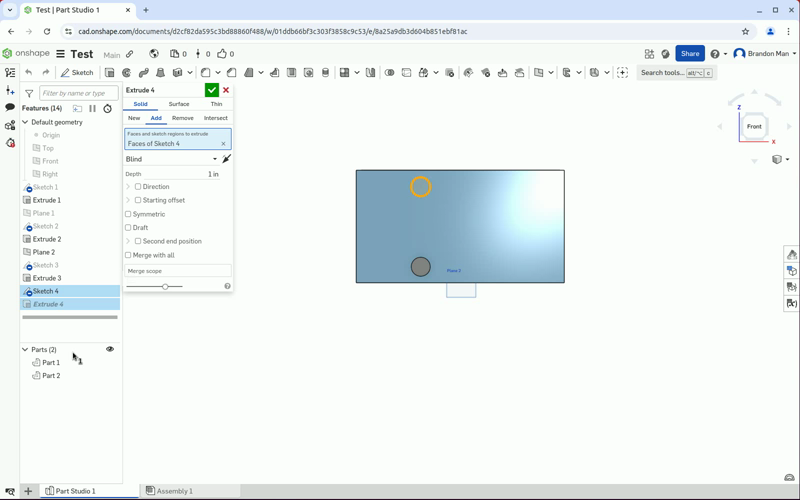
mouse_move(143, 106)
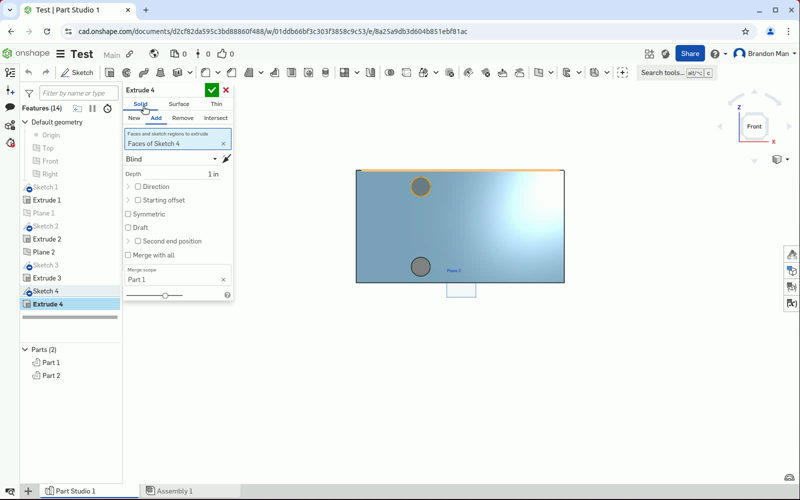
click(143, 106)
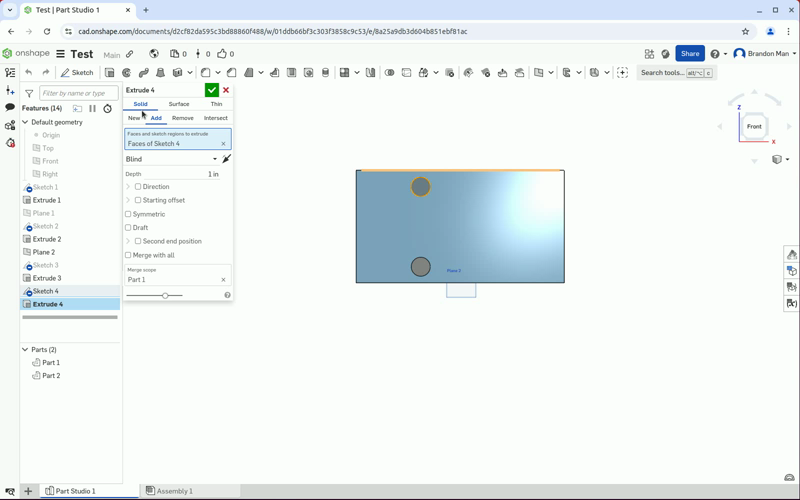
mouse_move(137, 120)
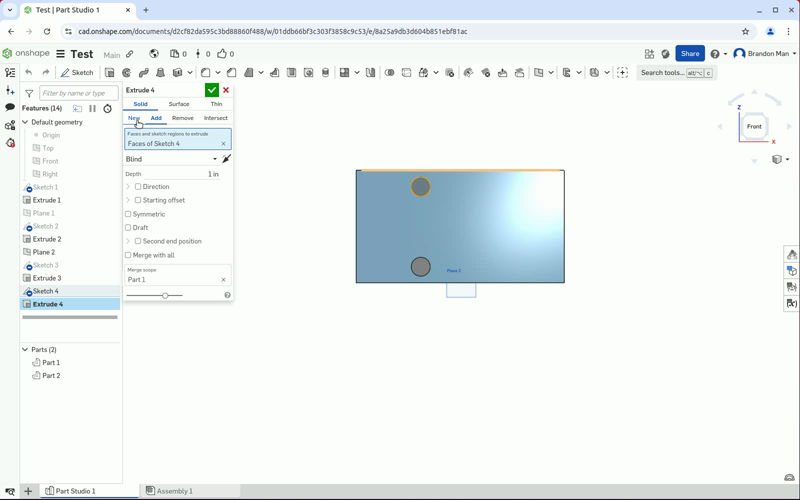
click(137, 120)
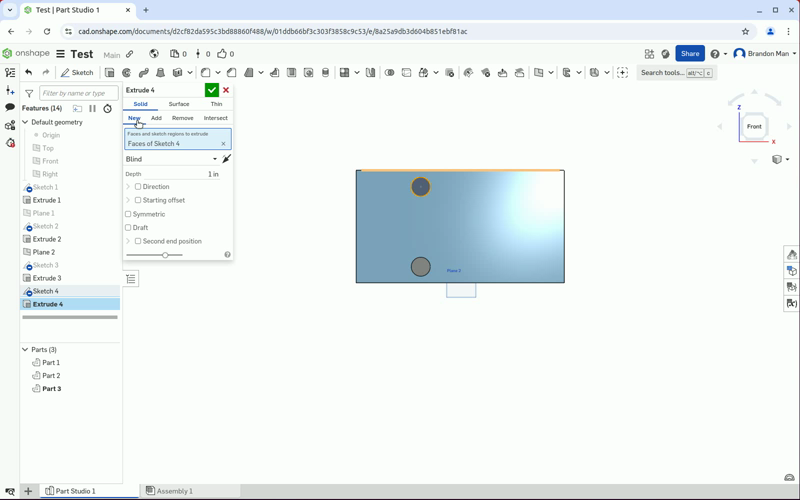
key(tab, 4)
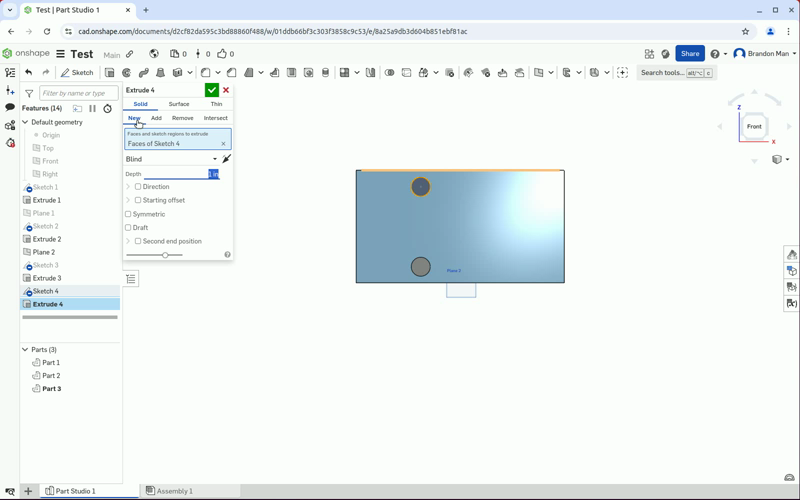
text(5.296)
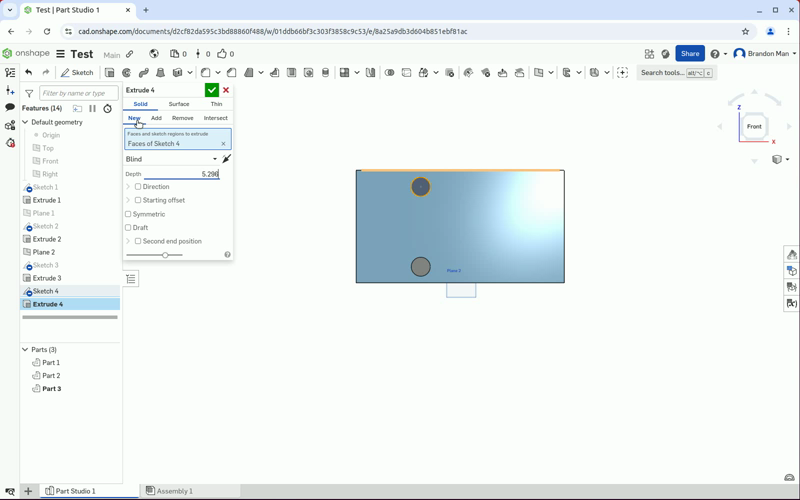
key(enter)
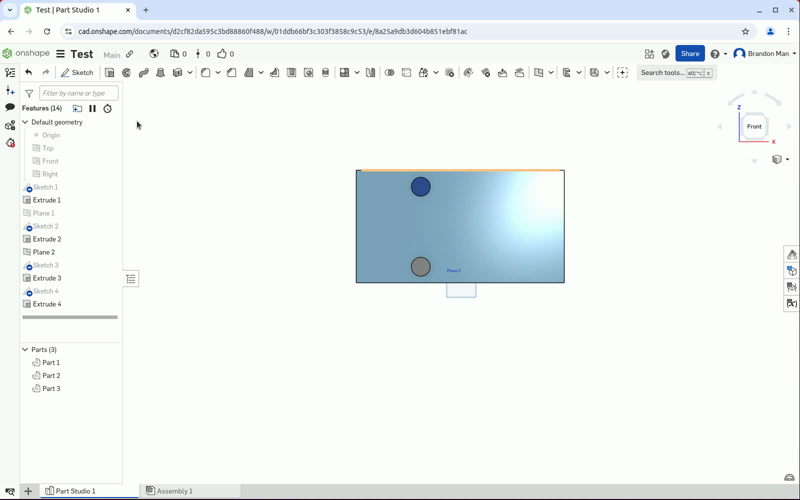
key(shift+h)
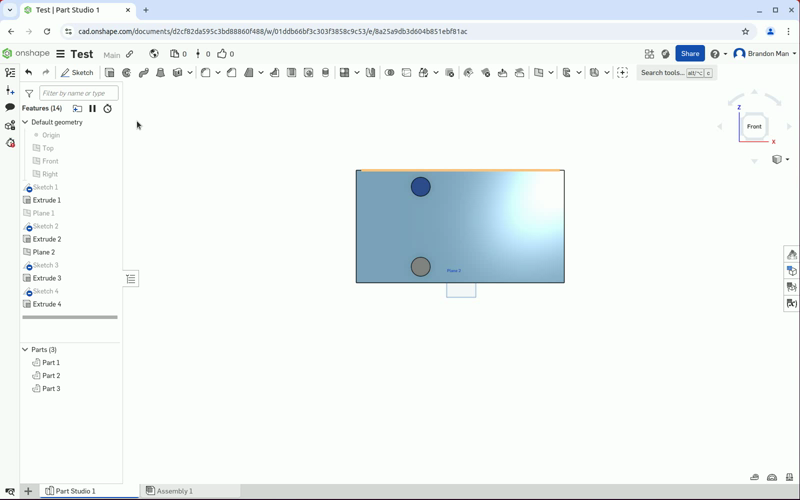
key(shift+h)
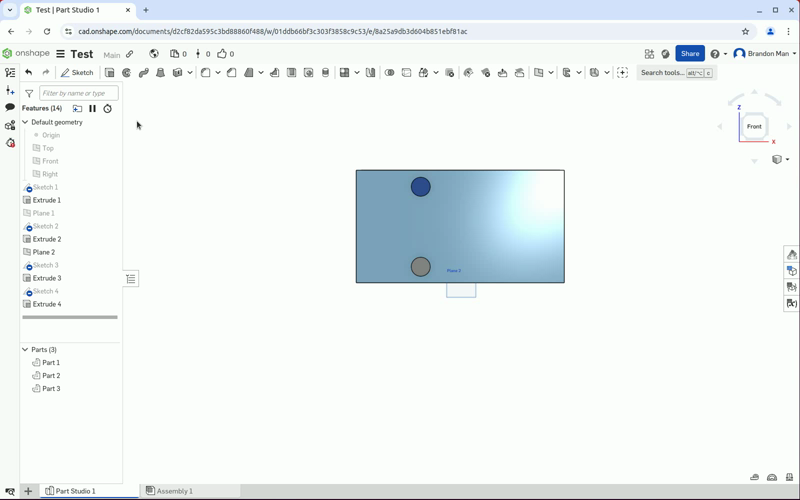
mouse_move(73, 189)
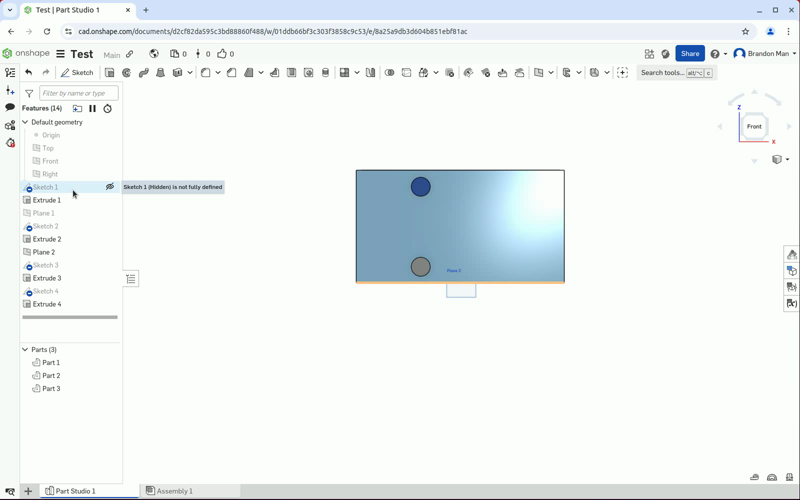
click(73, 189)
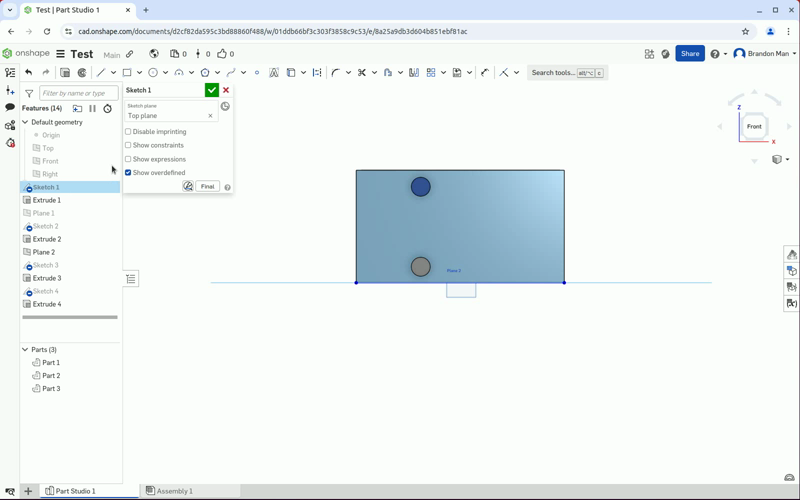
mouse_move(229, 92)
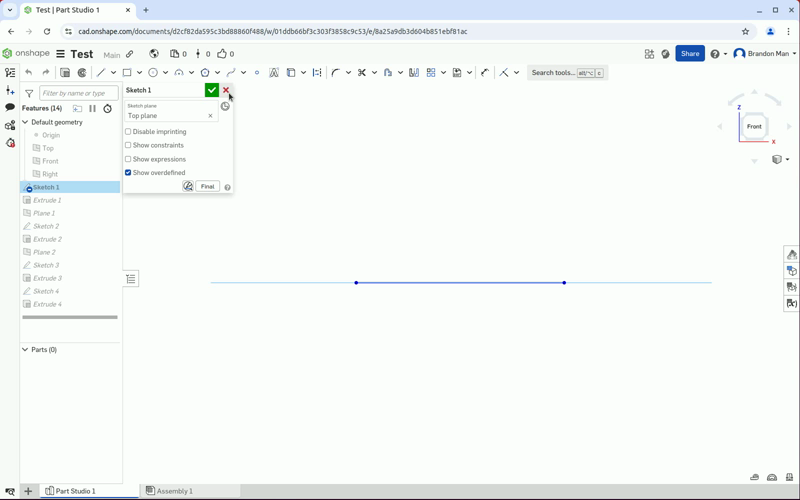
click(229, 92)
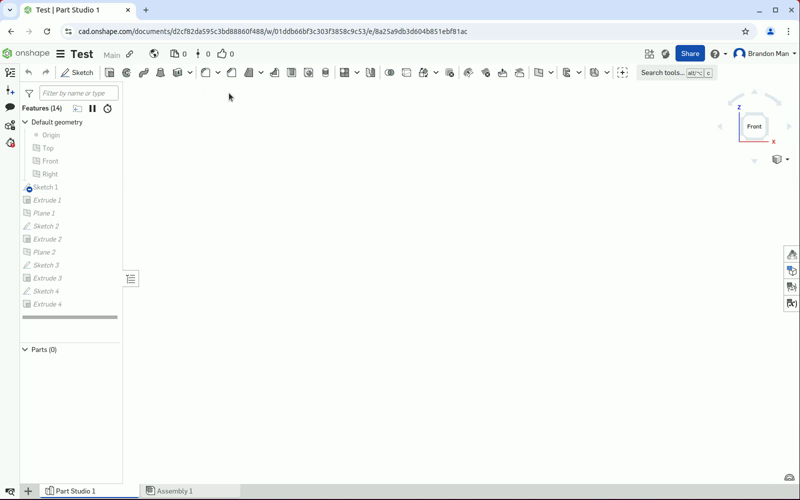
key(shift+s)
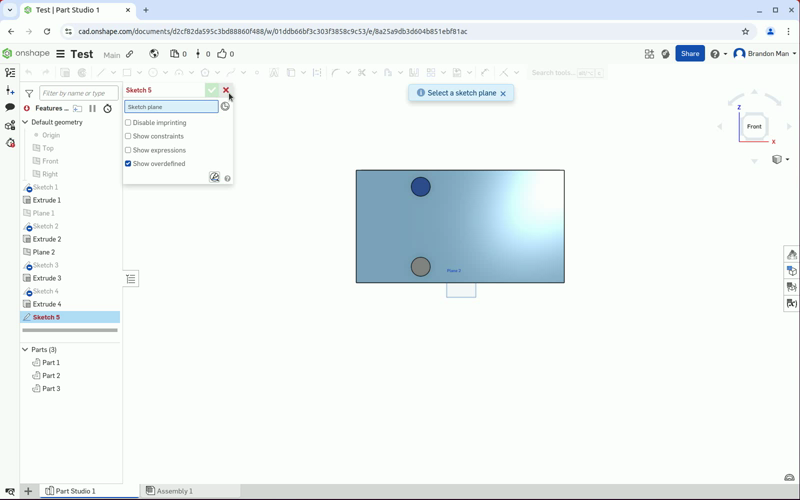
mouse_move(73, 254)
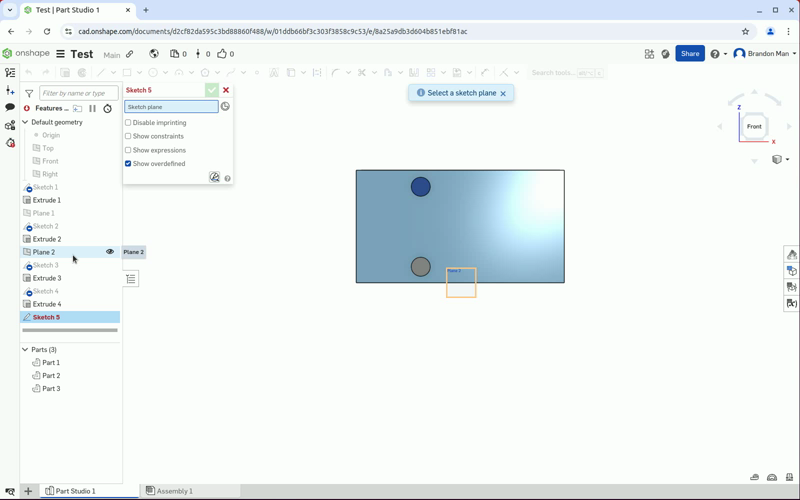
click(73, 254)
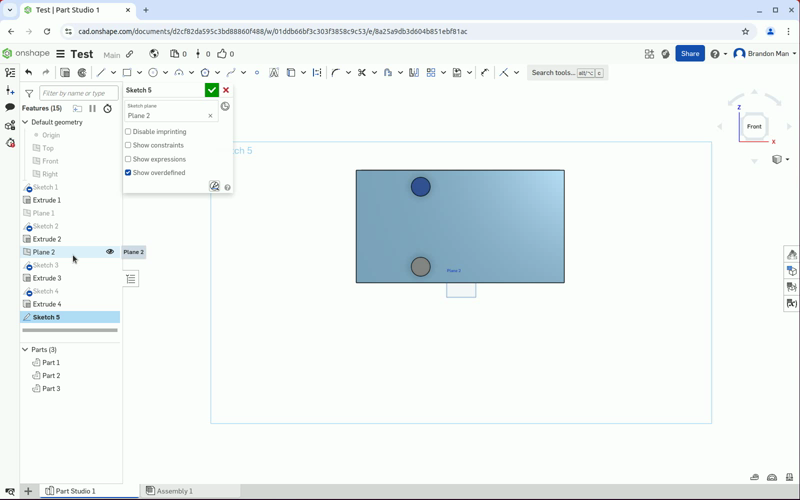
mouse_move(73, 352)
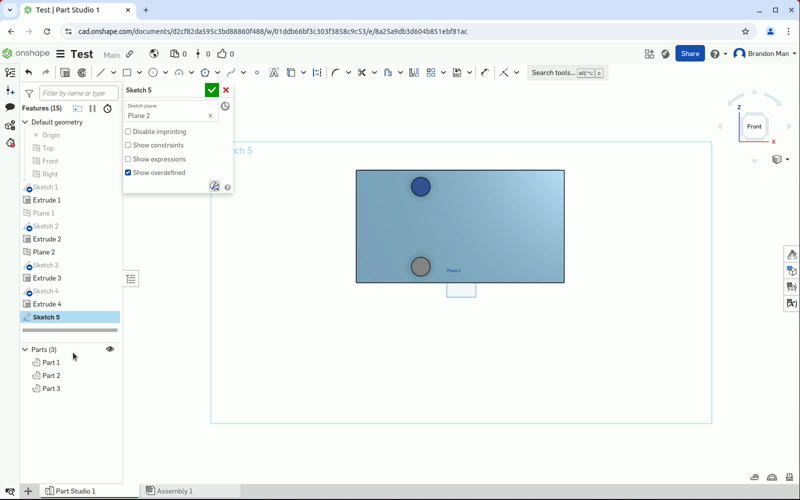
key(y)
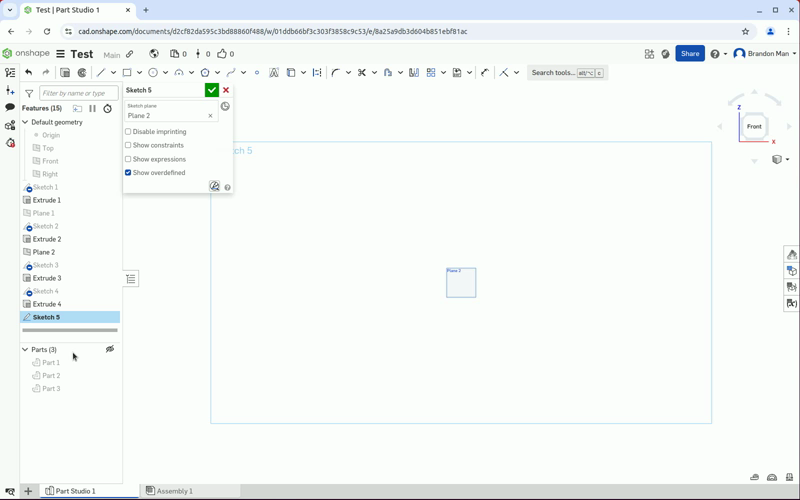
key(c)
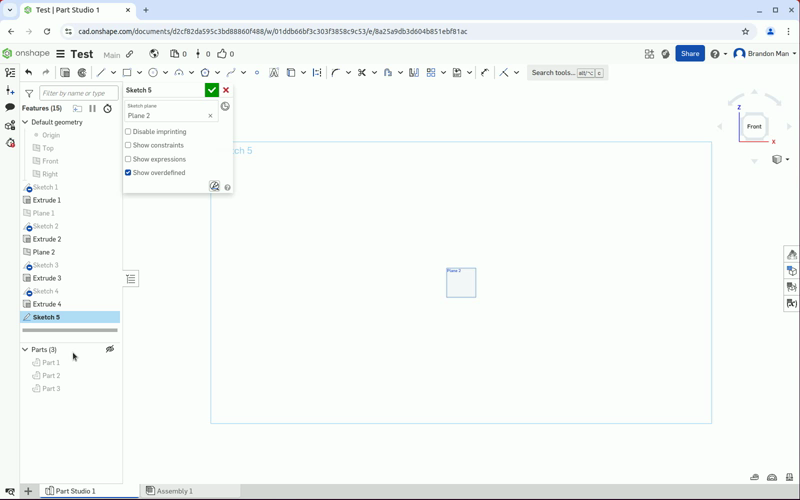
key_down(shift)
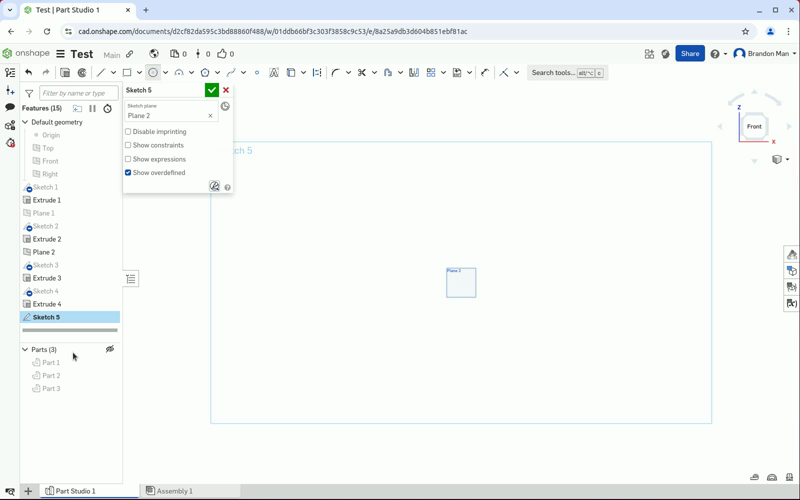
mouse_move(501, 186)
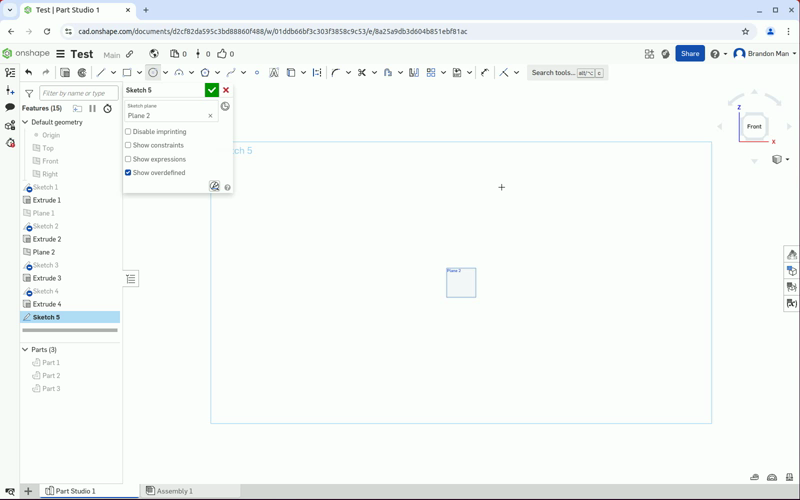
click(501, 186)
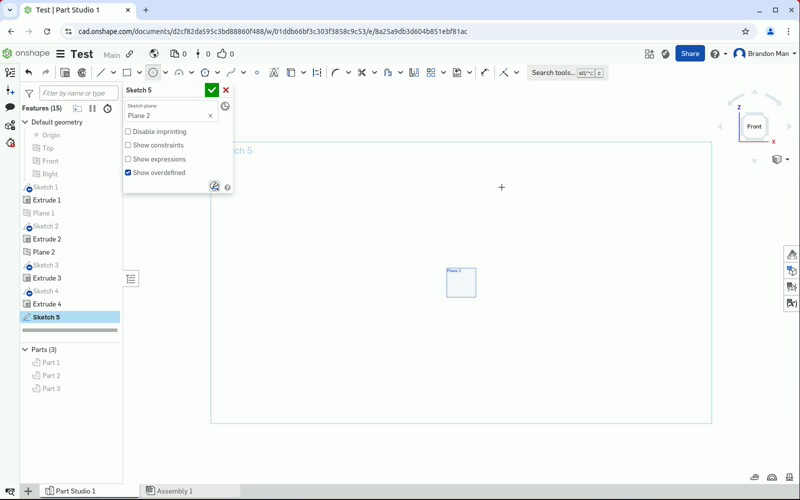
key_up(shift)
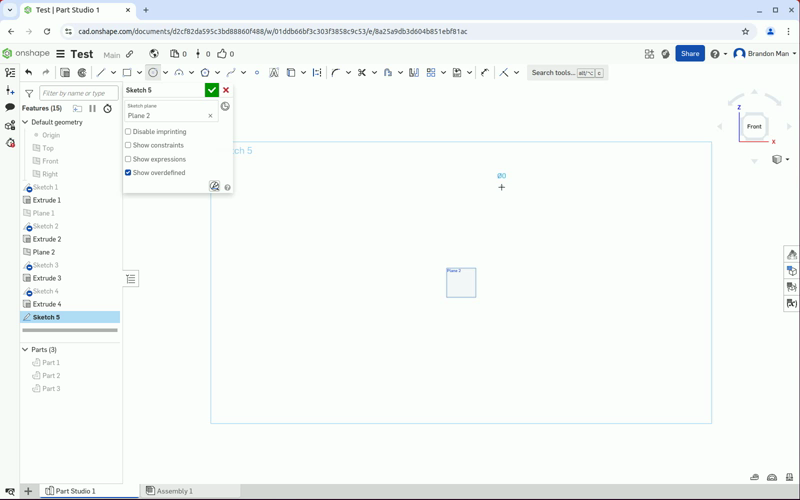
mouse_move(511, 186)
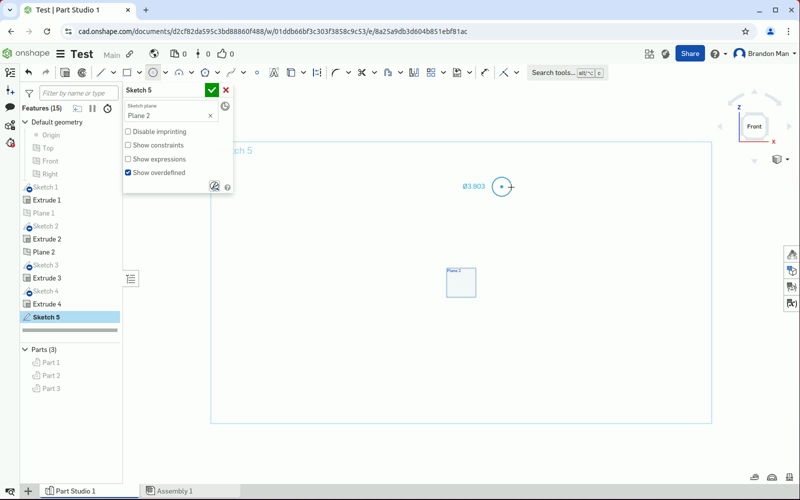
click(511, 186)
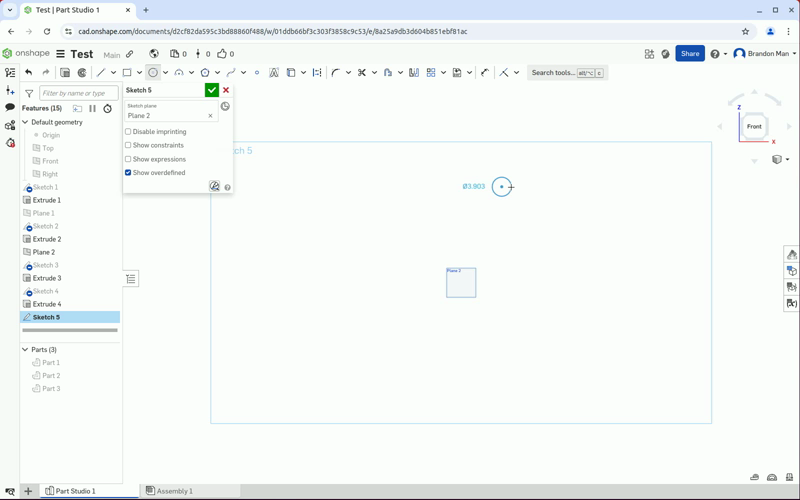
key(esc)
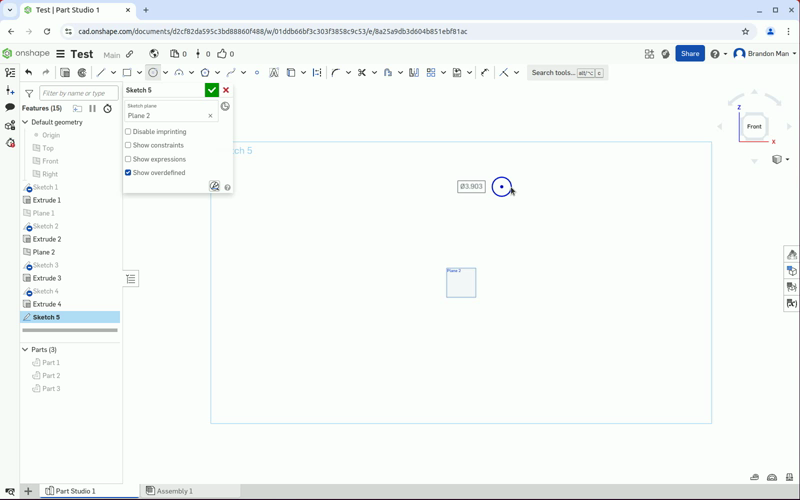
mouse_move(497, 192)
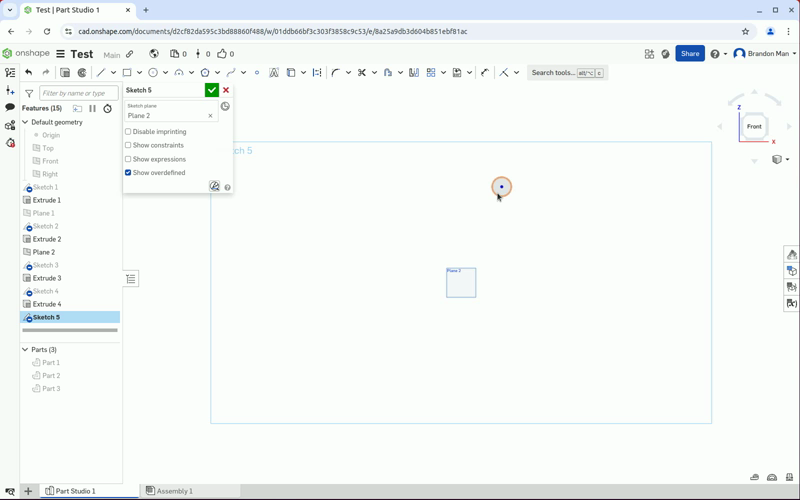
scroll(6)
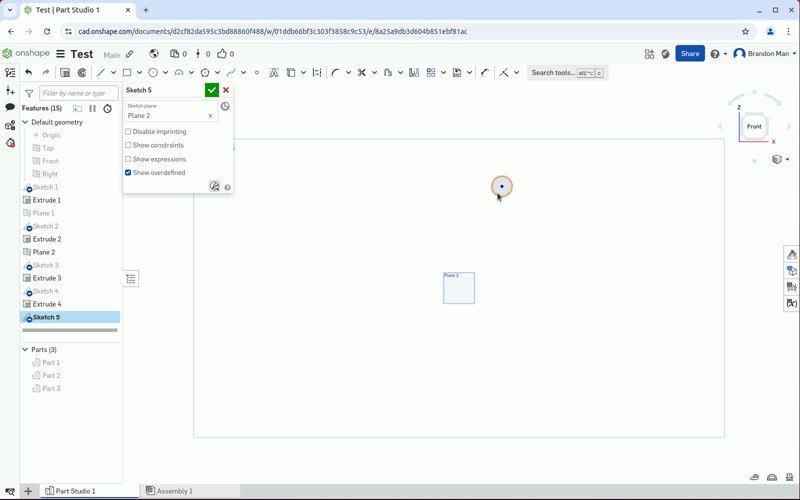
scroll(6)
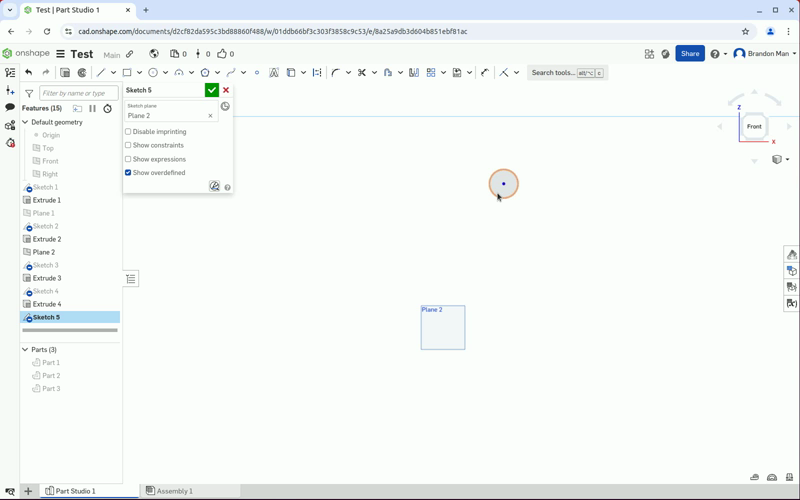
scroll(6)
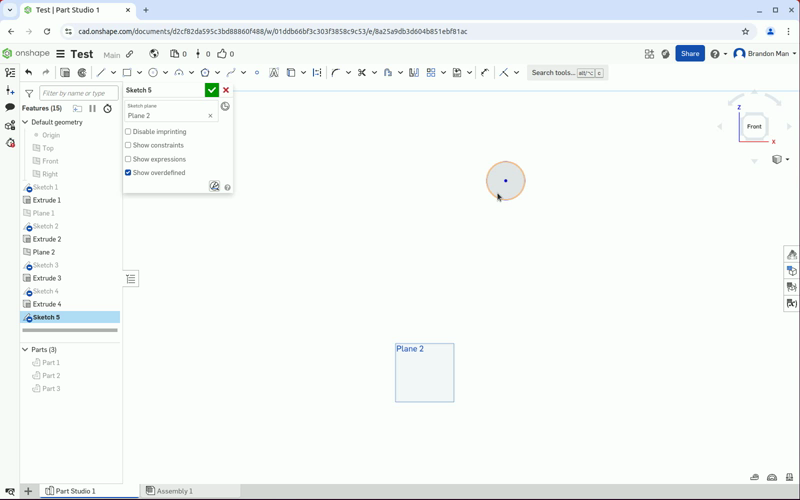
scroll(6)
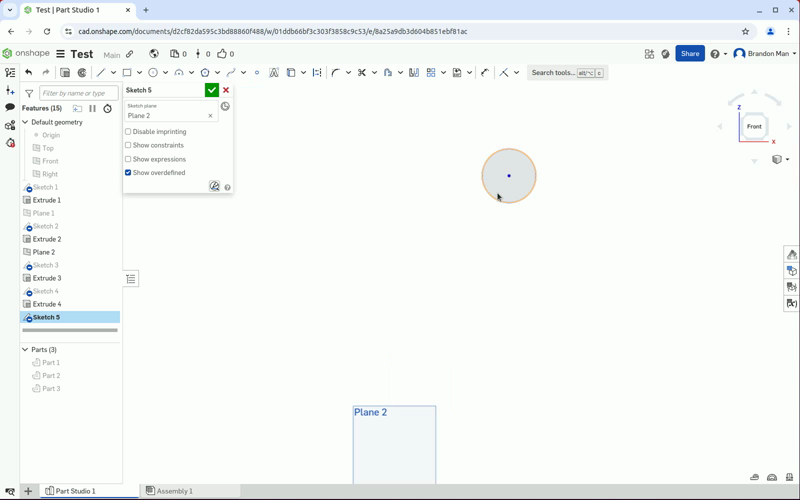
scroll(6)
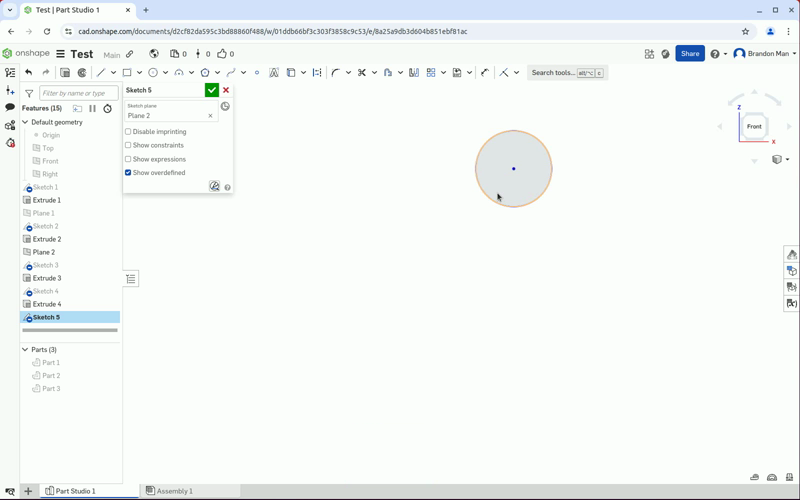
scroll(6)
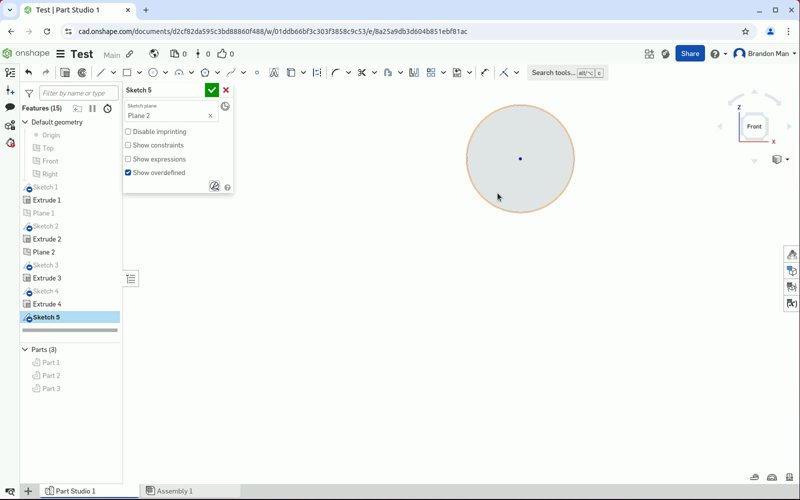
scroll(6)
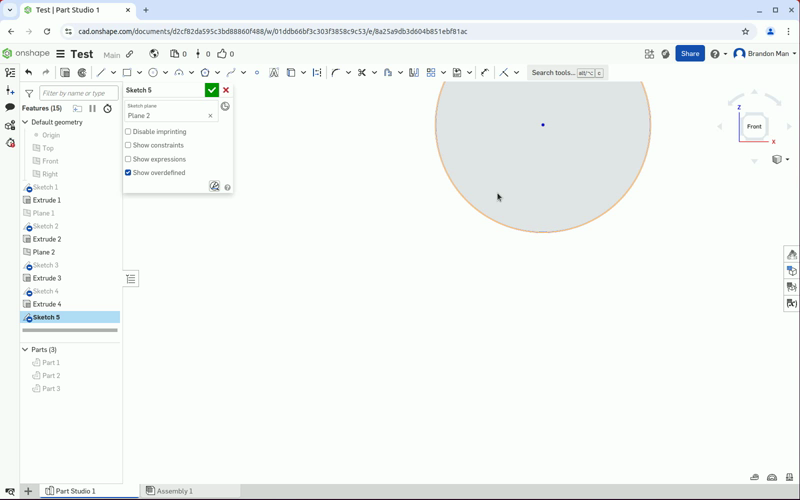
click(497, 192)
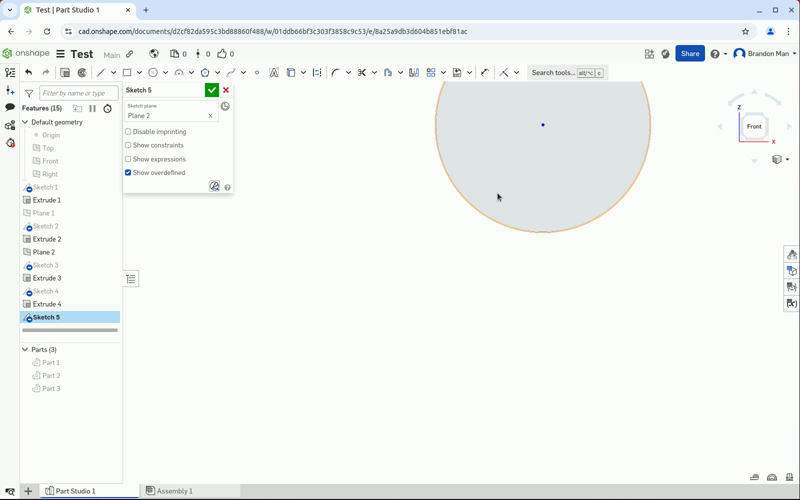
scroll(-6)
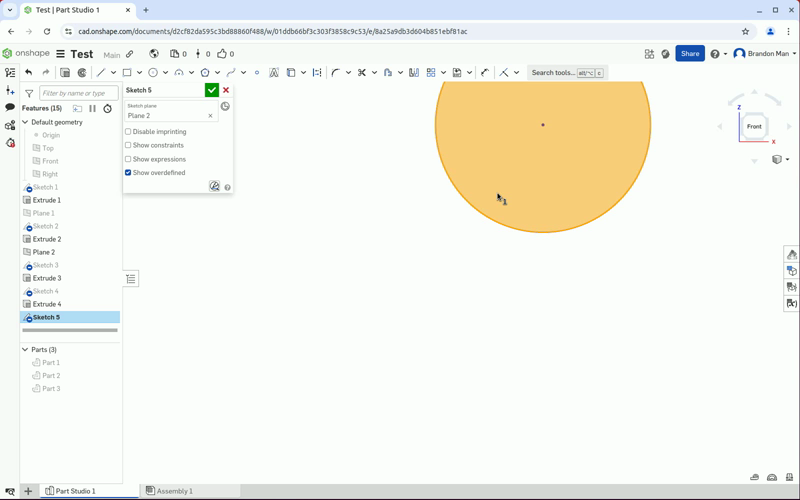
scroll(-6)
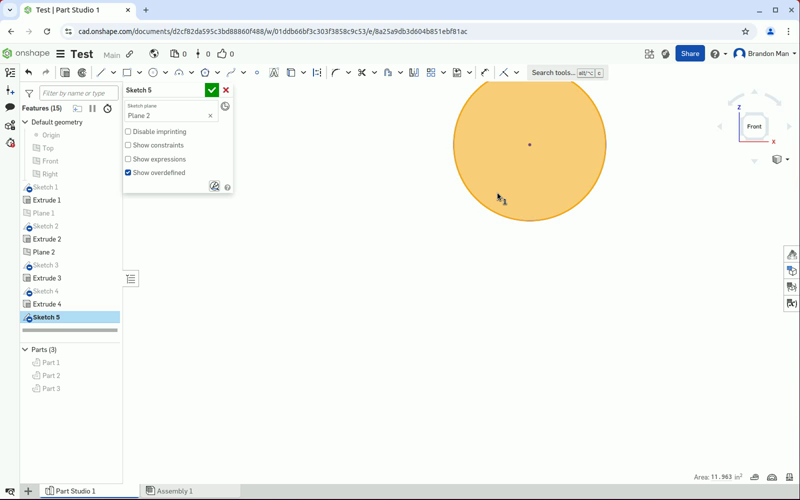
scroll(-6)
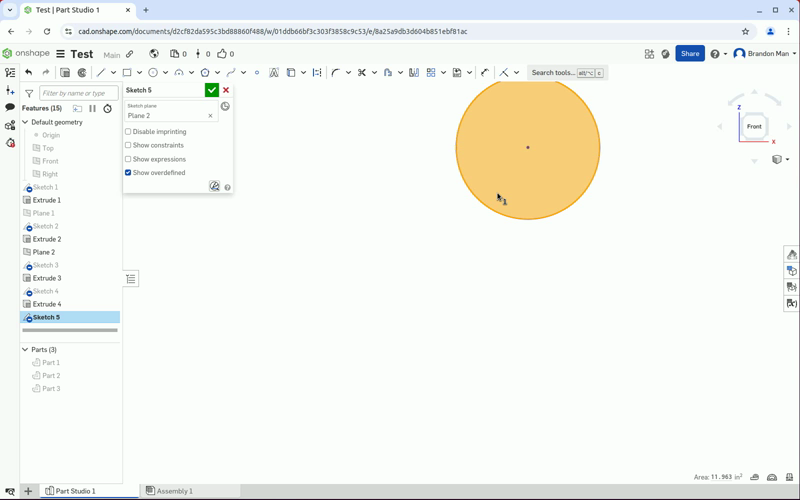
scroll(-6)
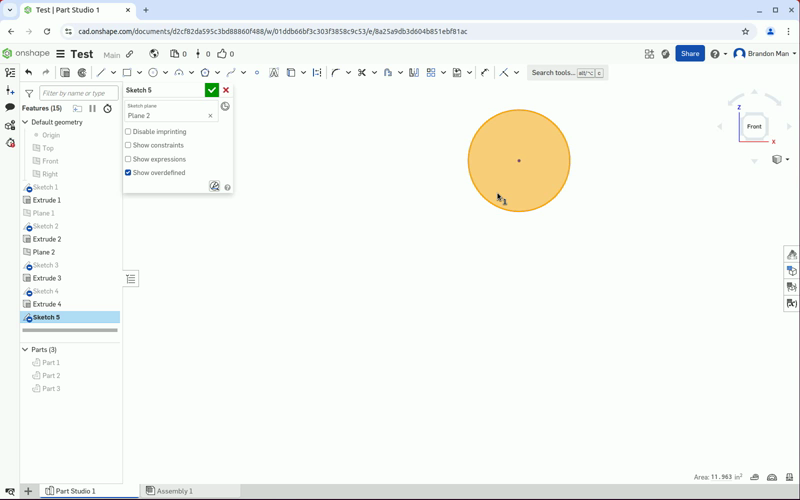
scroll(-6)
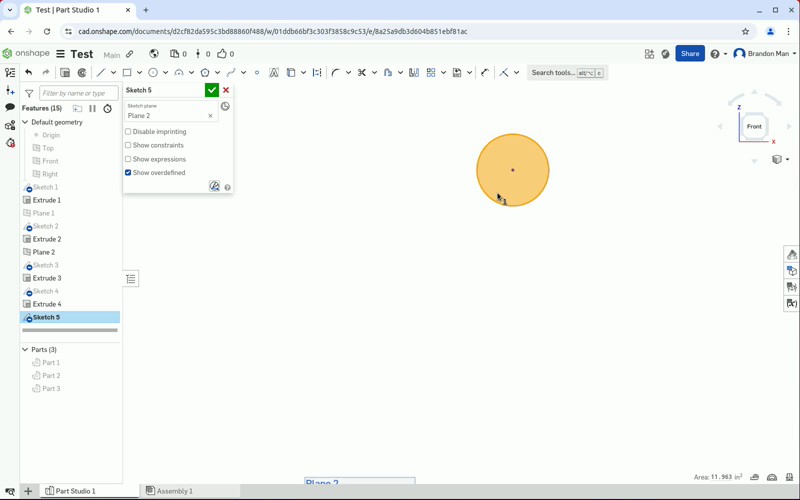
scroll(-6)
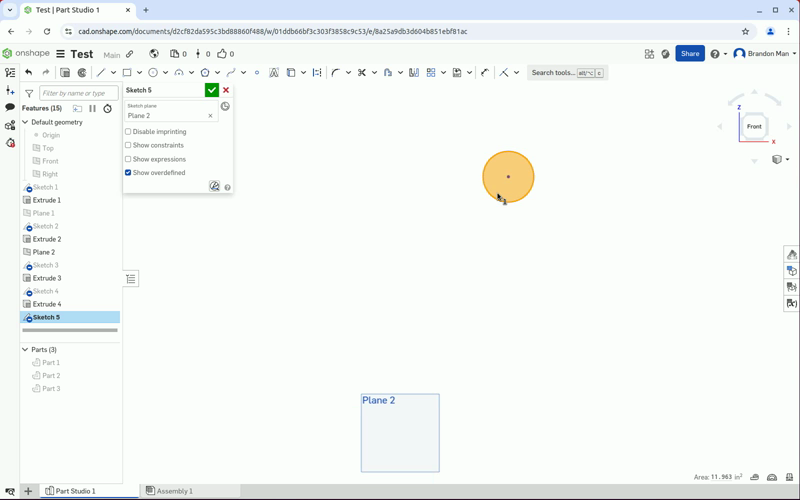
scroll(-6)
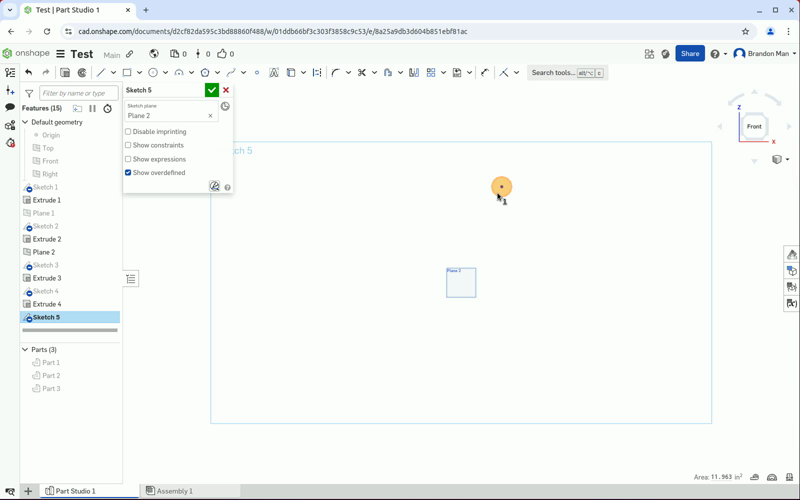
mouse_move(73, 352)
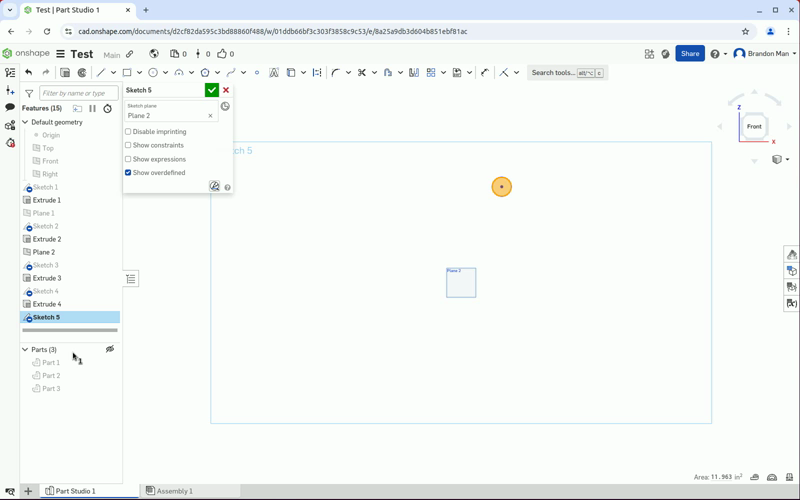
key(shift+y)
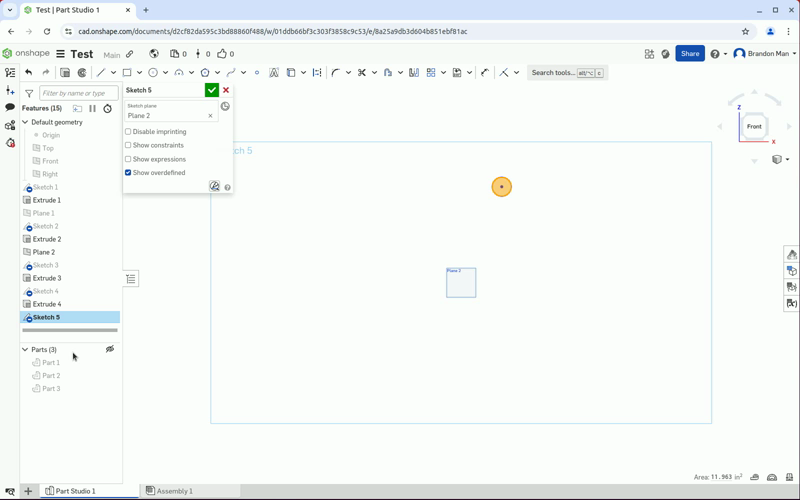
key(shift+e)
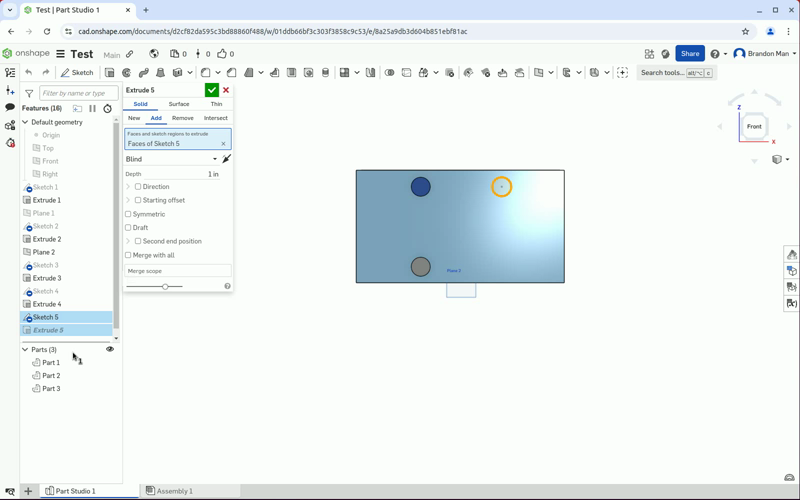
mouse_move(143, 106)
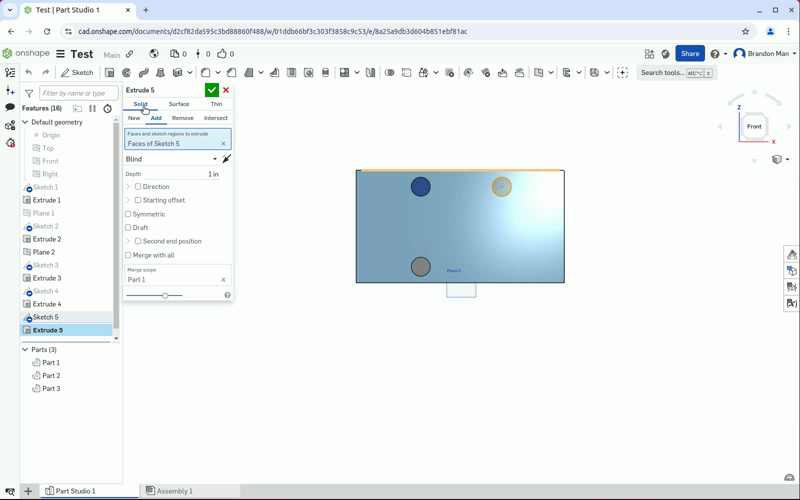
click(143, 106)
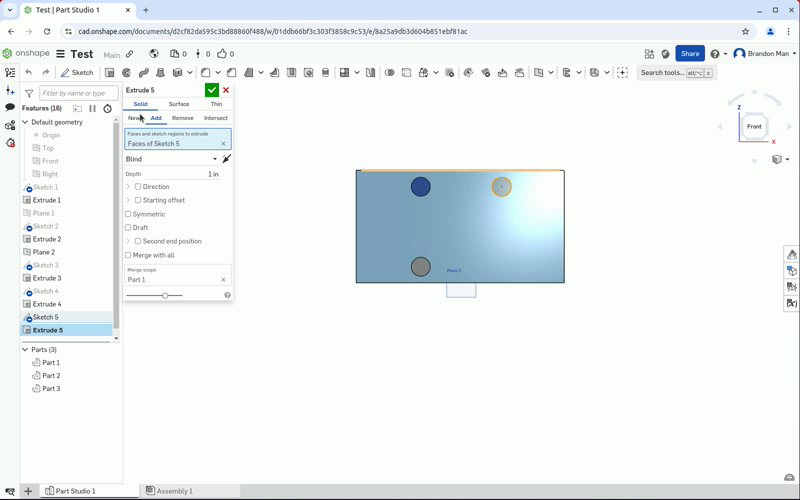
mouse_move(137, 120)
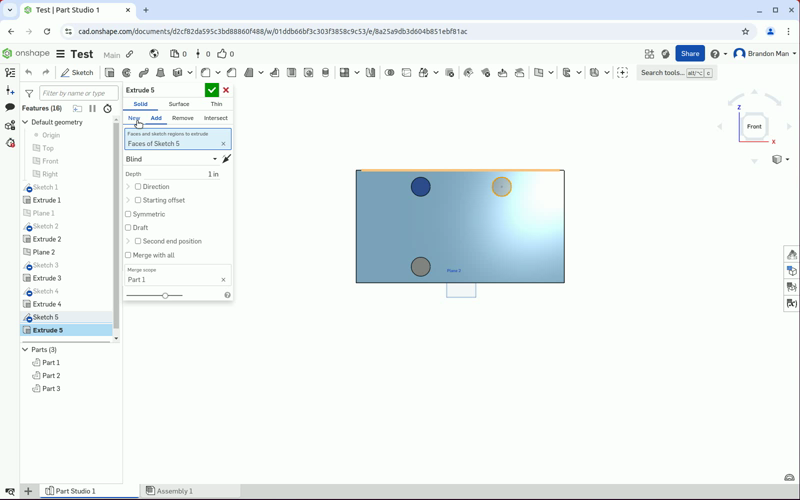
click(137, 120)
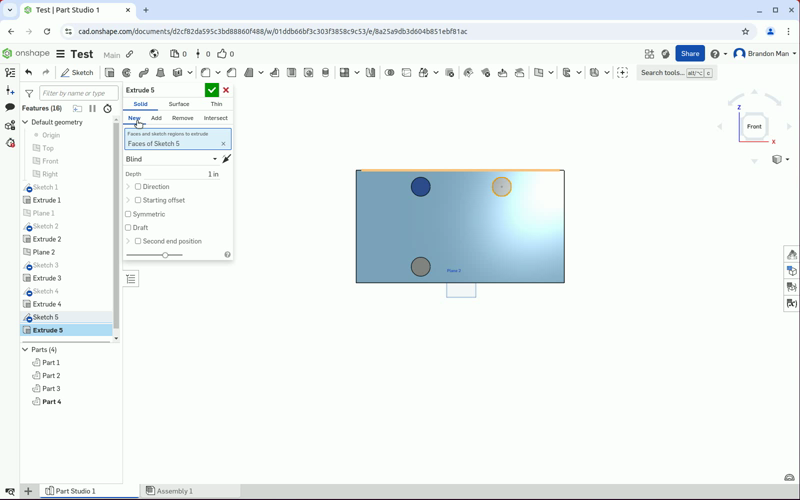
key(tab, 4)
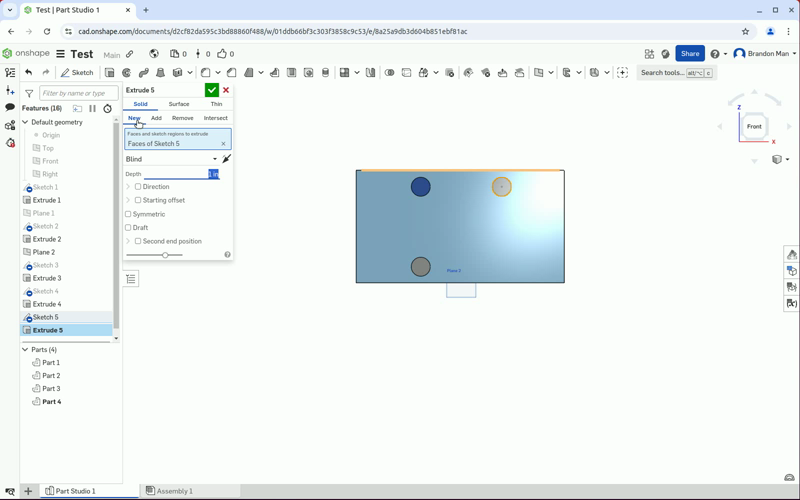
text(5.296)
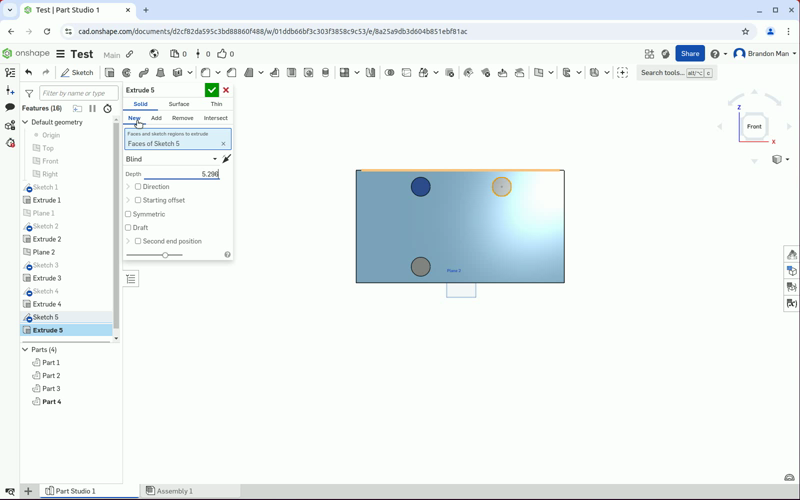
key(enter)
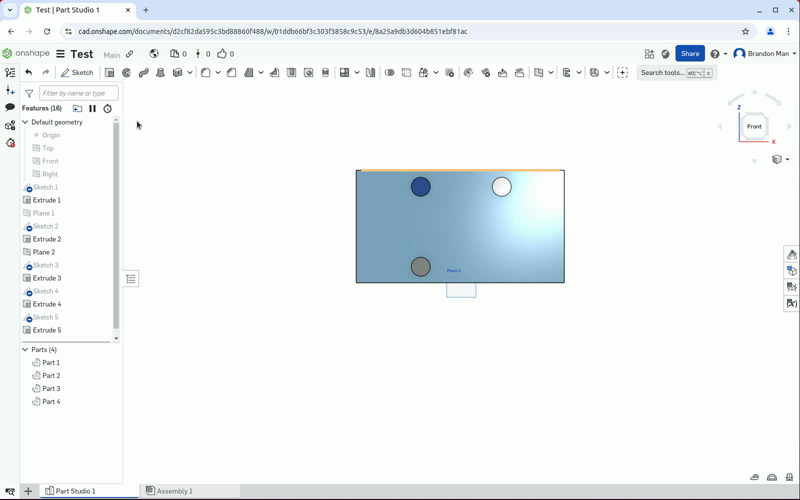
key(shift+h)
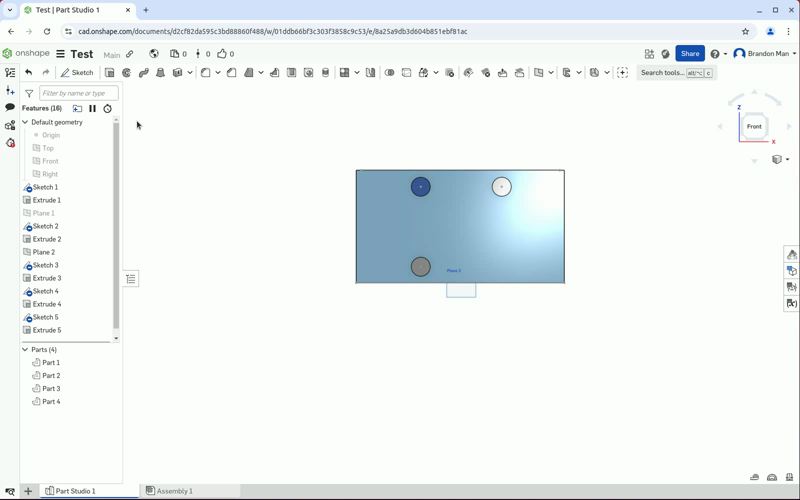
key(shift+h)
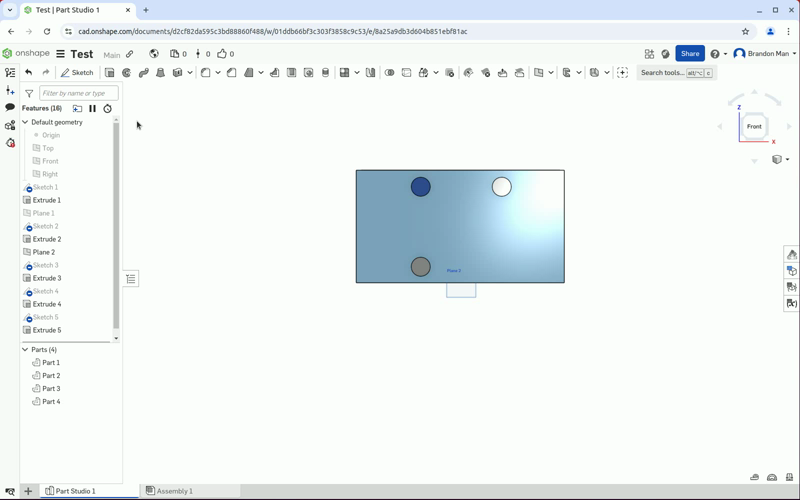
mouse_move(69, 189)
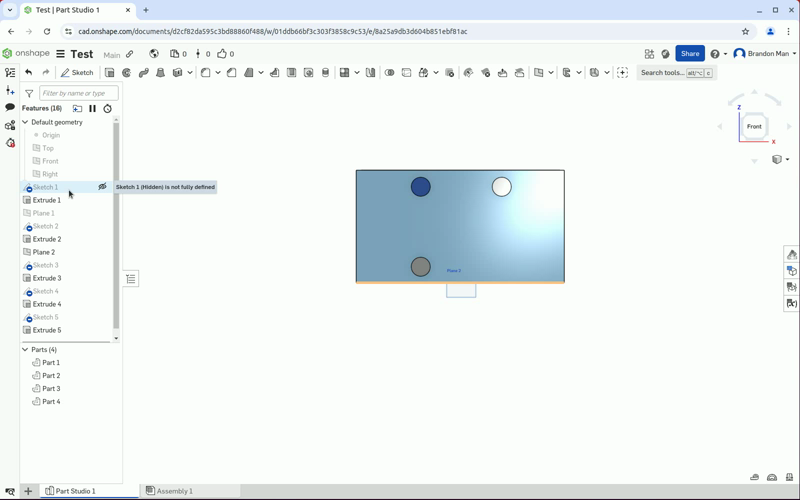
click(69, 189)
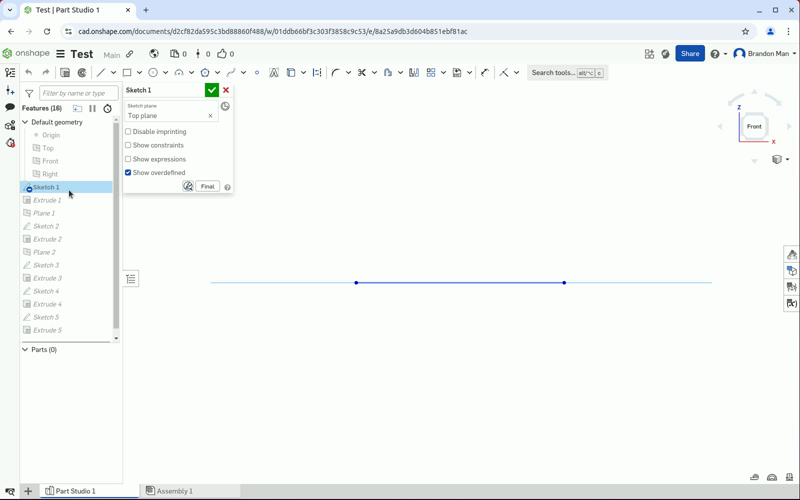
mouse_move(229, 92)
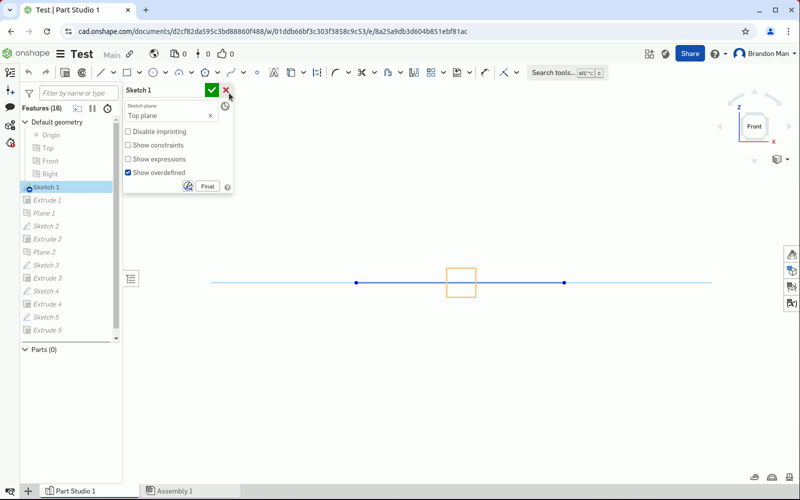
click(229, 92)
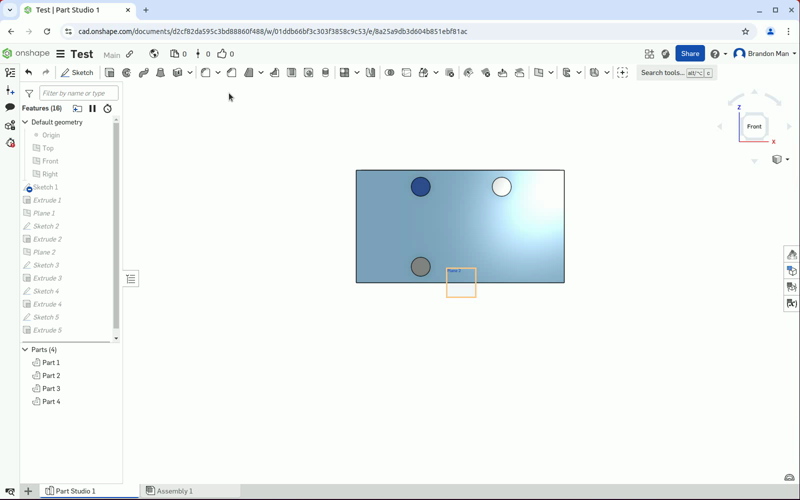
key(shift+s)
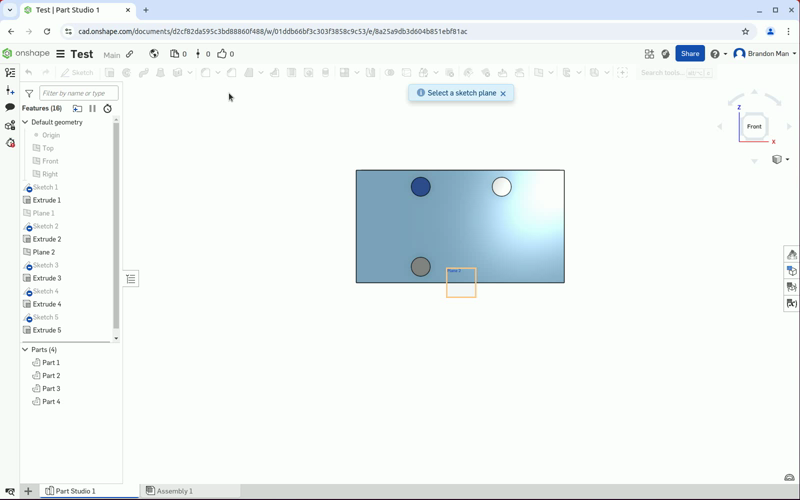
mouse_move(69, 241)
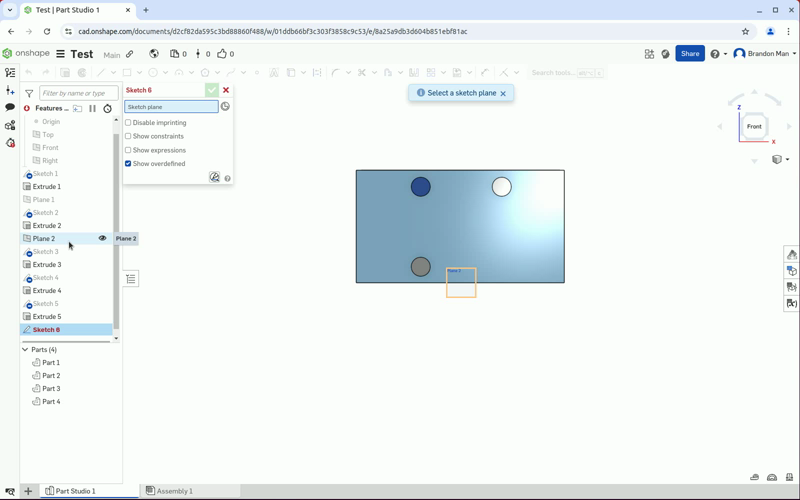
click(69, 241)
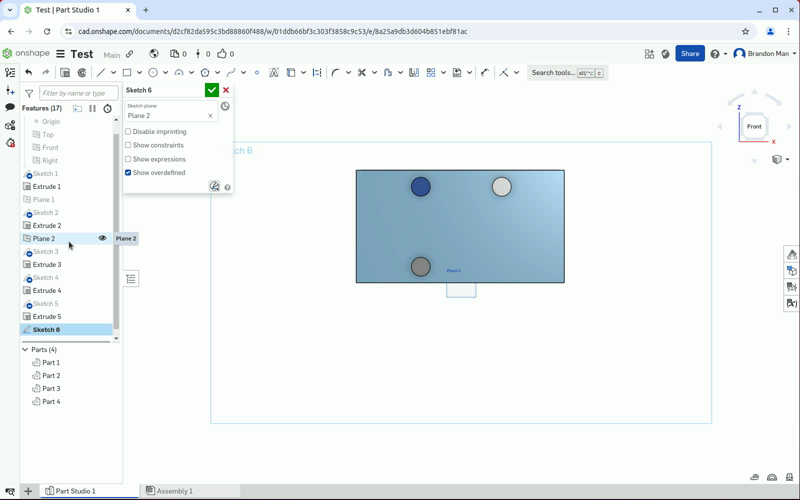
mouse_move(73, 352)
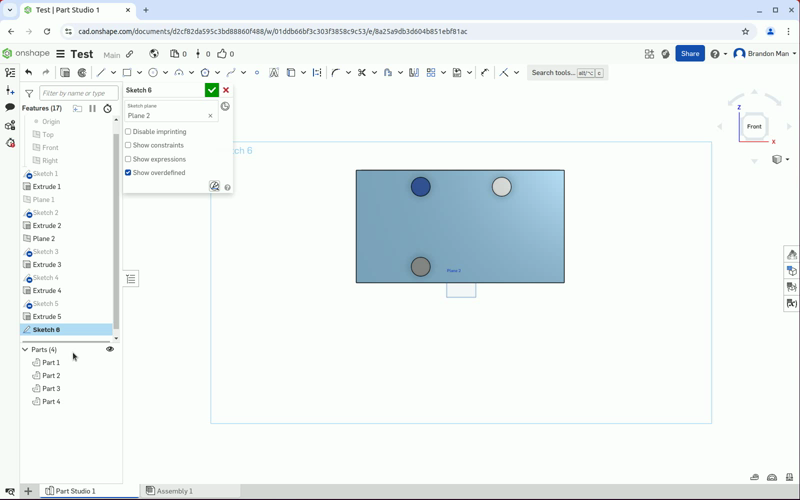
key(y)
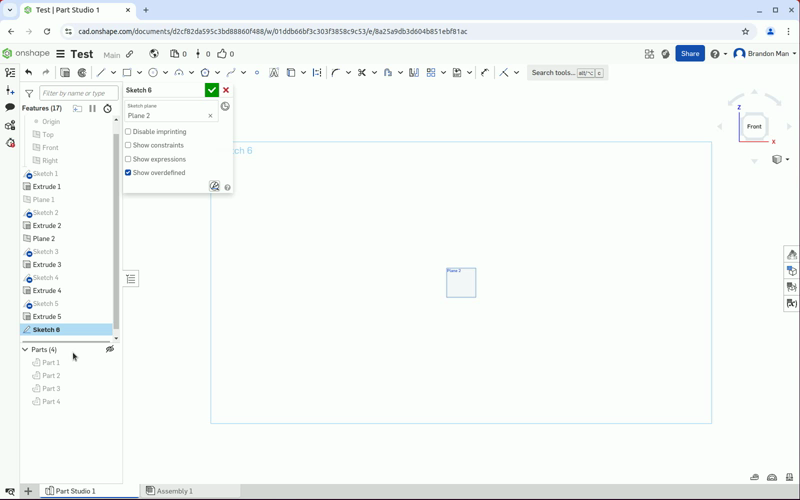
key(c)
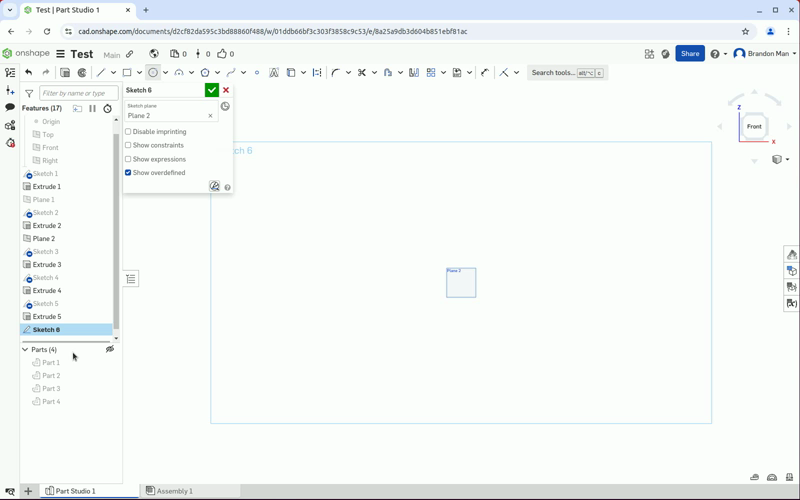
key_down(shift)
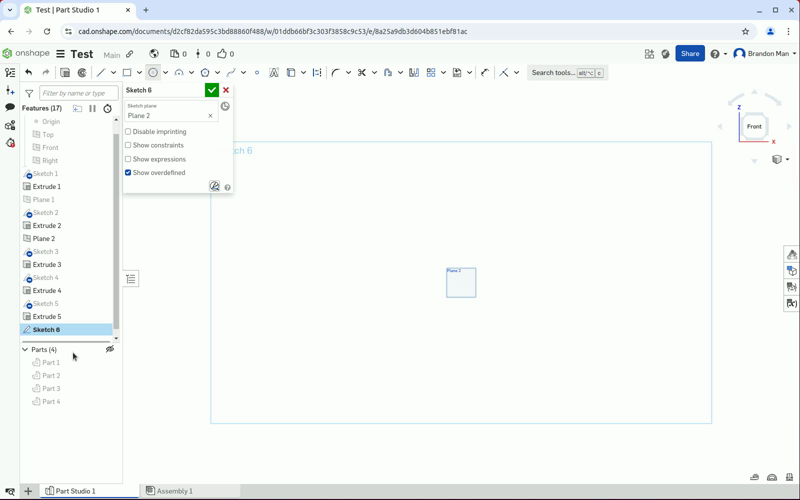
mouse_move(501, 266)
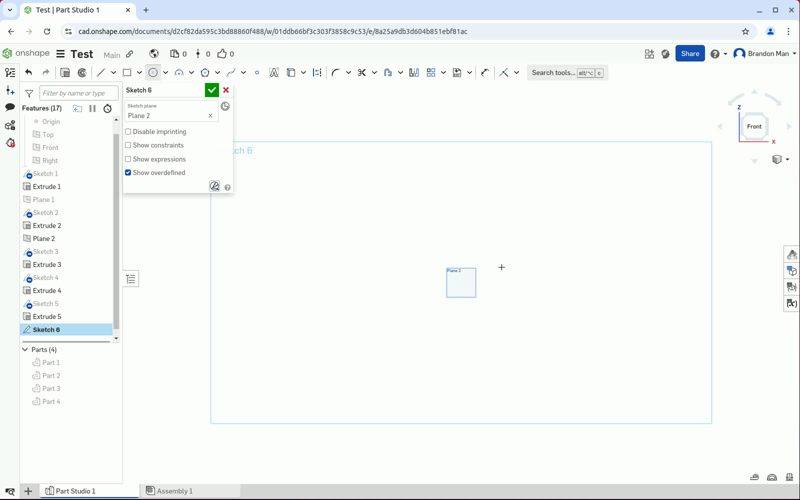
click(501, 266)
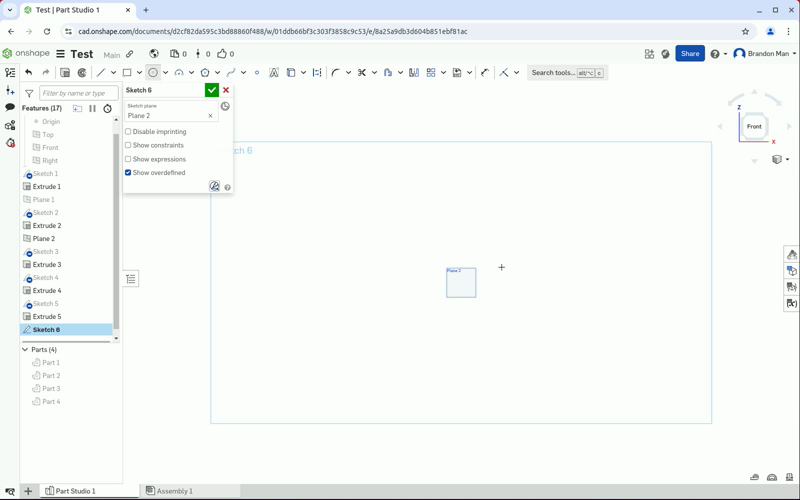
key_up(shift)
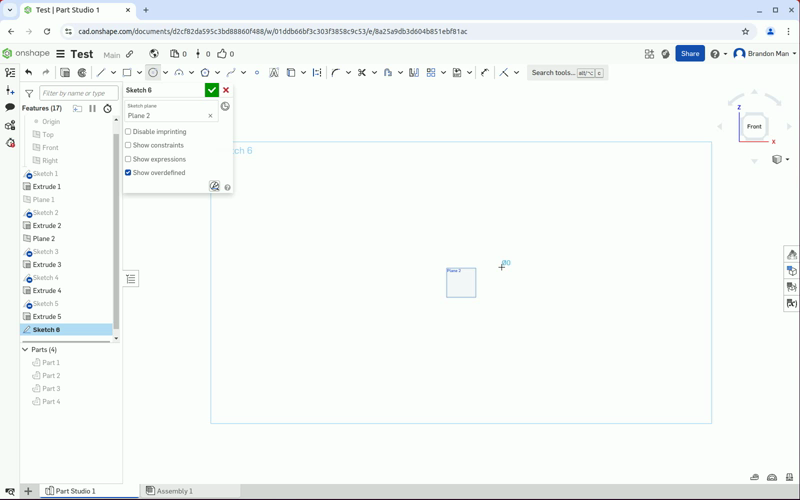
mouse_move(511, 266)
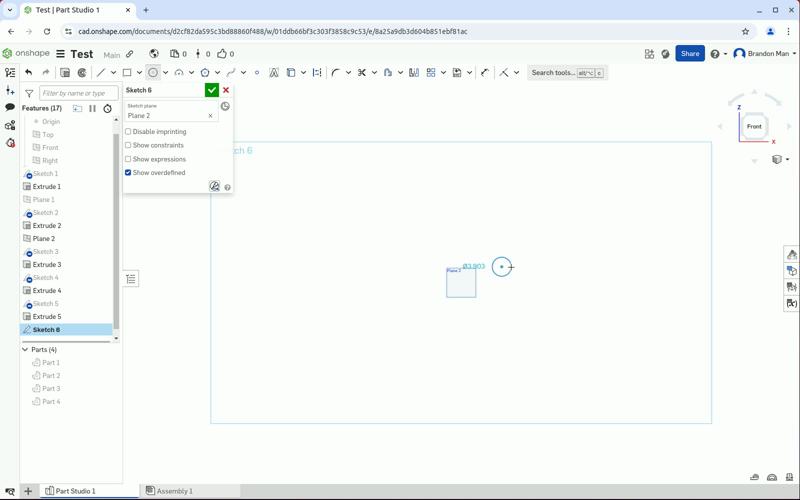
click(511, 266)
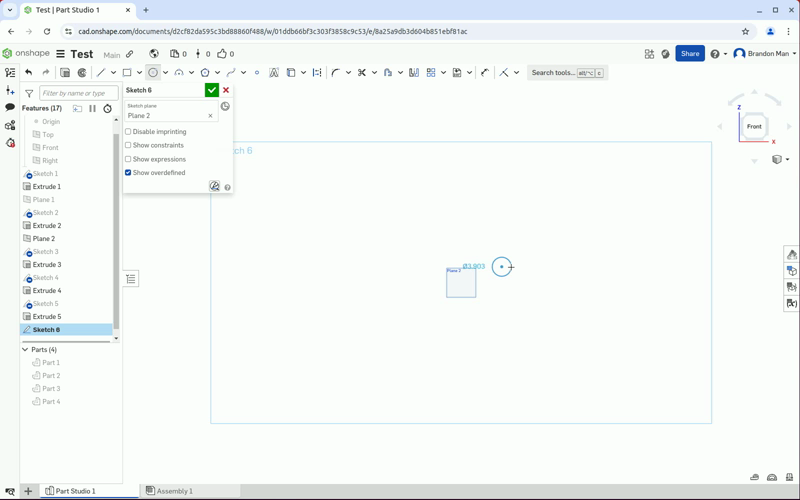
key(esc)
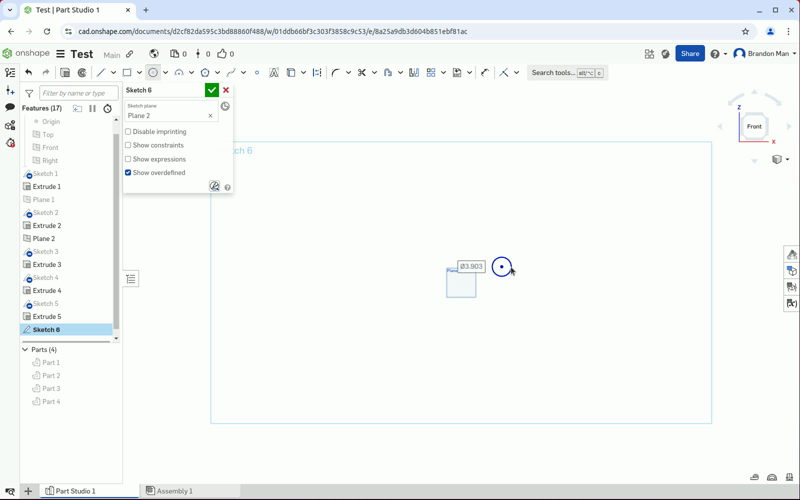
mouse_move(502, 262)
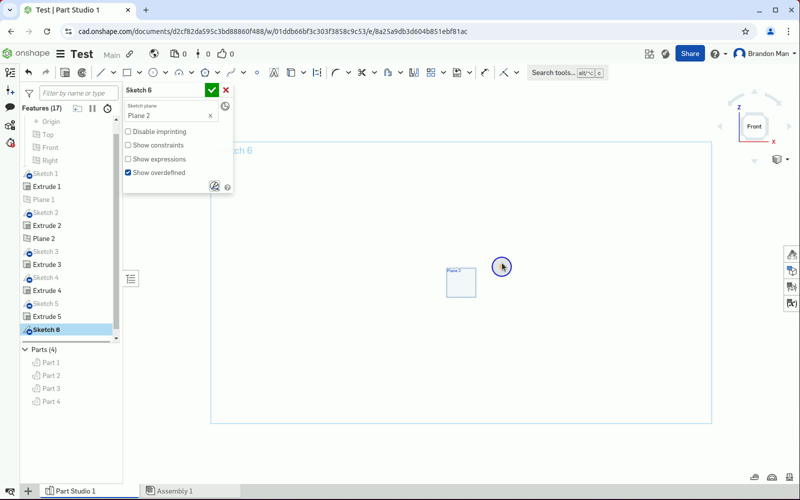
scroll(6)
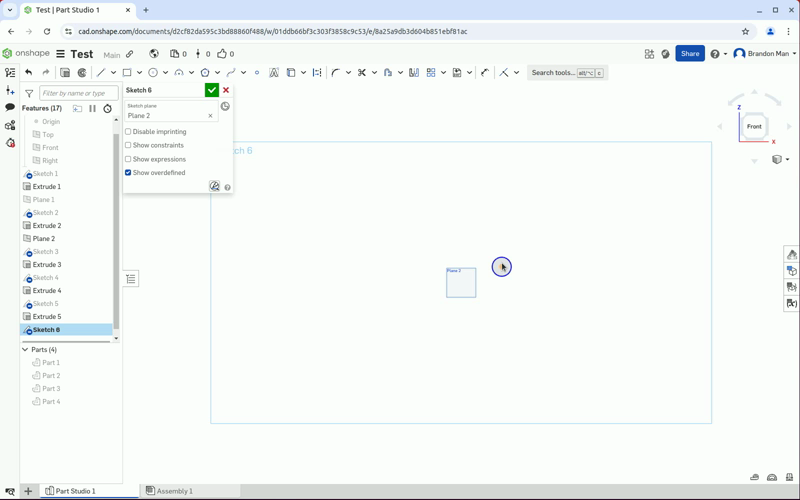
scroll(6)
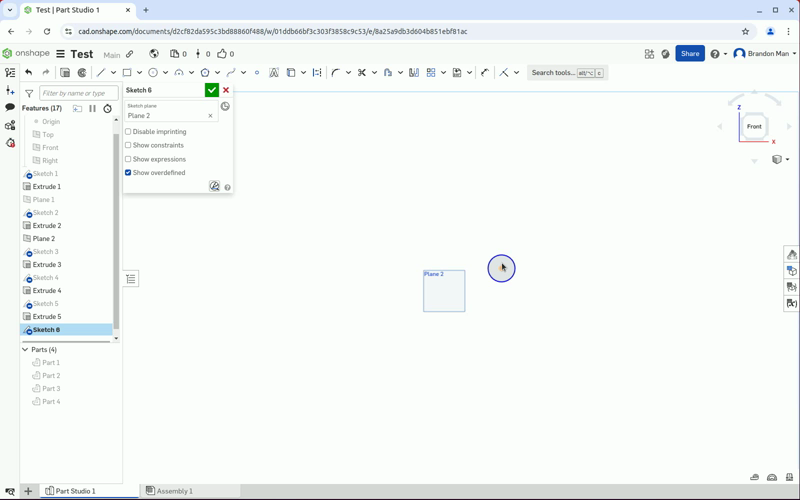
scroll(6)
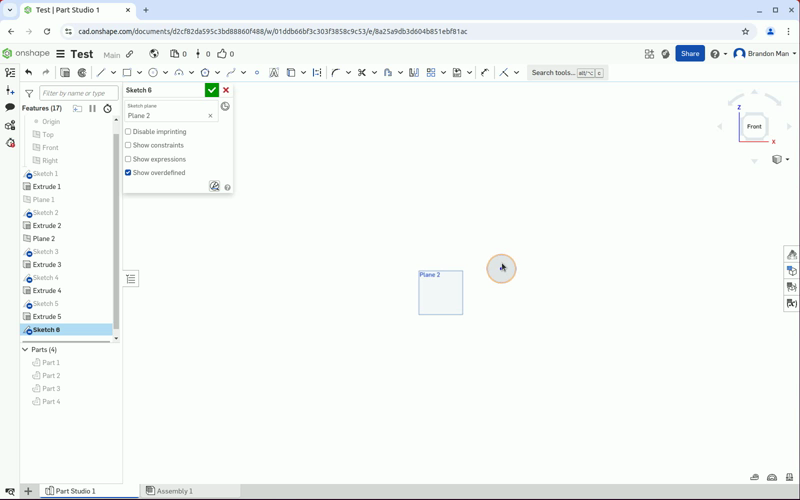
scroll(6)
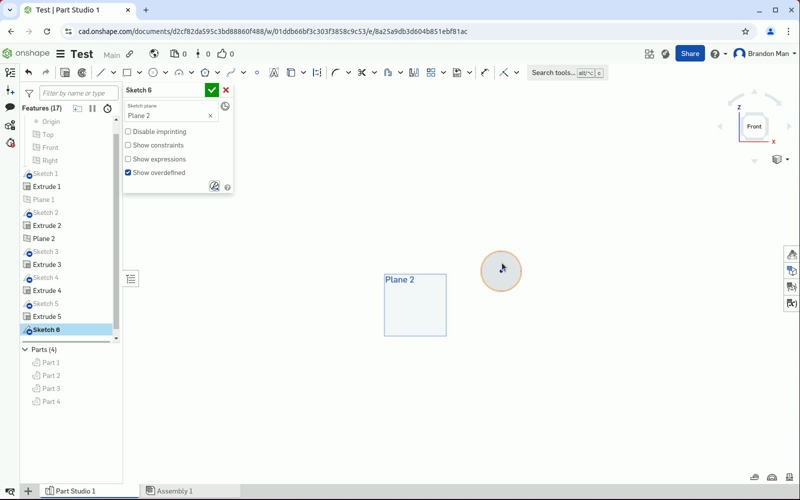
scroll(6)
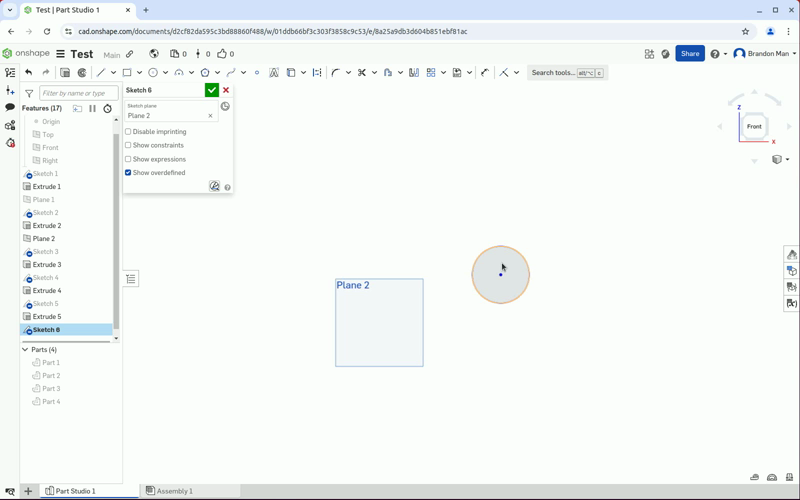
scroll(6)
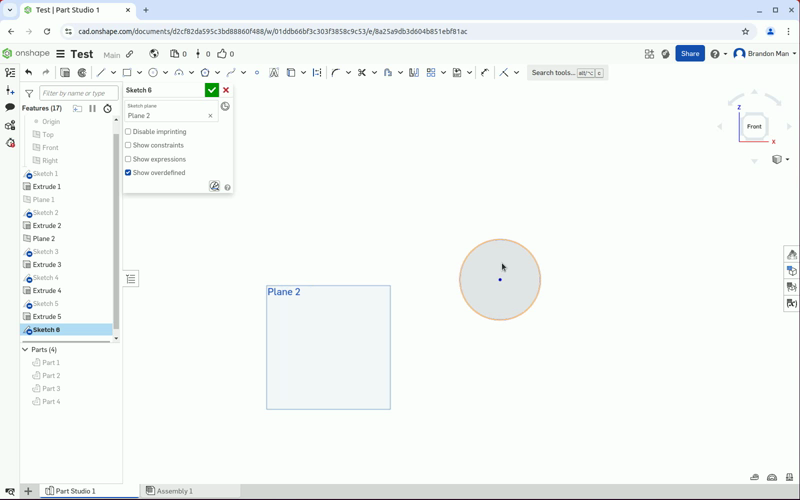
scroll(6)
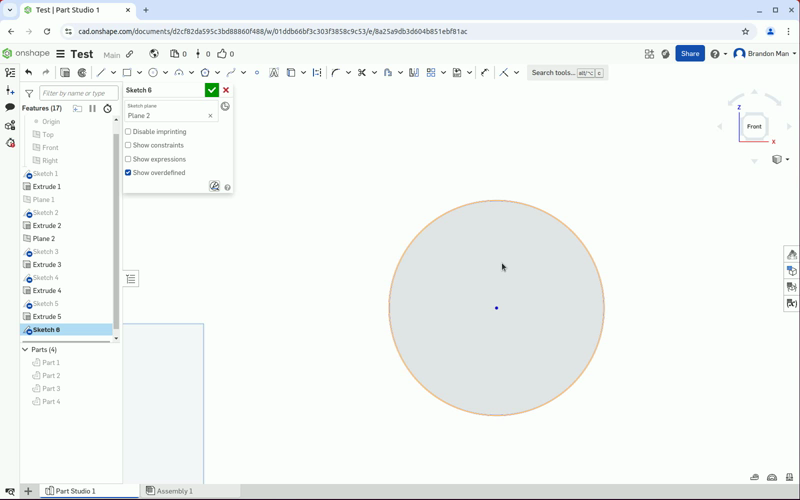
click(502, 262)
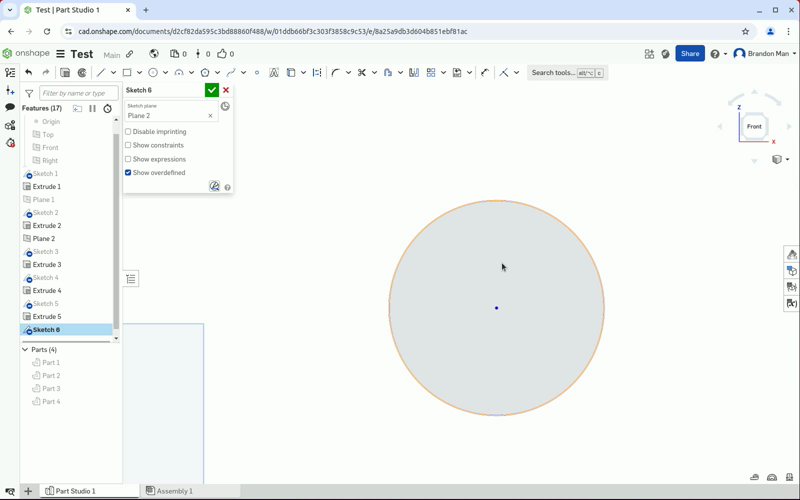
scroll(-6)
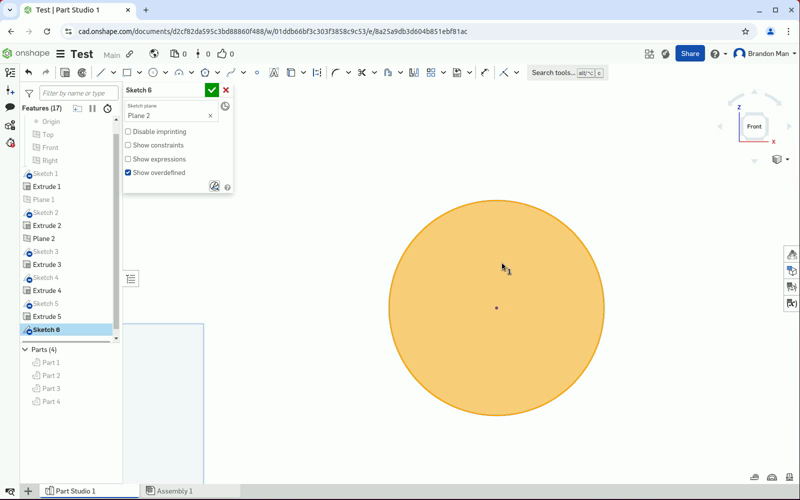
scroll(-6)
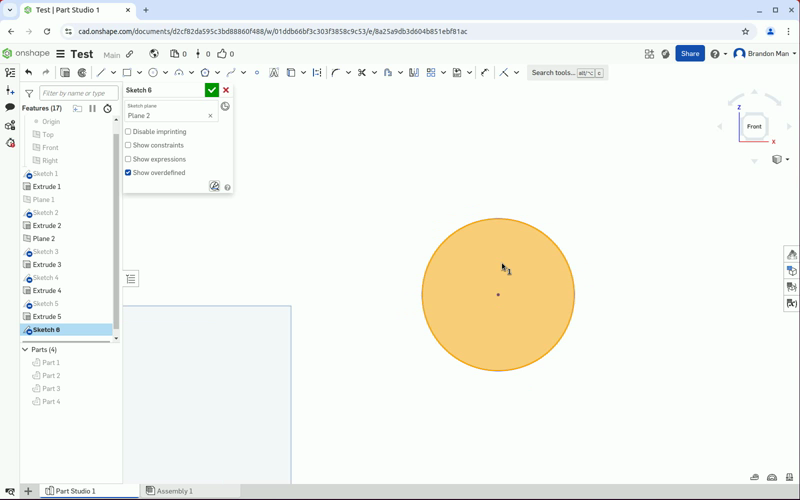
scroll(-6)
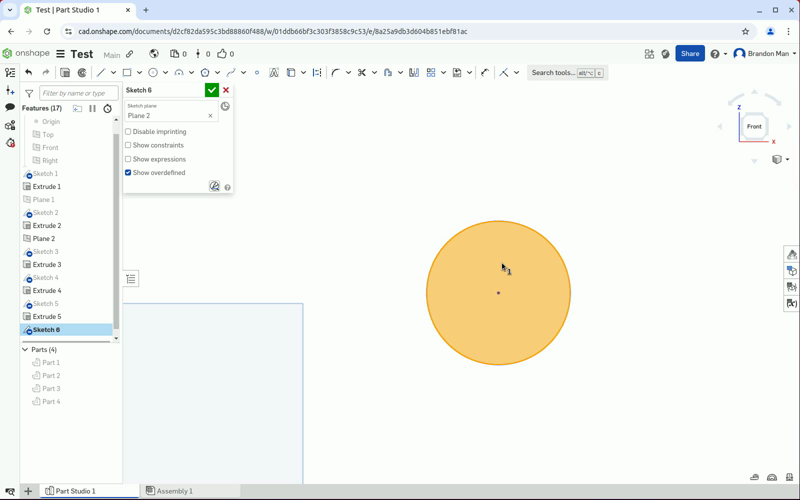
scroll(-6)
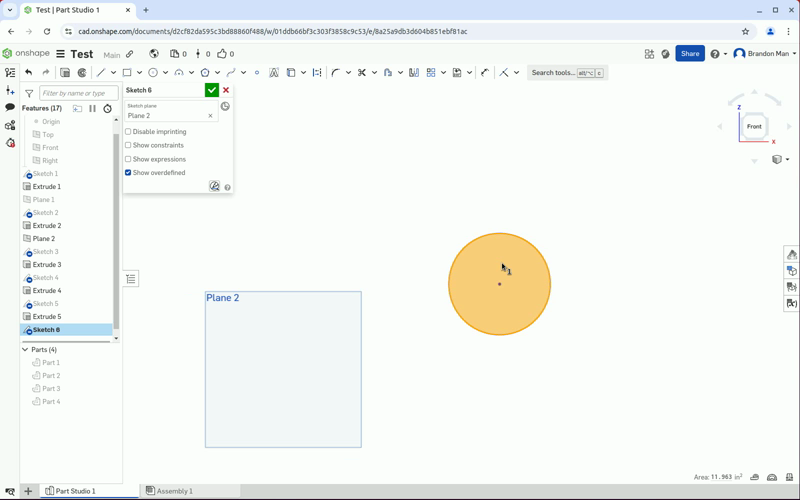
scroll(-6)
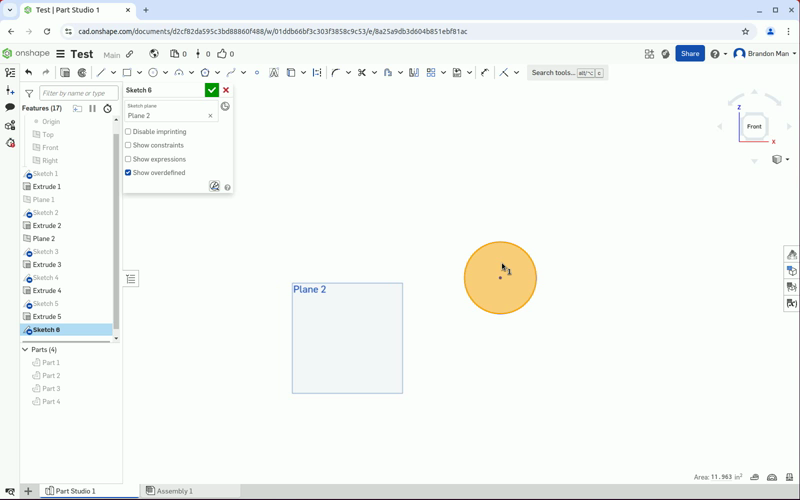
scroll(-6)
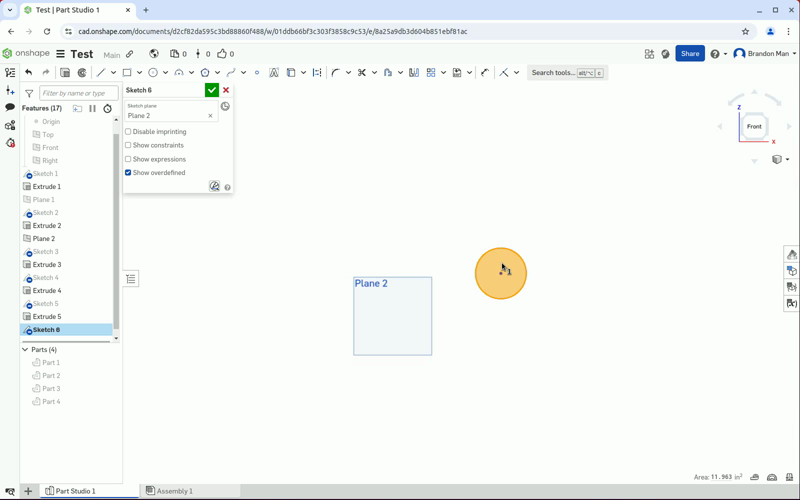
scroll(-6)
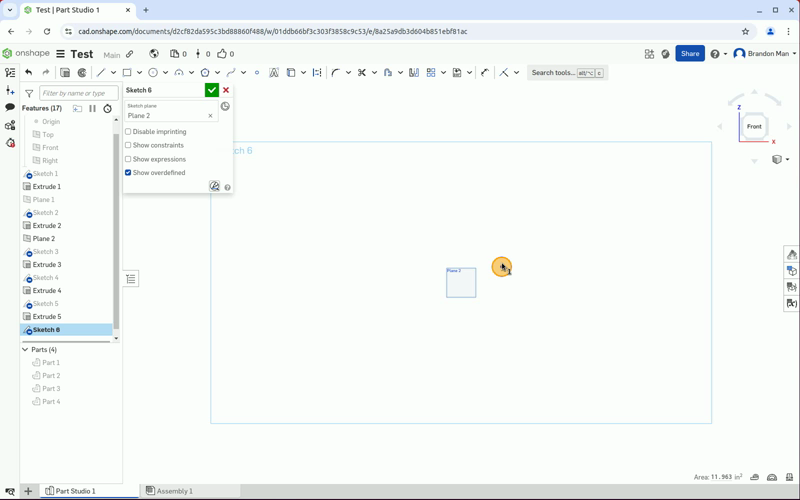
mouse_move(73, 352)
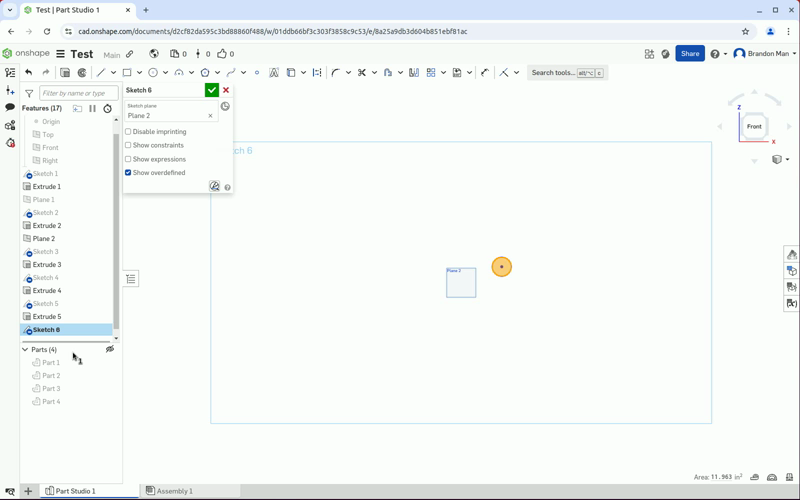
key(shift+y)
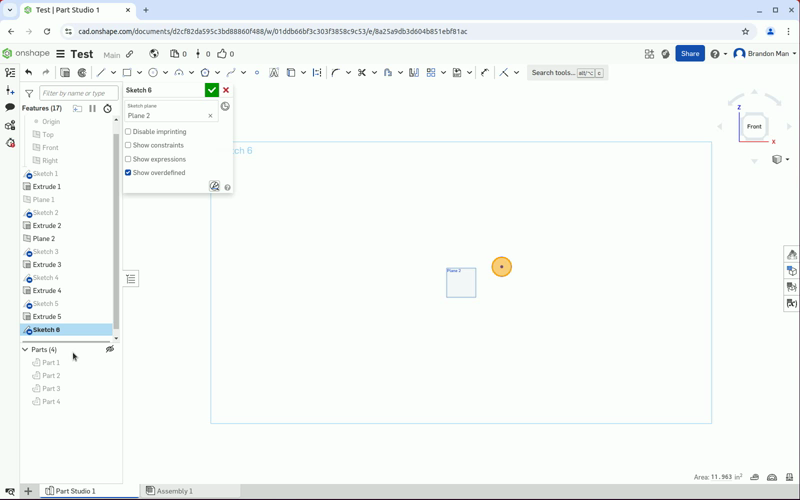
key(shift+e)
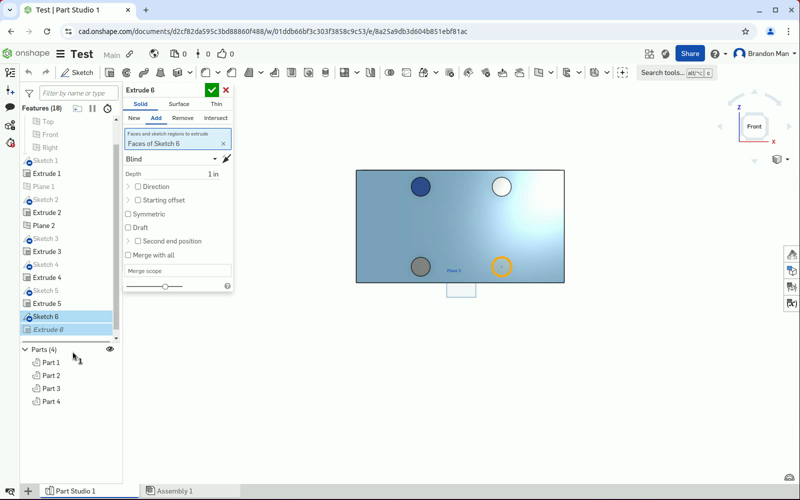
mouse_move(143, 106)
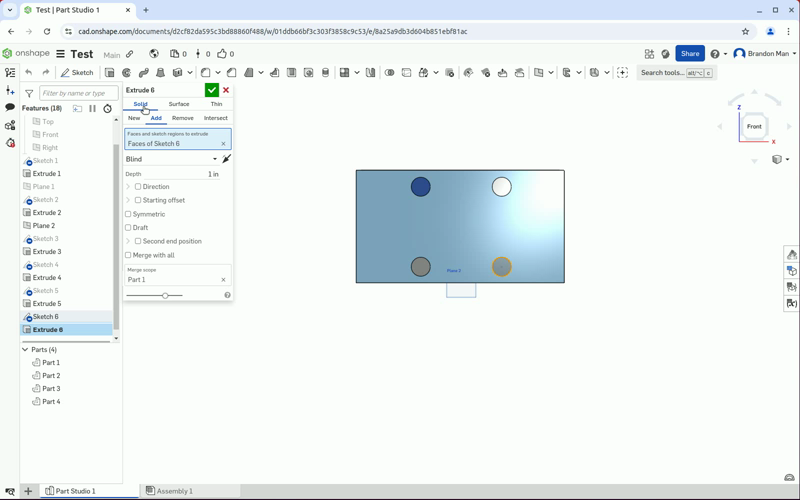
click(143, 106)
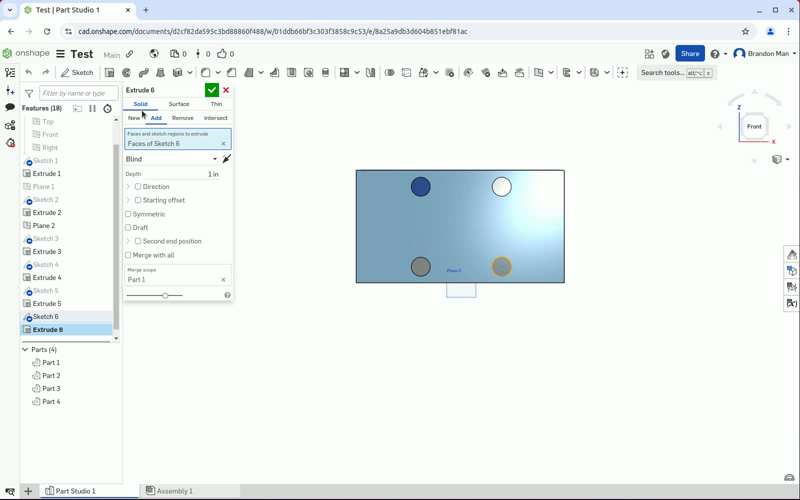
mouse_move(137, 120)
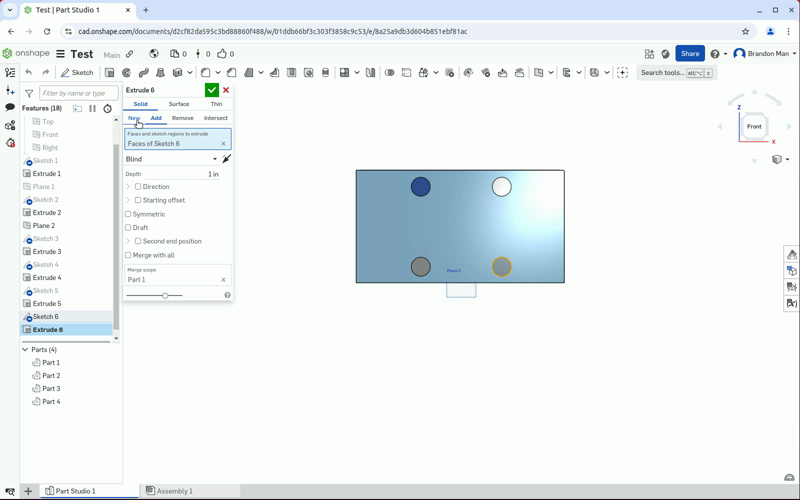
click(137, 120)
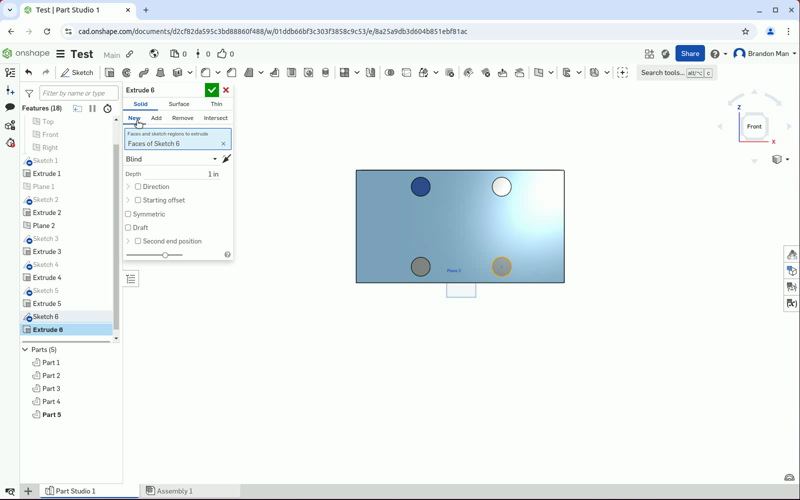
key(tab, 4)
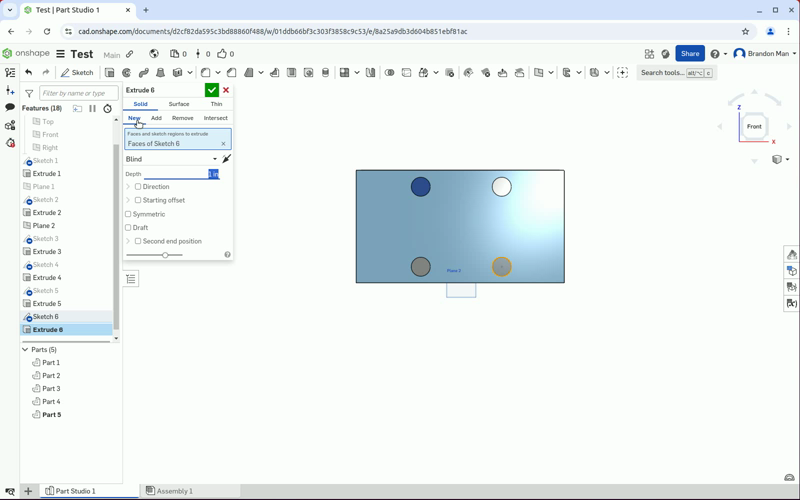
text(5.296)
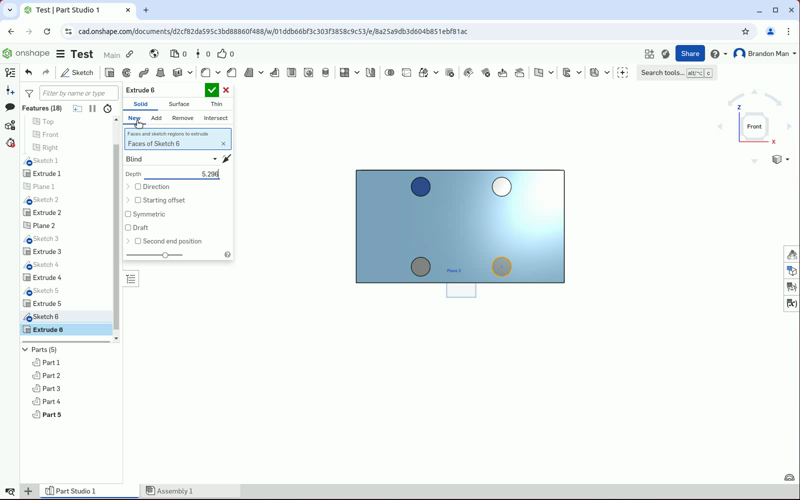
key(enter)
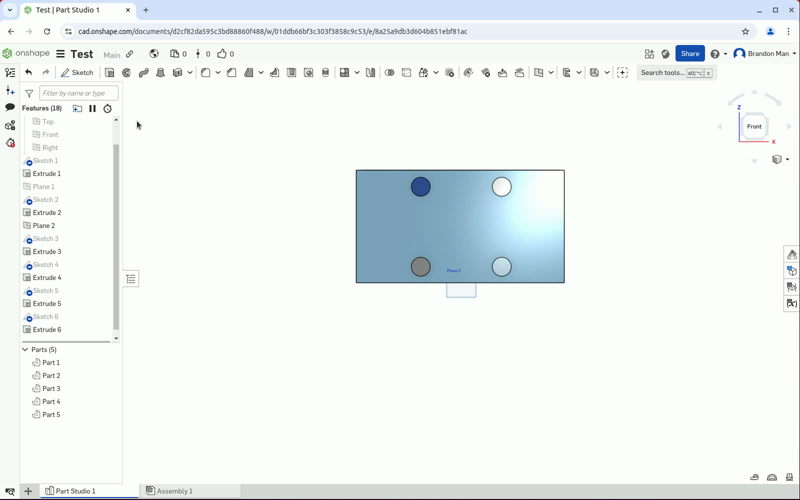
key(shift+h)
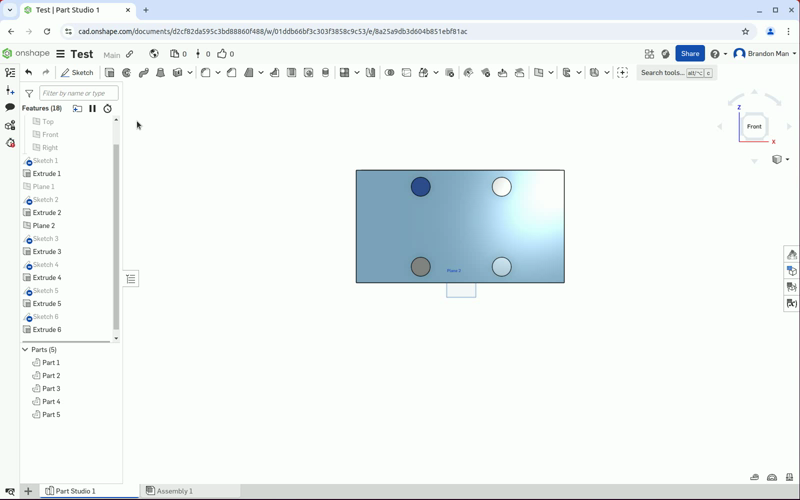
key(shift+h)
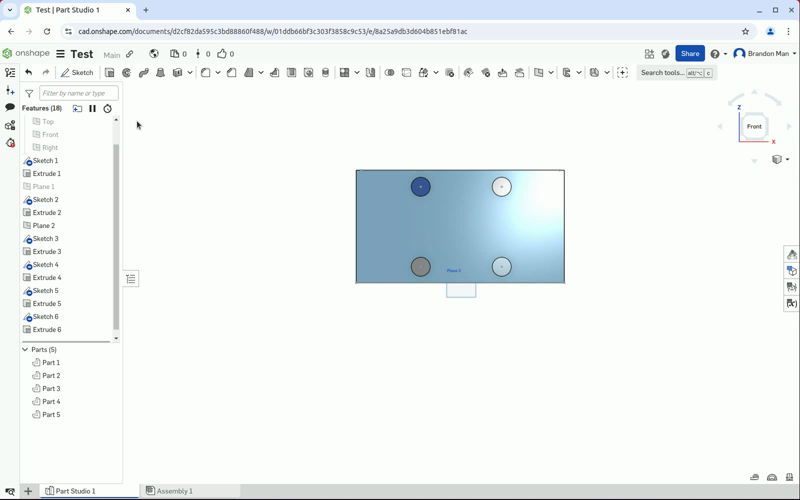
key(shift+7)
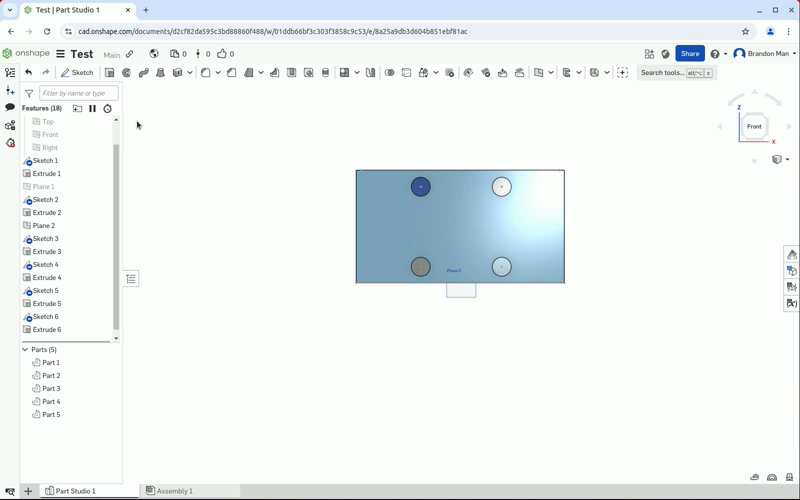
key(left, 2)
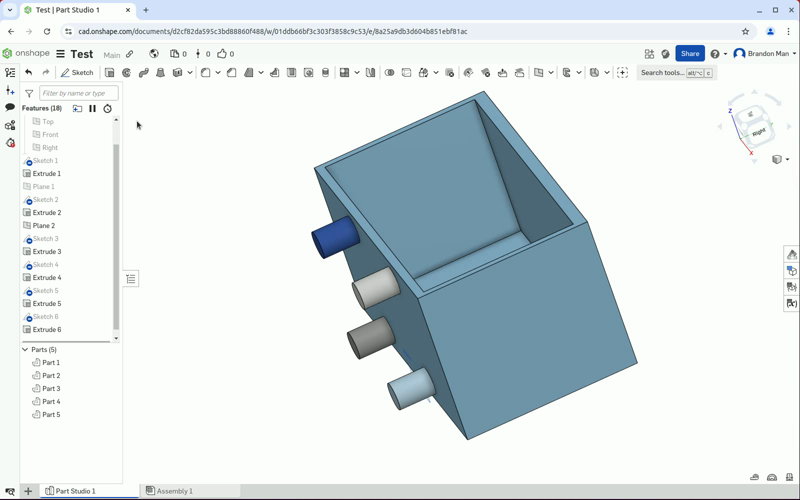
key(down, 2)
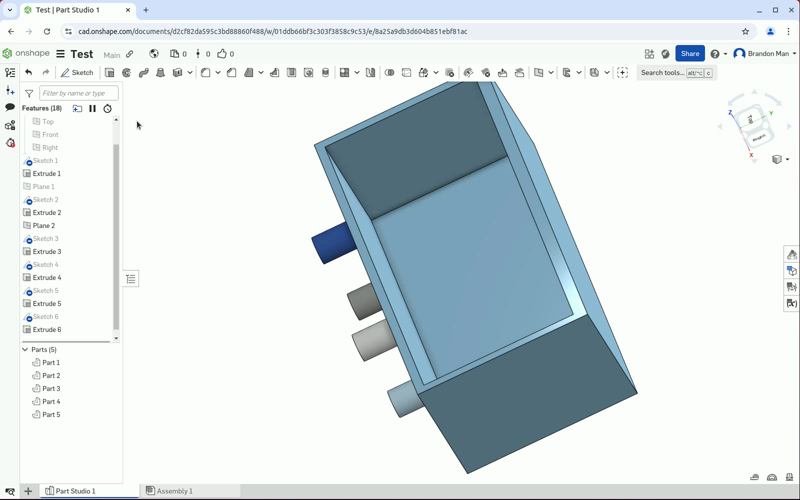
key(up, 2)
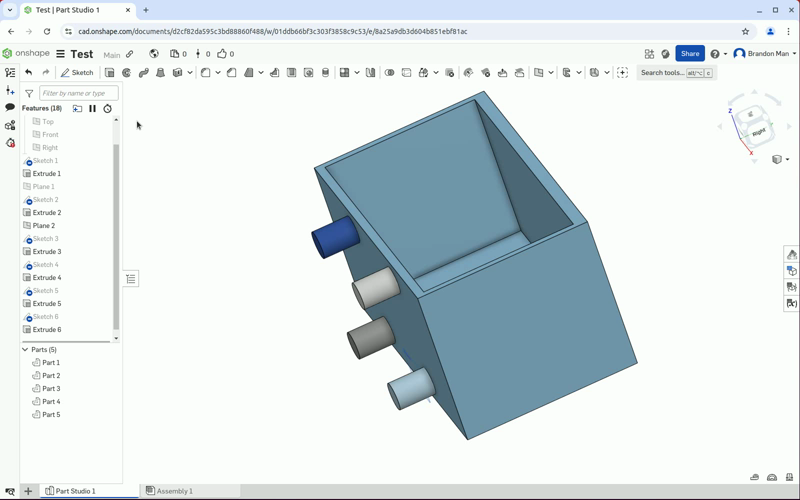
key(right, 2)
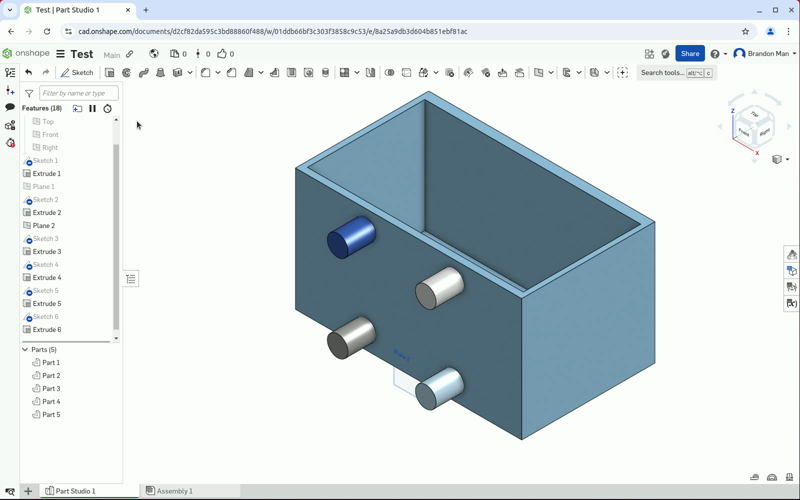
mouse_move(69, 163)
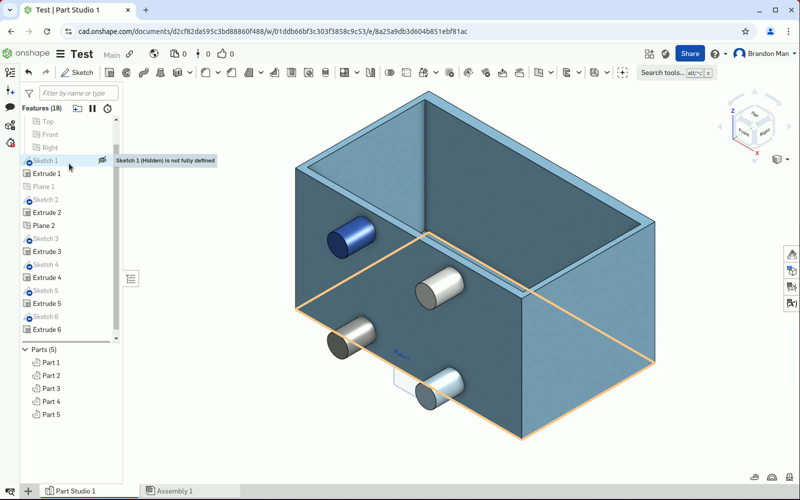
click(69, 163)